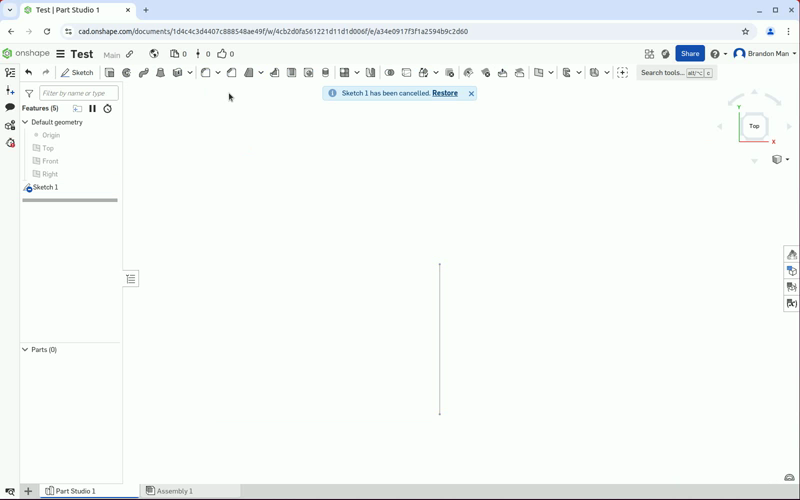
key(shift+h)
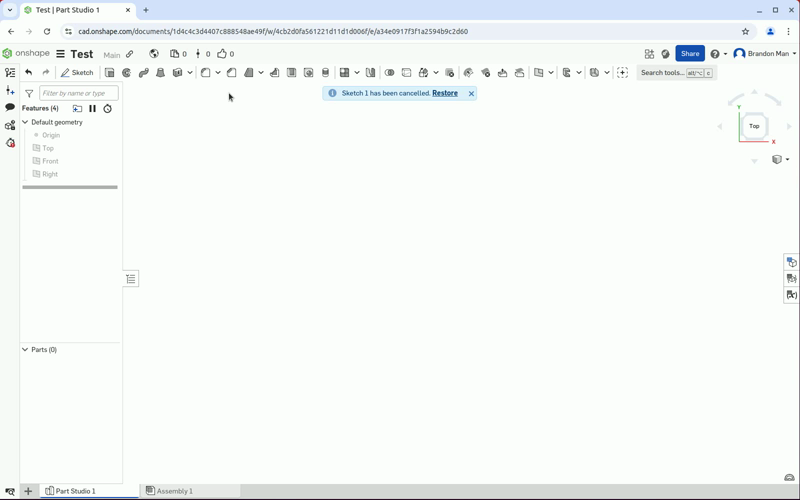
mouse_move(73, 352)
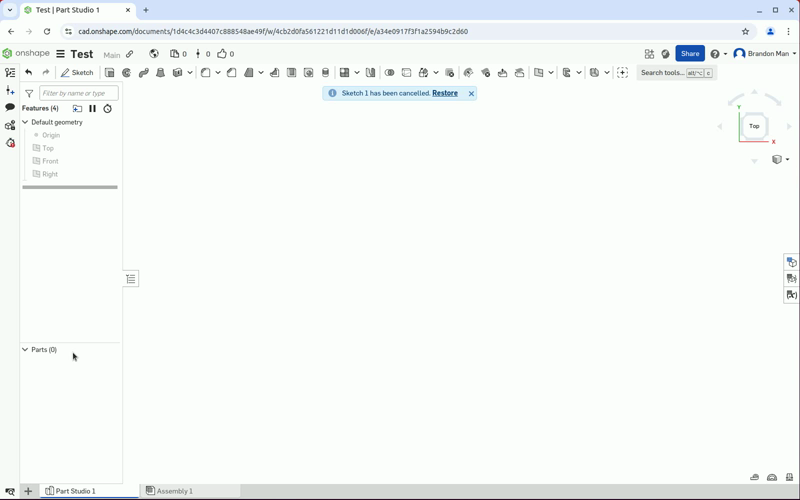
key(y)
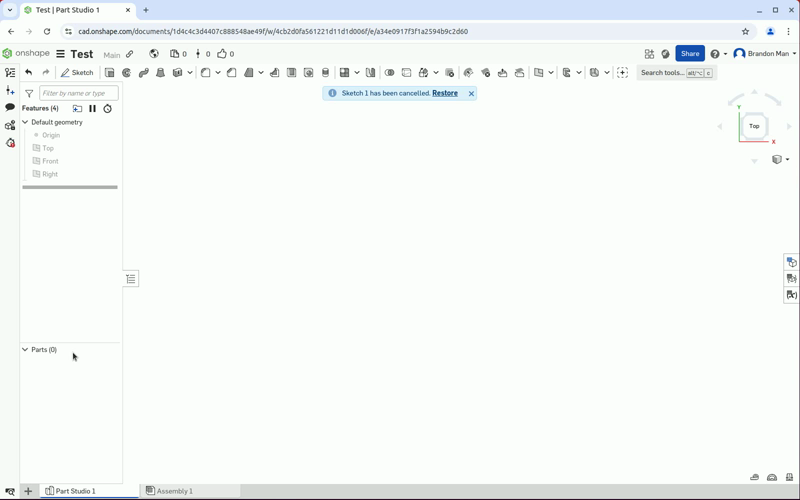
key(shift+p)
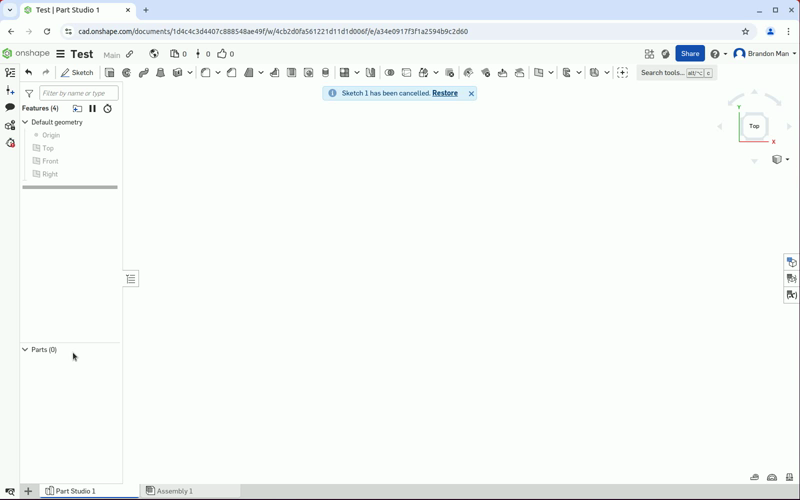
key(space)
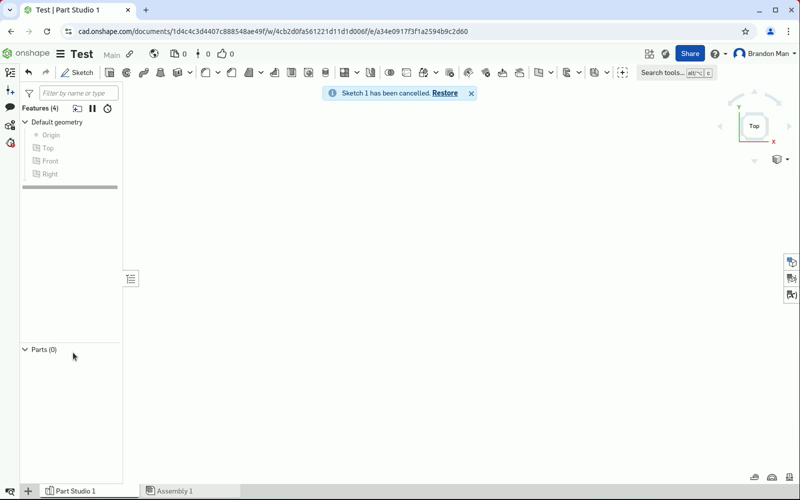
key_down(shift)
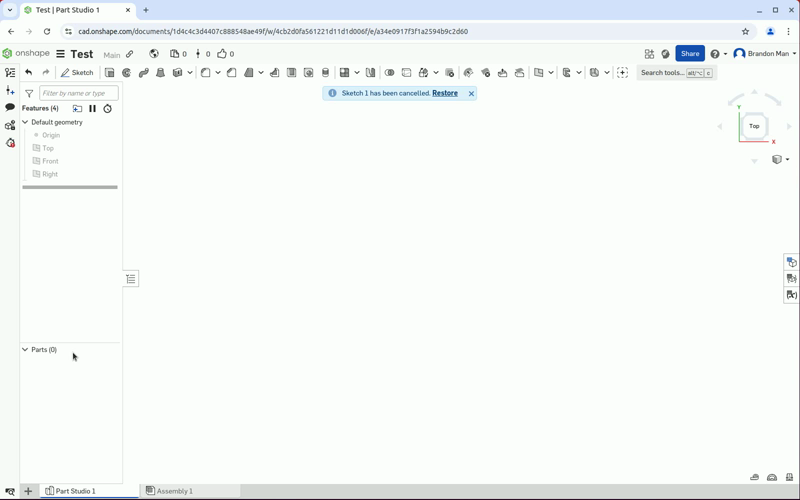
key(up)
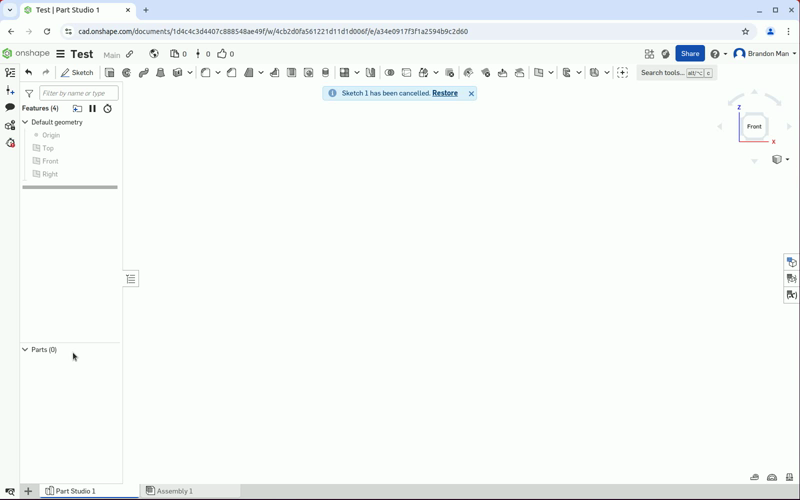
key_up(shift)
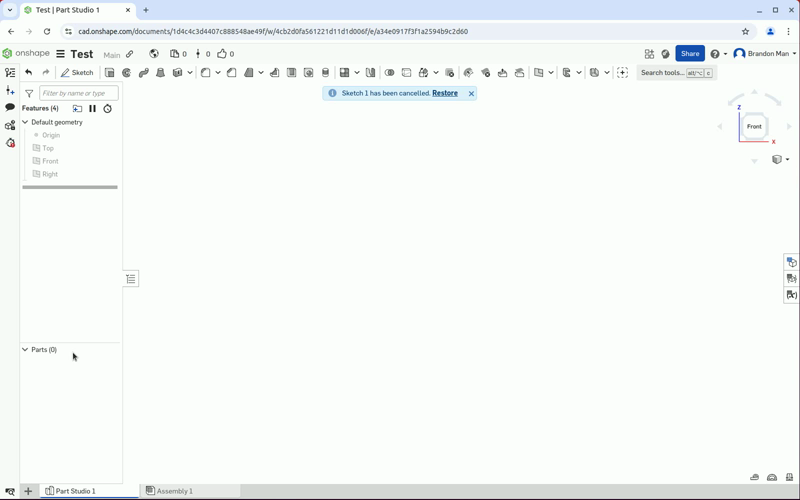
mouse_move(73, 352)
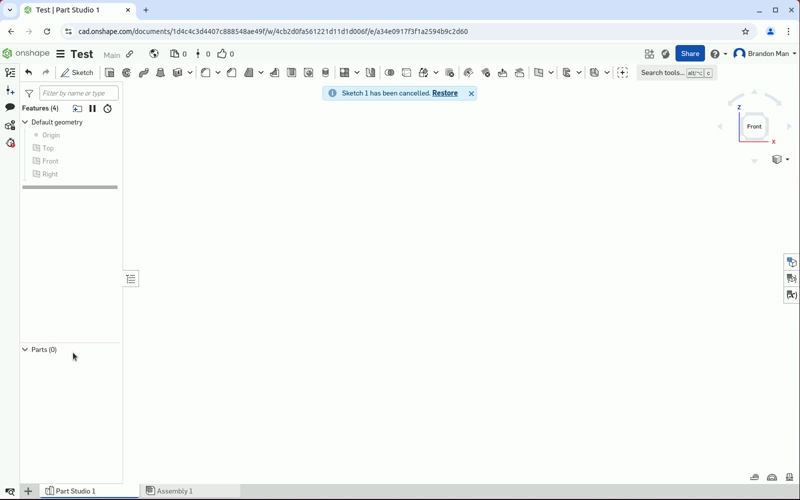
key(shift+y)
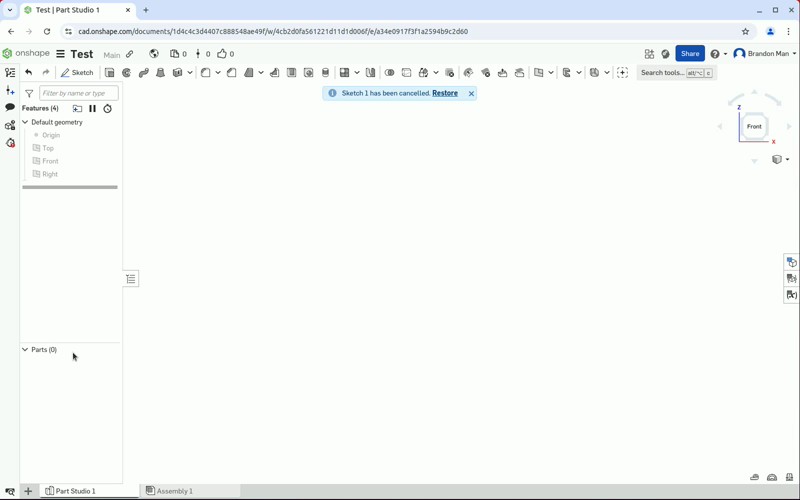
key(shift+s)
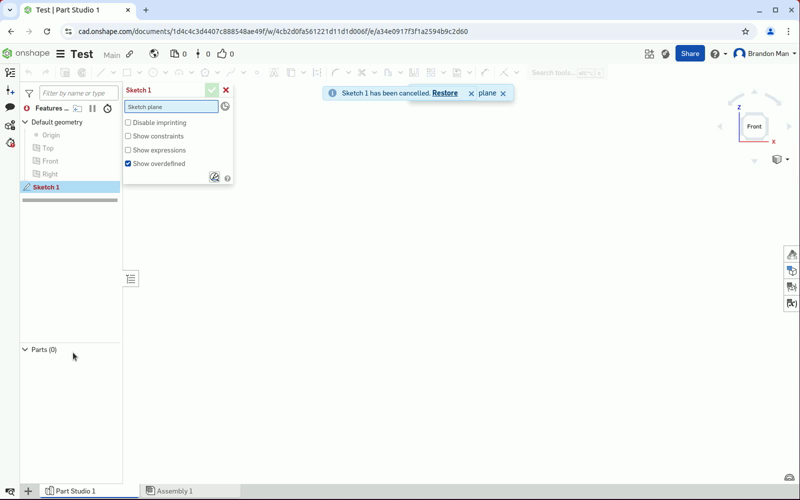
mouse_move(73, 163)
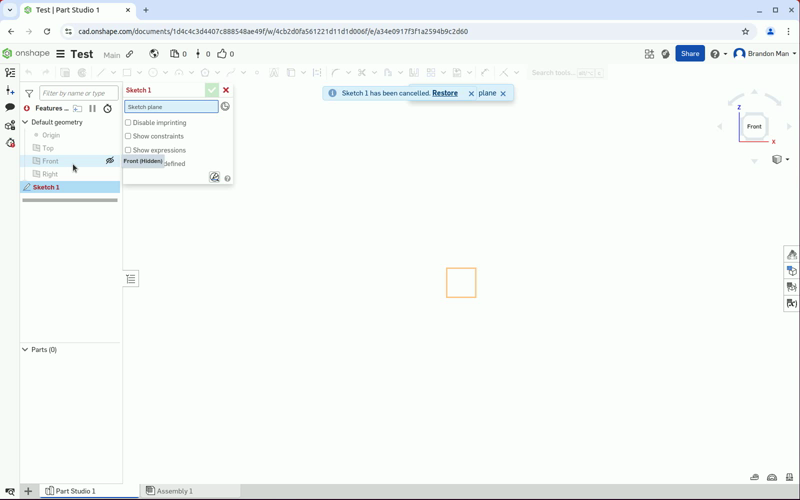
click(73, 163)
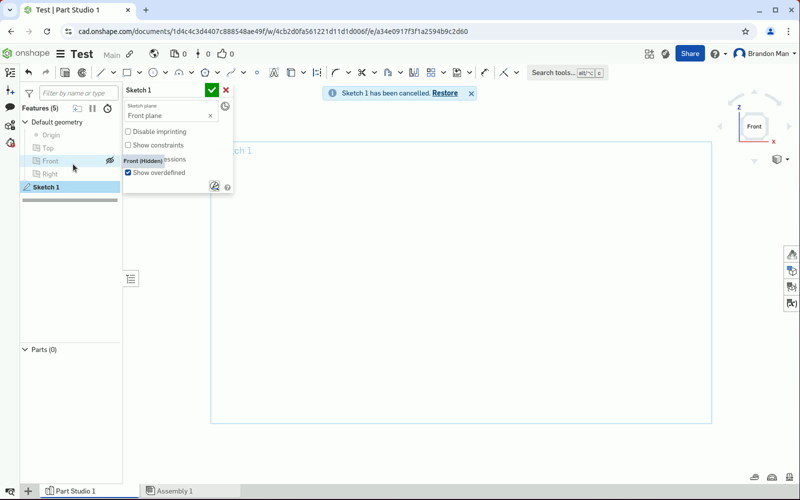
mouse_move(73, 352)
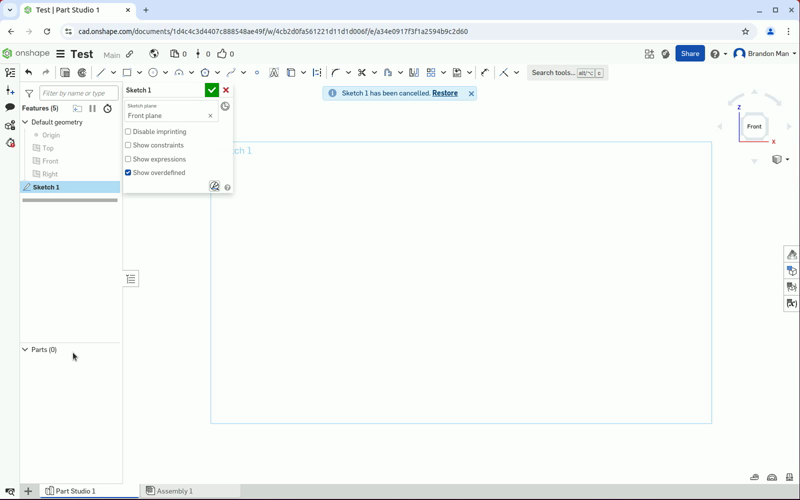
key(y)
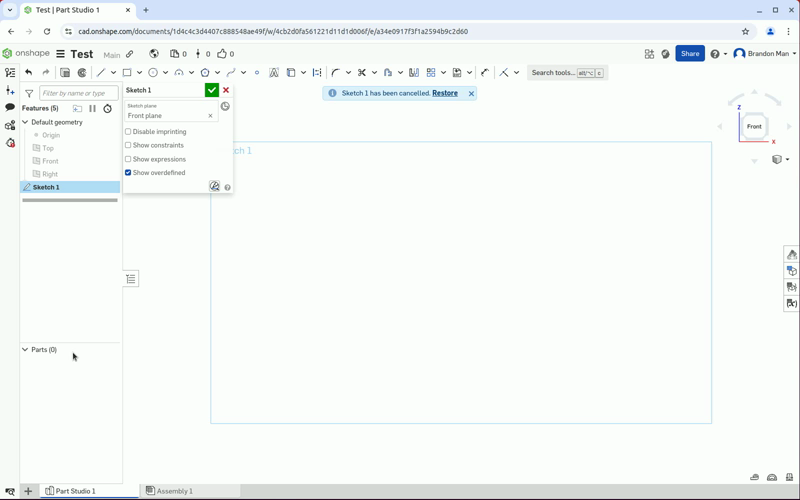
key(l)
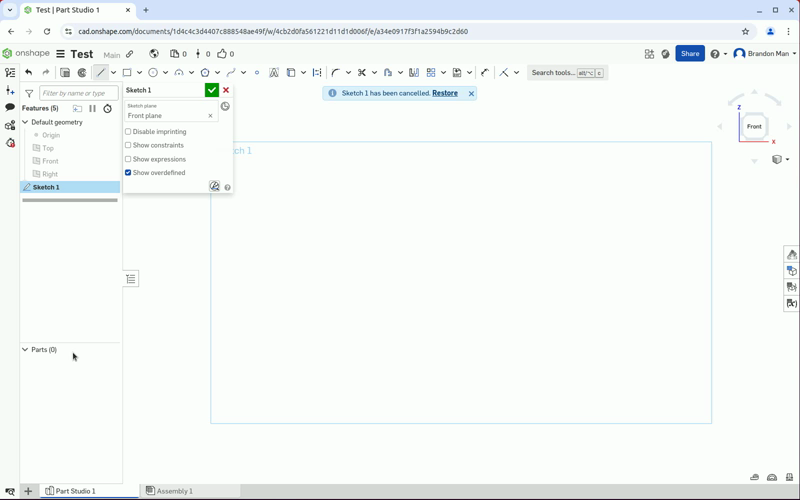
key_down(shift)
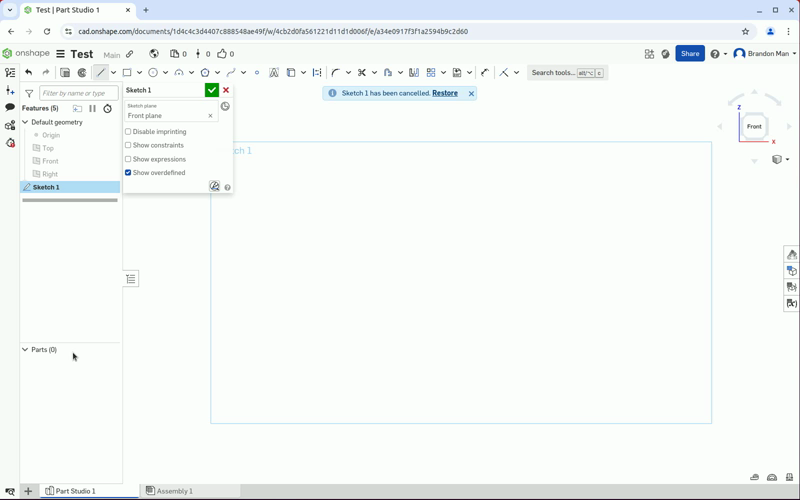
mouse_move(456, 285)
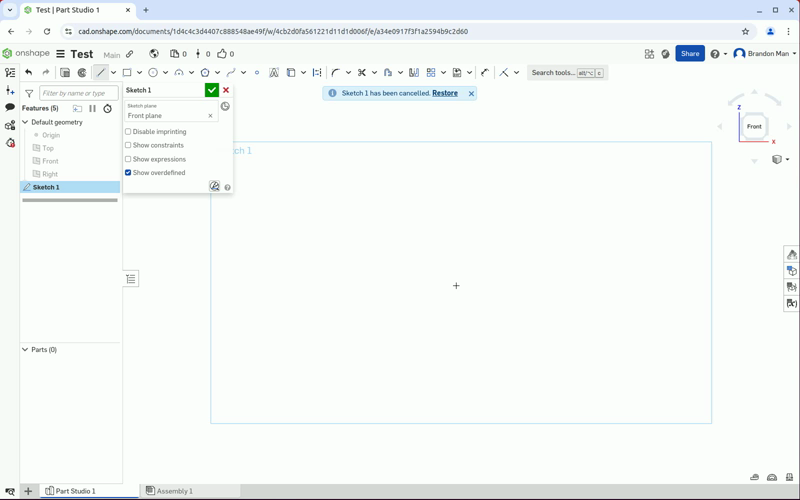
click(456, 285)
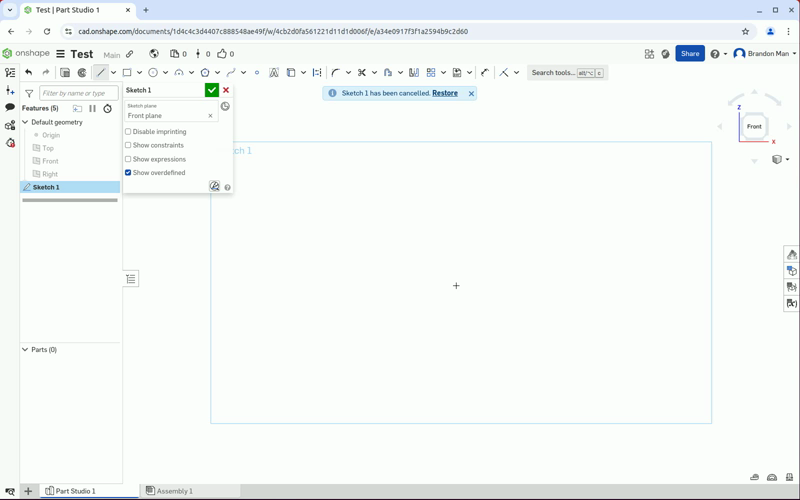
key_up(shift)
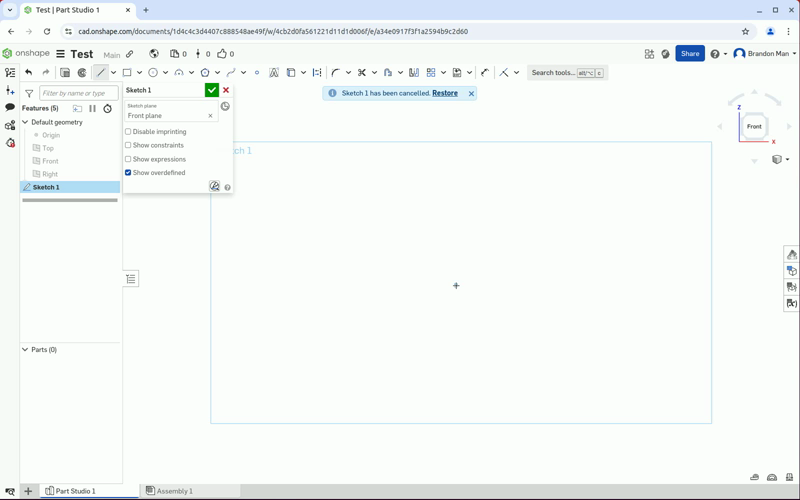
key_down(shift)
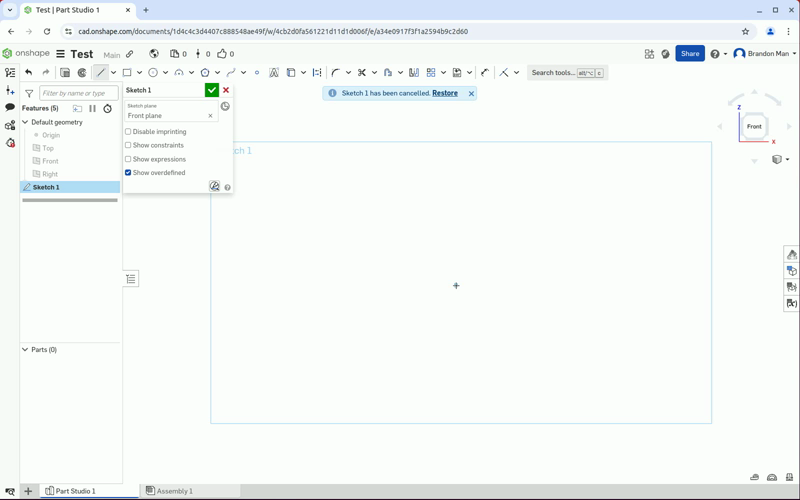
mouse_move(486, 285)
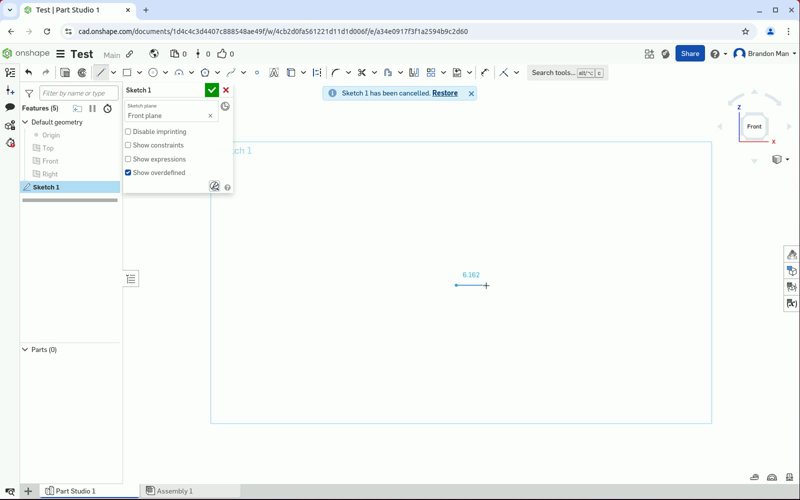
mouse_move(466, 285)
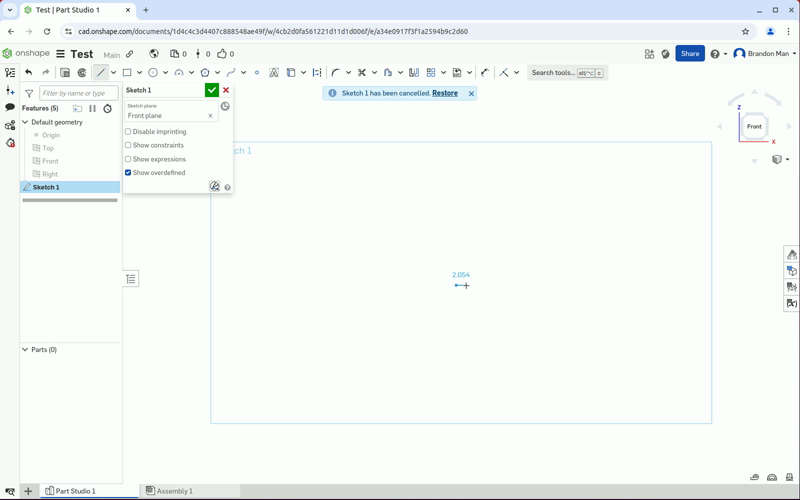
click(466, 285)
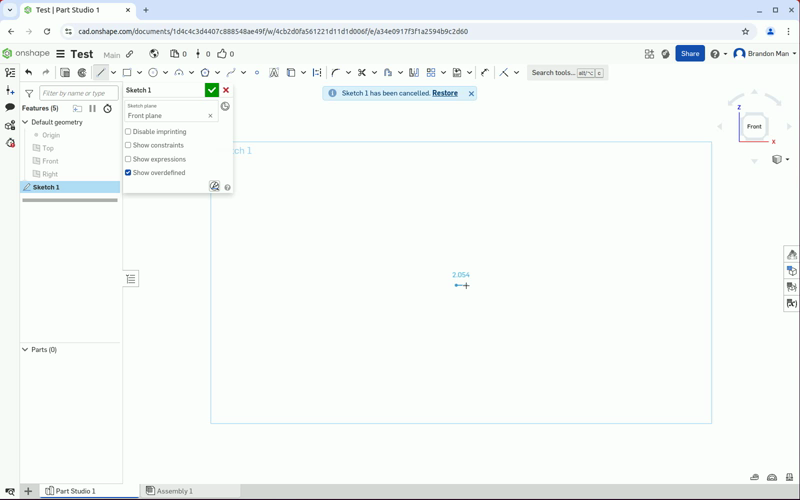
key_up(shift)
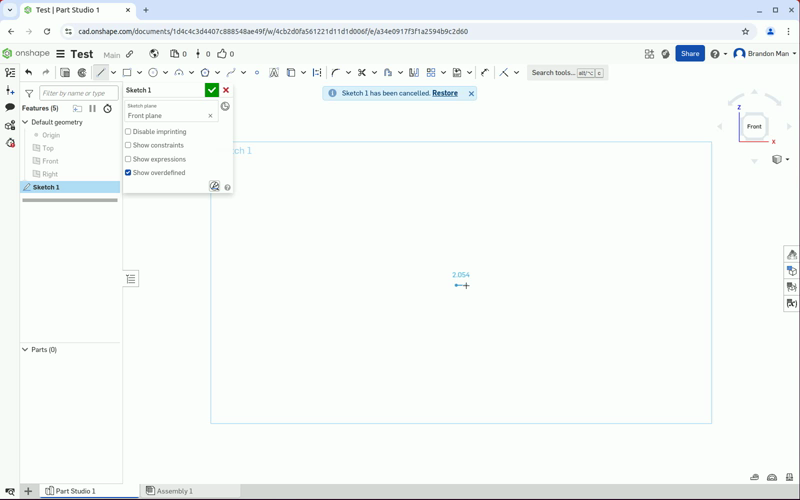
key_down(shift)
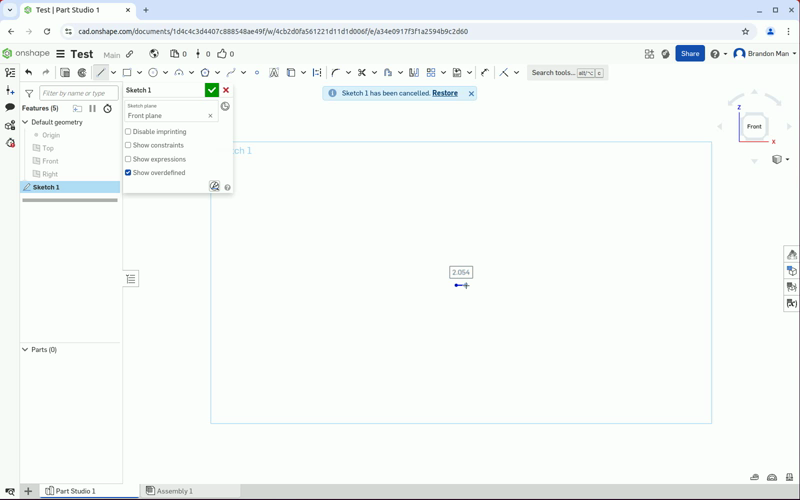
mouse_move(496, 285)
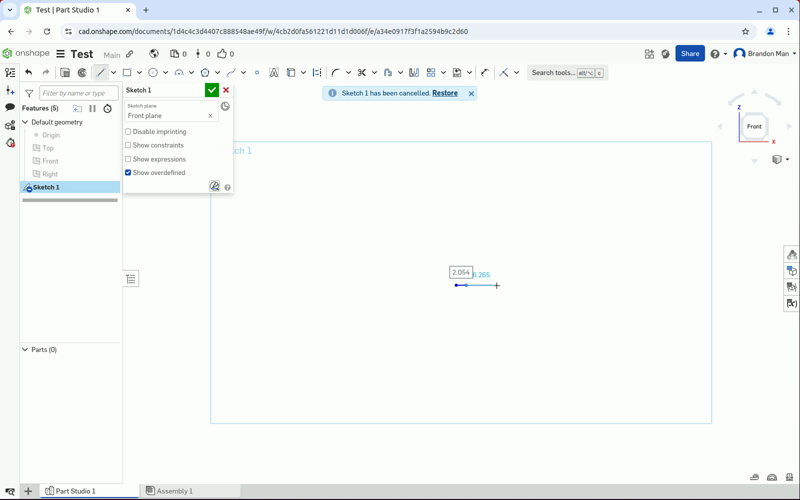
mouse_move(466, 280)
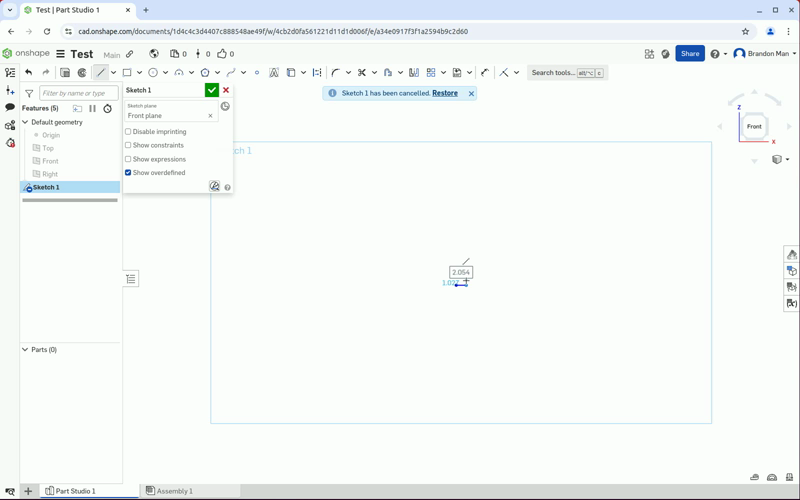
scroll(6)
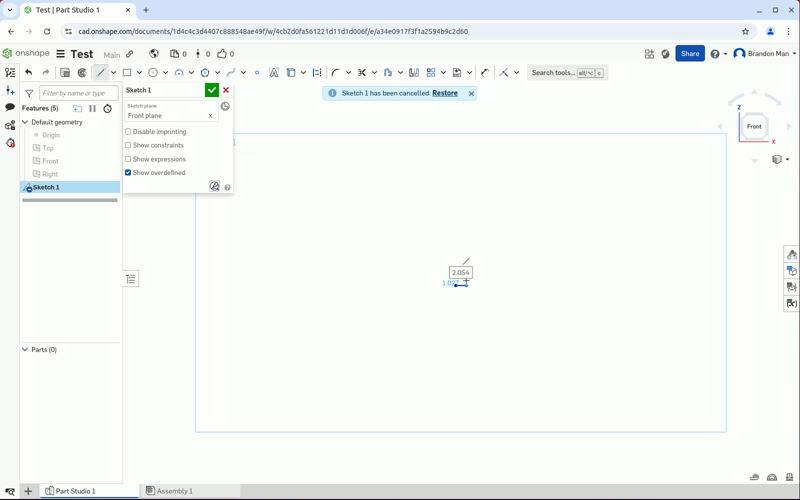
scroll(6)
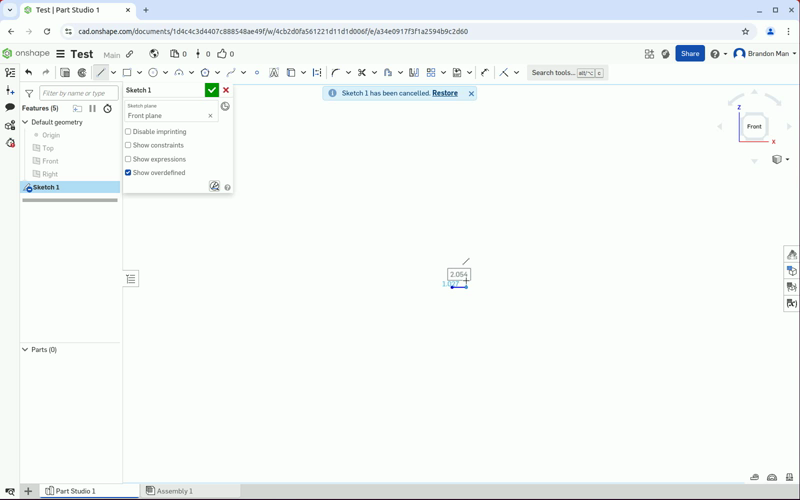
scroll(6)
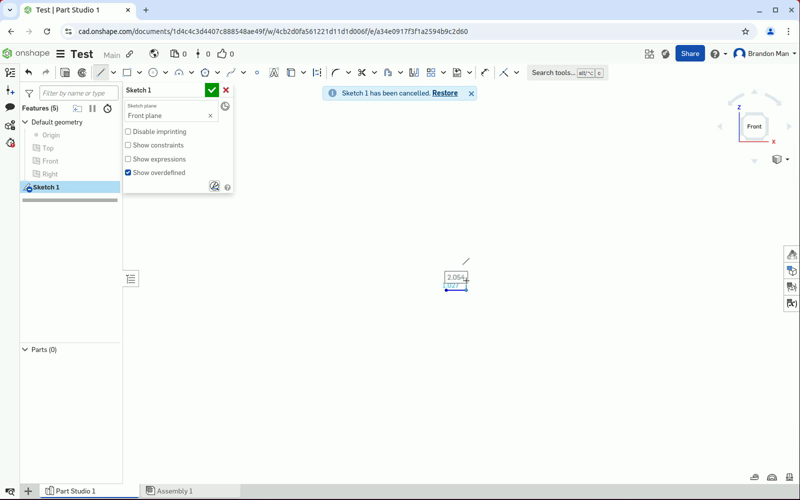
scroll(6)
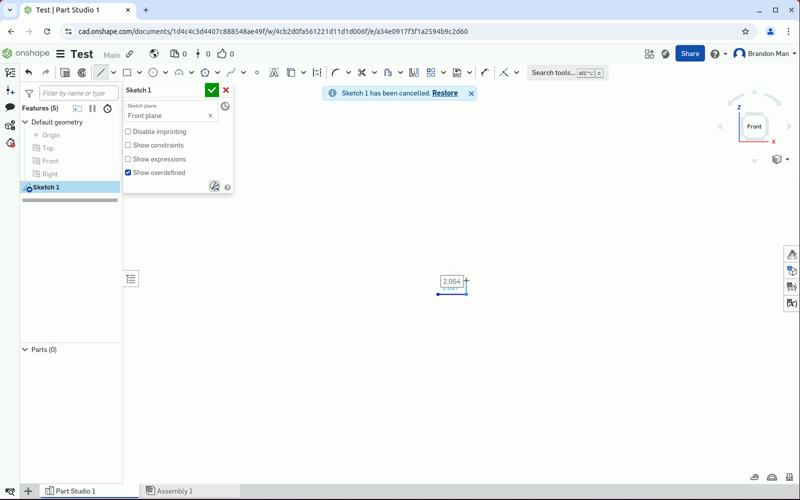
scroll(6)
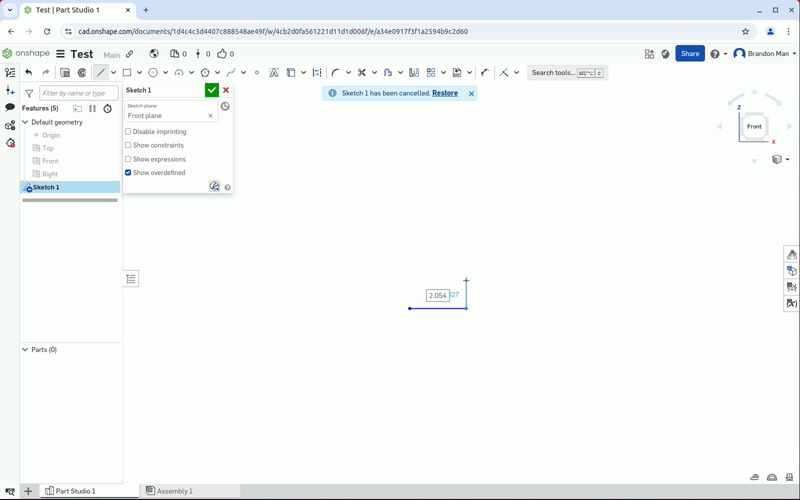
scroll(6)
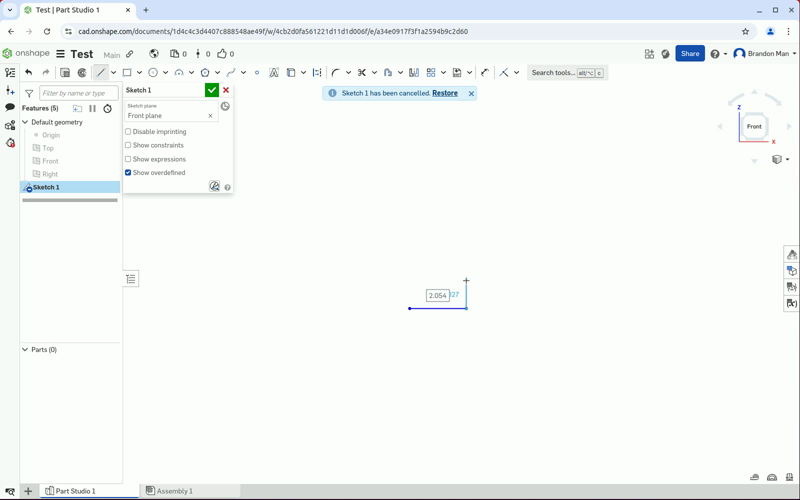
scroll(6)
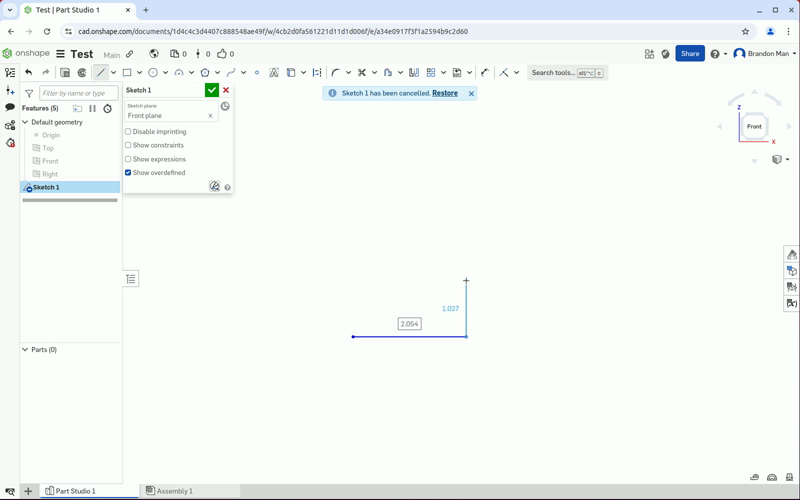
click(466, 280)
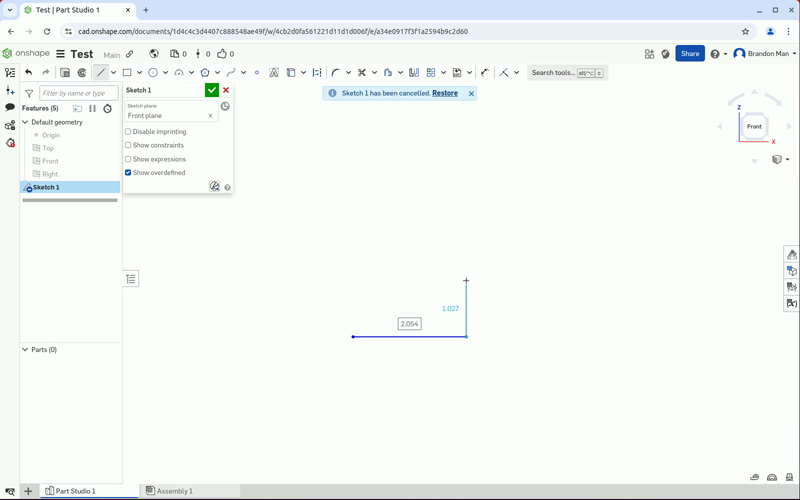
scroll(-6)
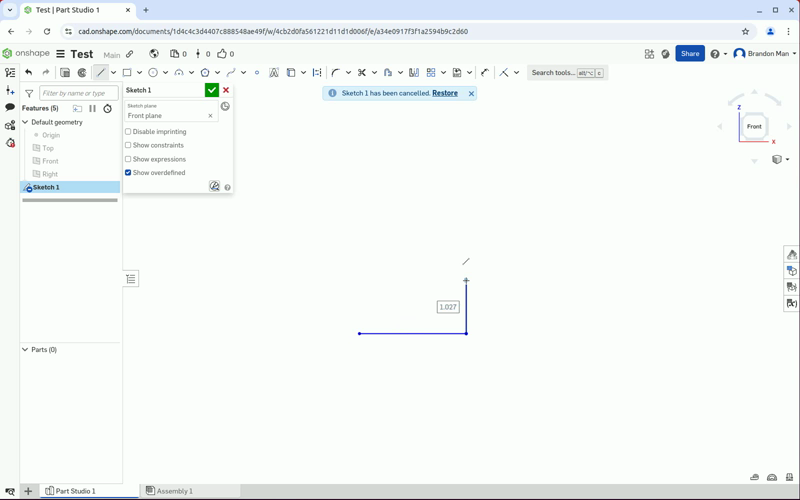
scroll(-6)
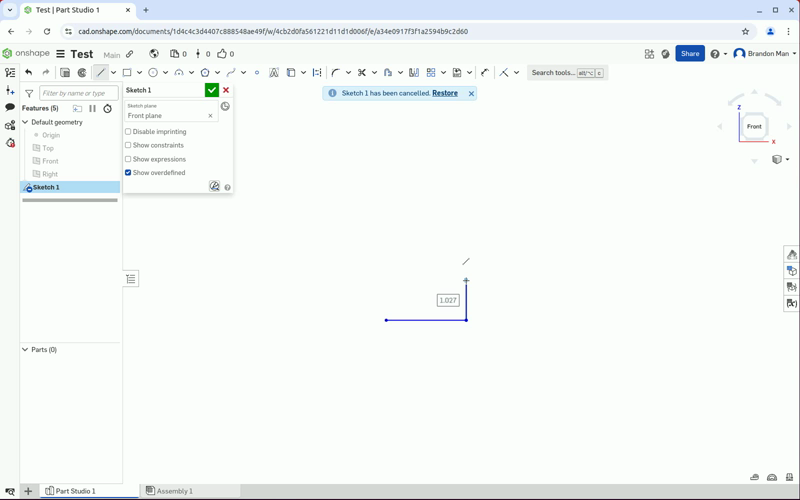
scroll(-6)
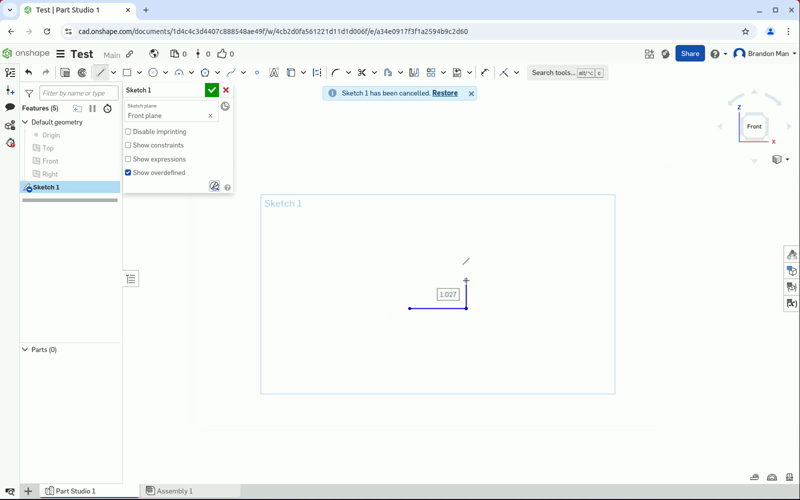
scroll(-6)
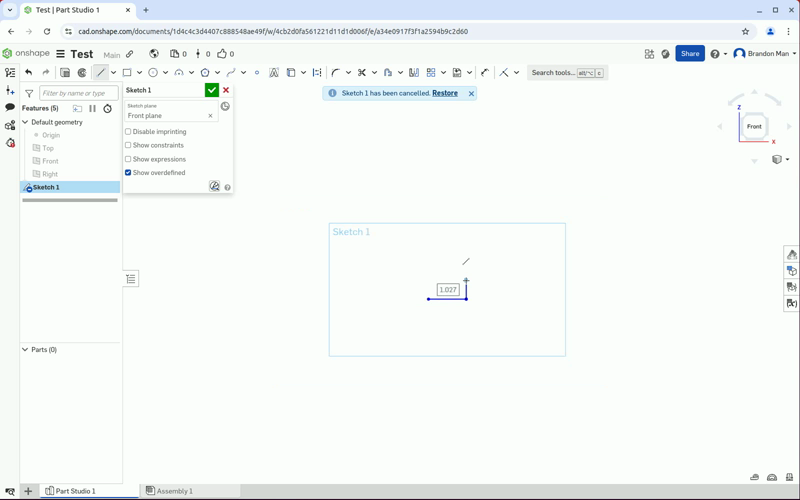
scroll(-6)
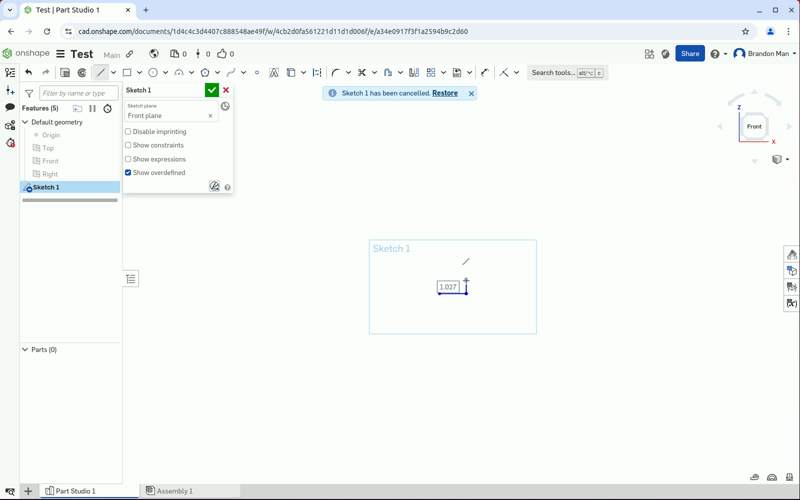
scroll(-6)
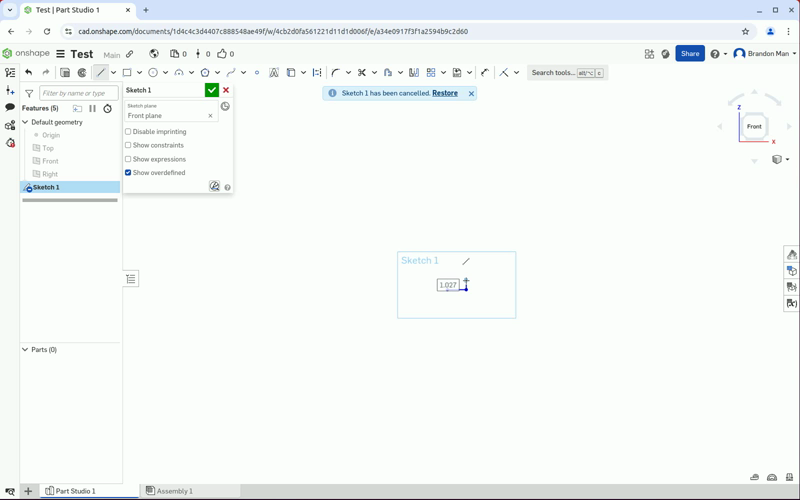
scroll(-6)
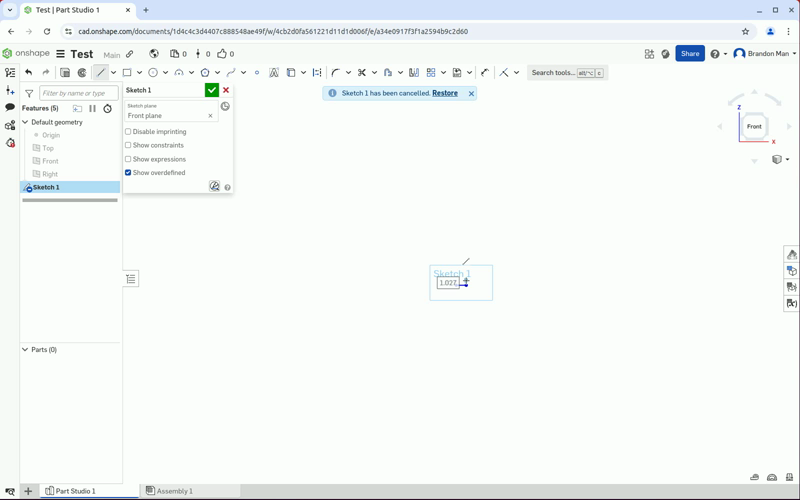
key_up(shift)
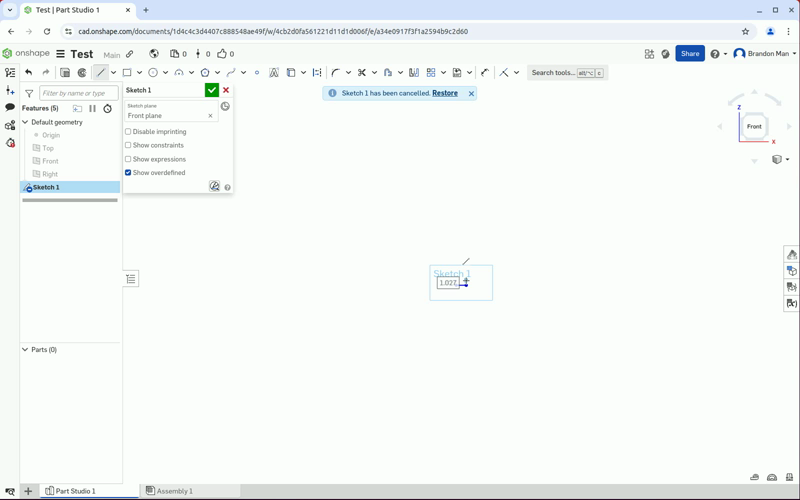
key_down(shift)
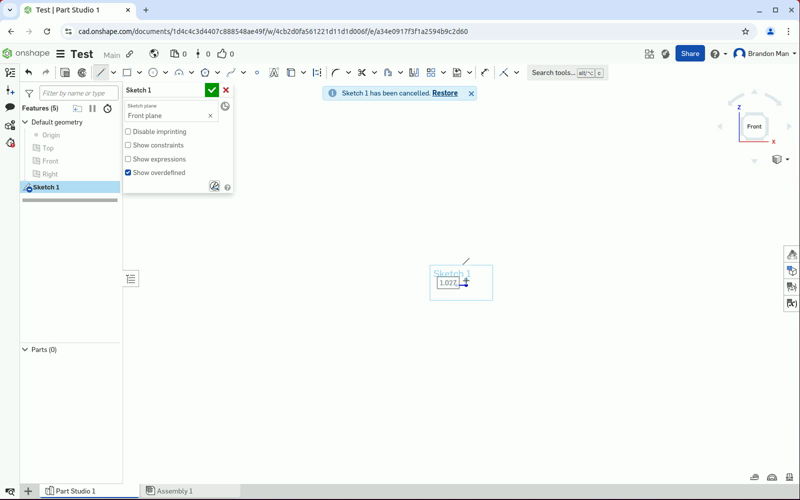
key_up(shift)
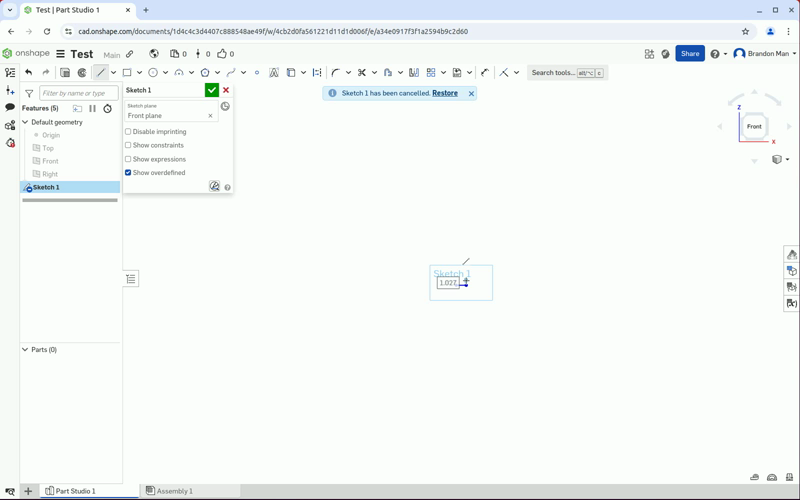
key_down(shift)
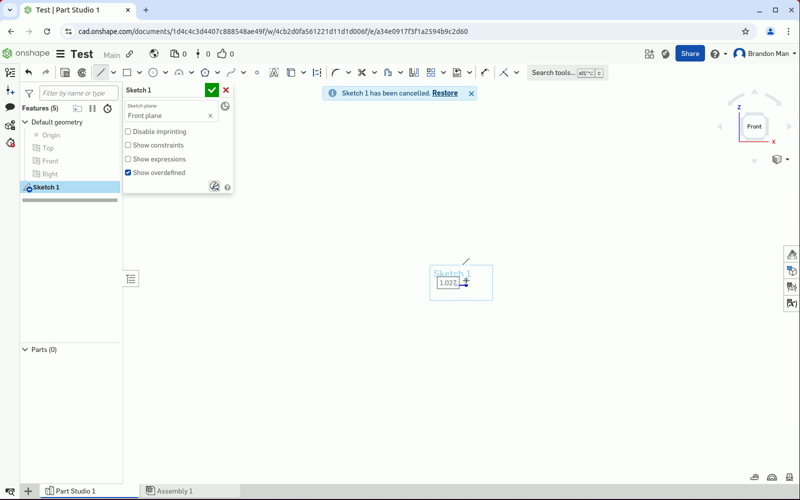
mouse_move(496, 279)
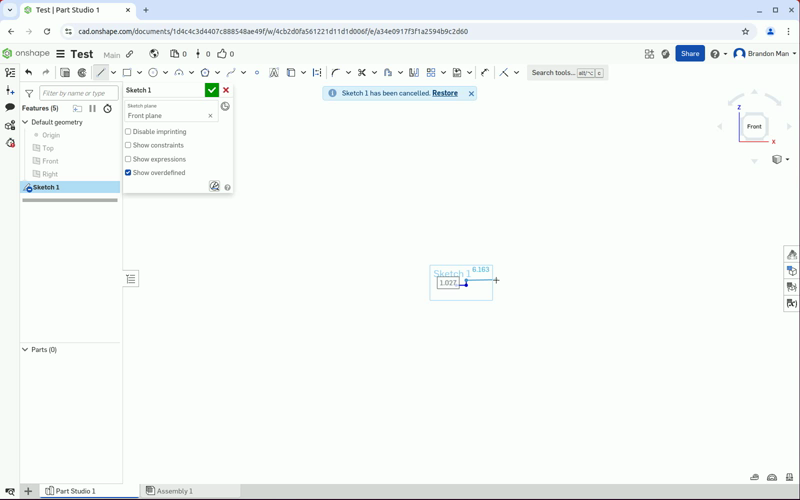
mouse_move(465, 284)
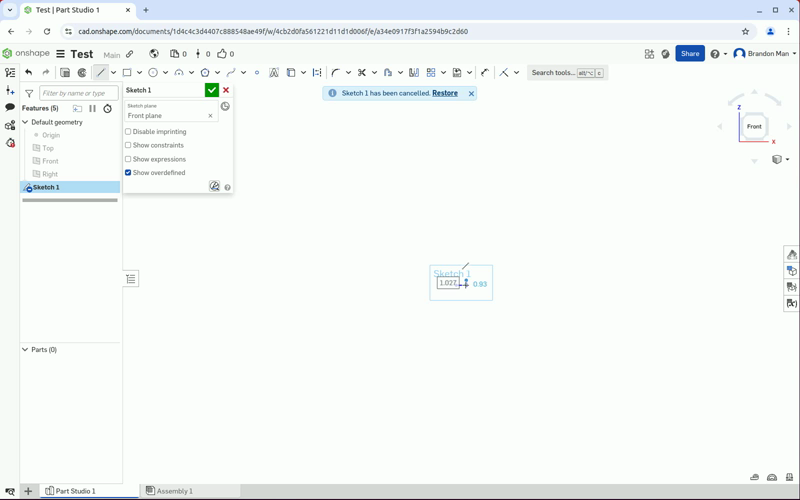
scroll(6)
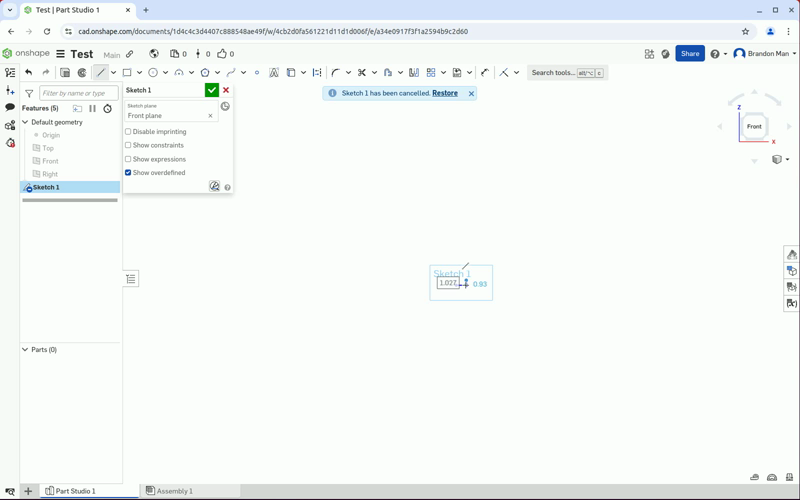
scroll(6)
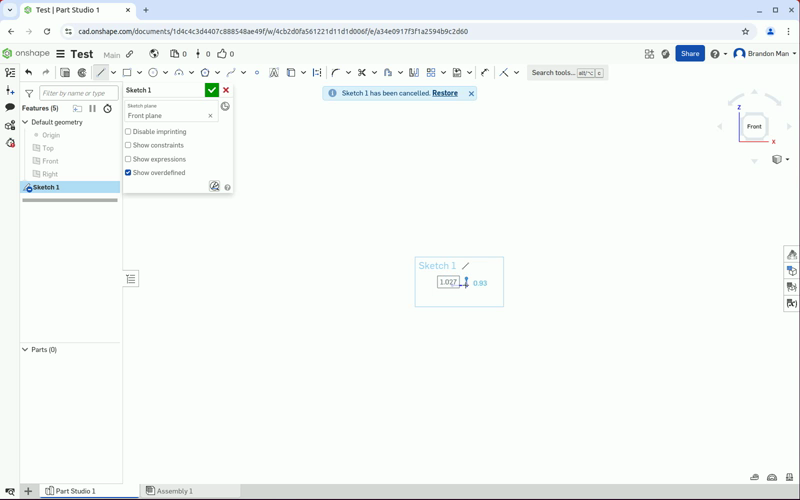
scroll(6)
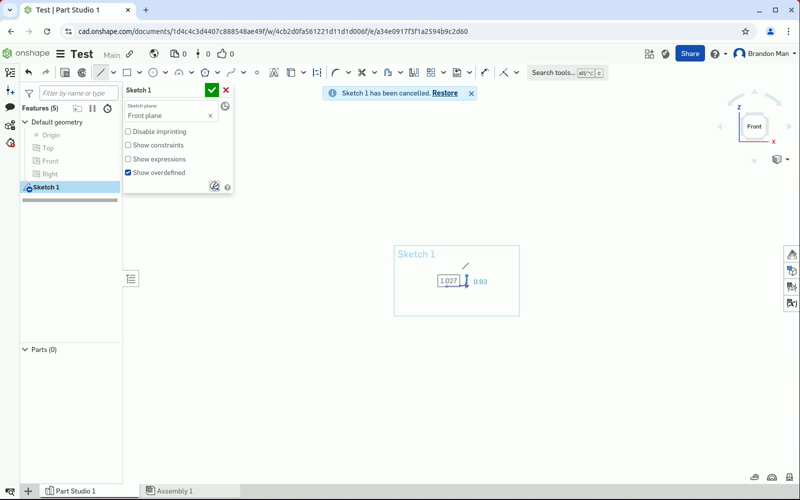
scroll(6)
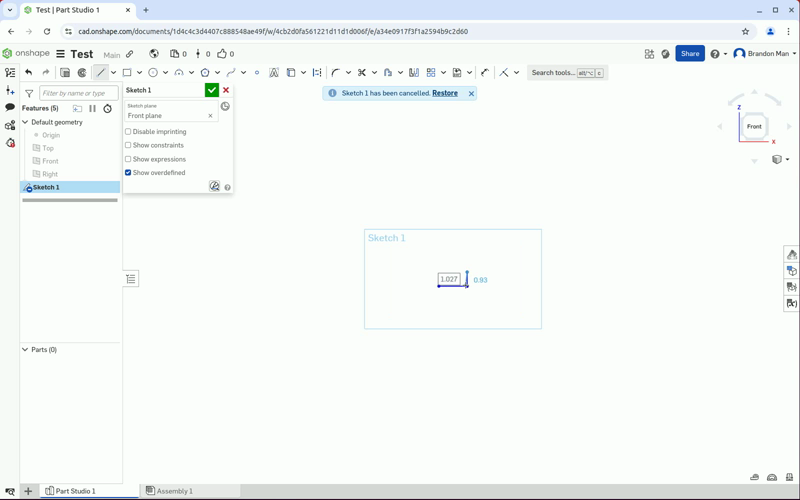
scroll(6)
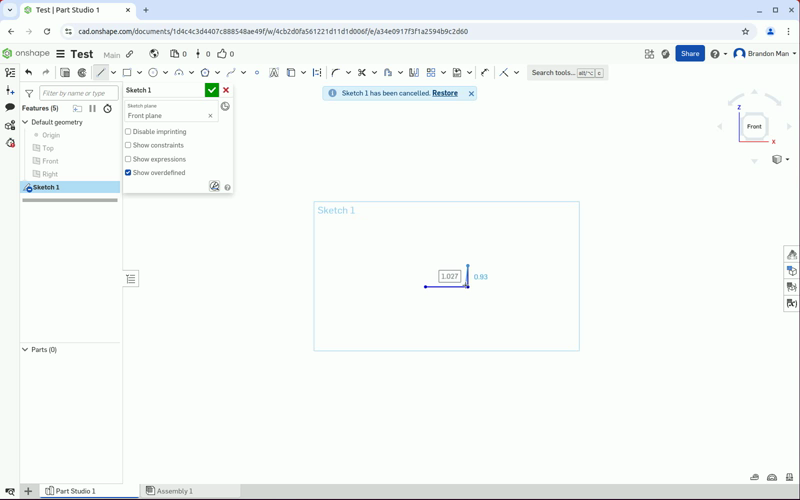
scroll(6)
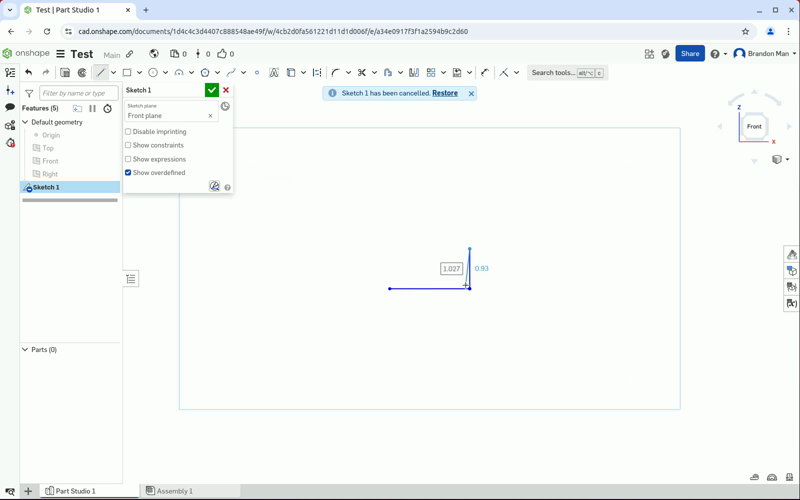
scroll(6)
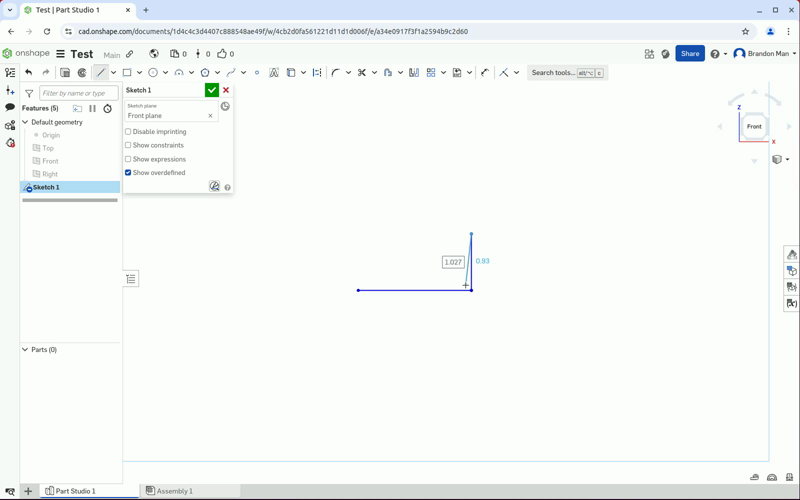
click(465, 284)
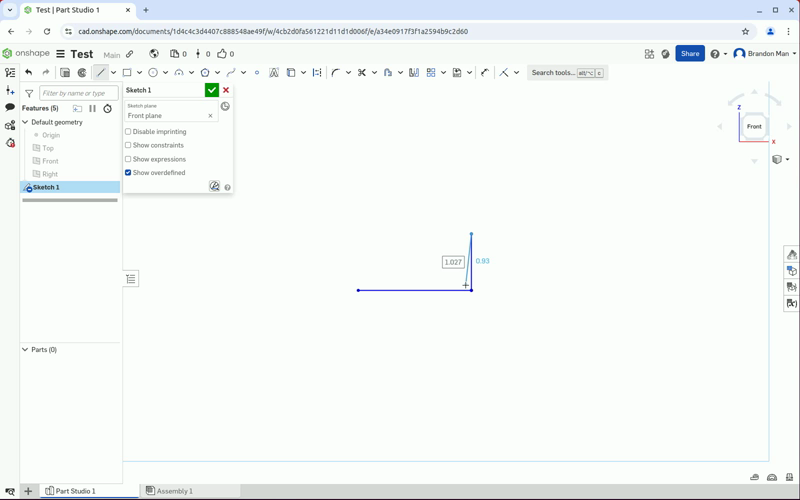
scroll(-6)
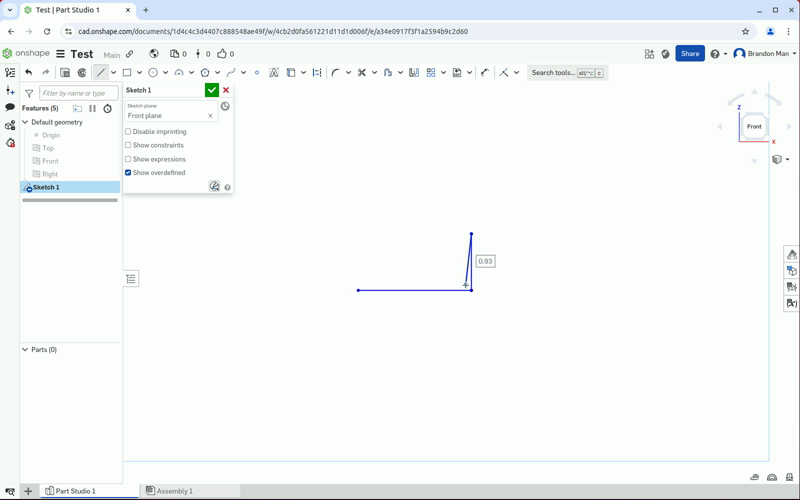
scroll(-6)
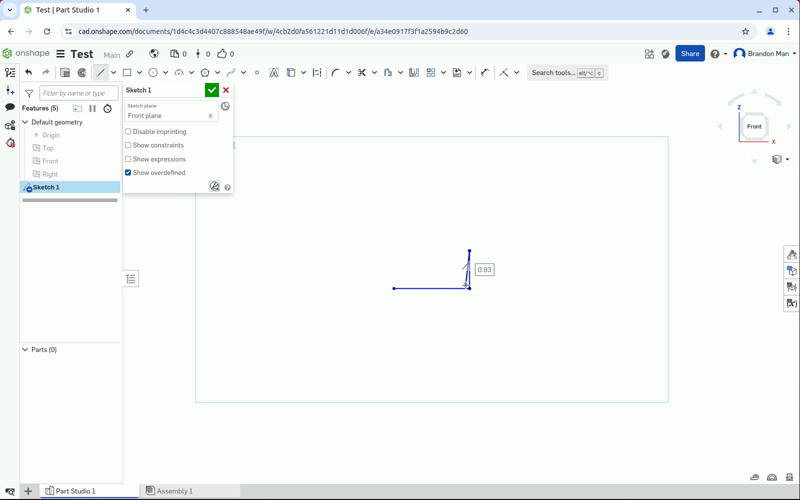
scroll(-6)
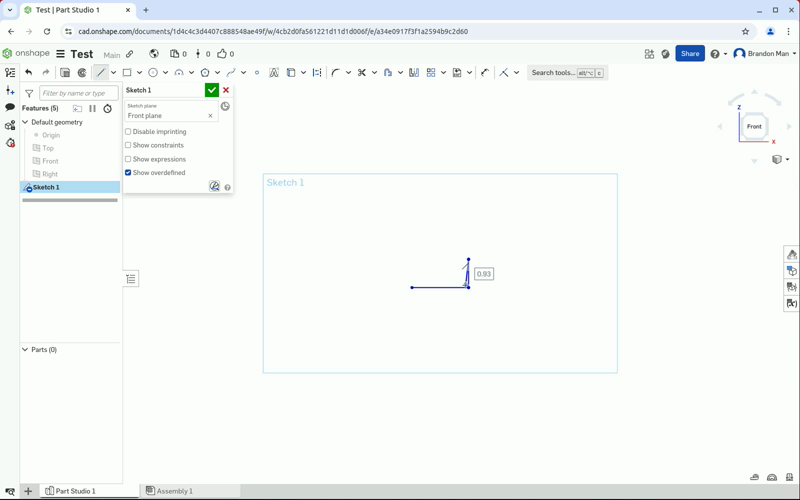
scroll(-6)
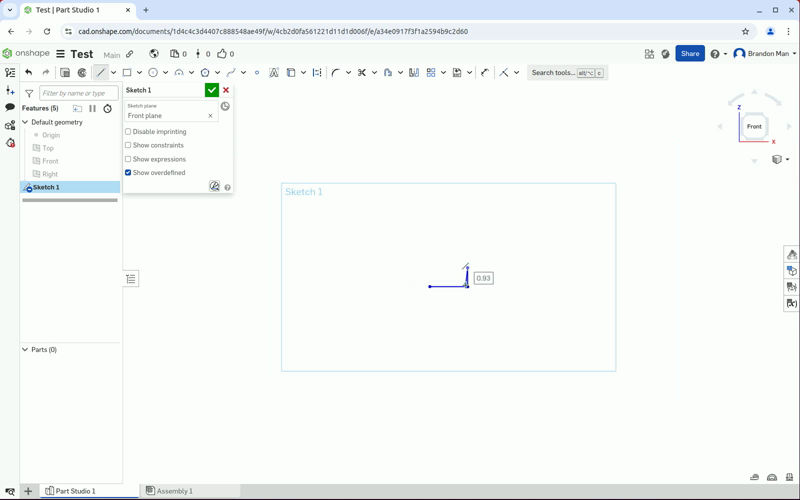
scroll(-6)
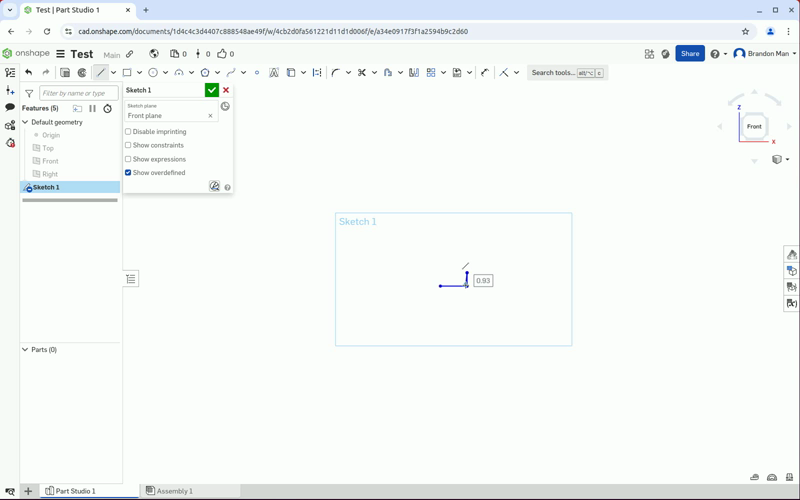
scroll(-6)
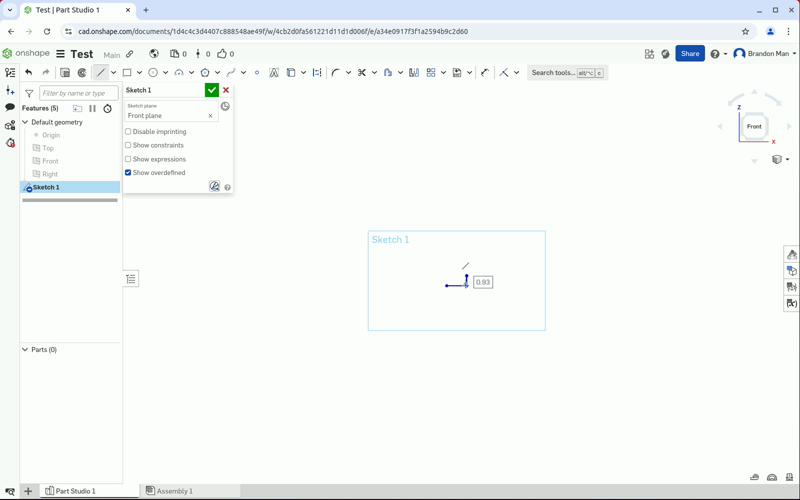
scroll(-6)
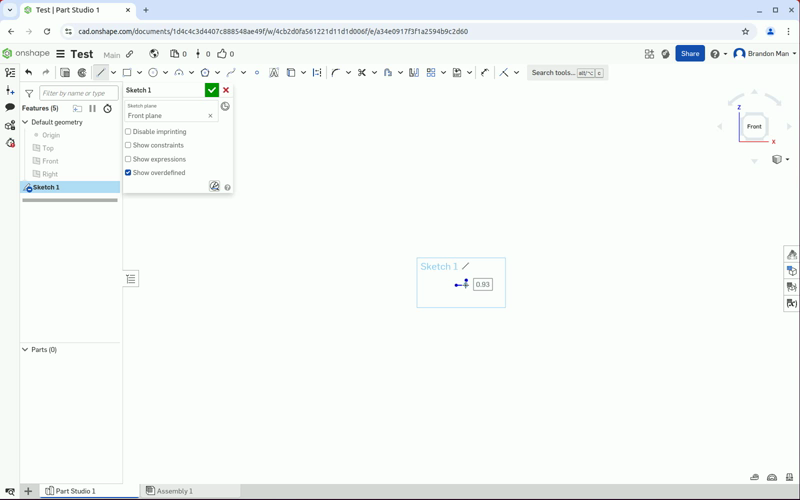
key_up(shift)
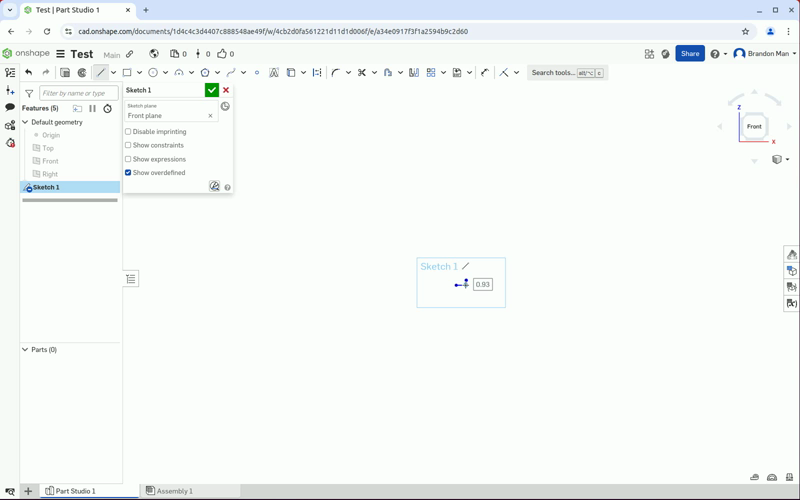
key_down(shift)
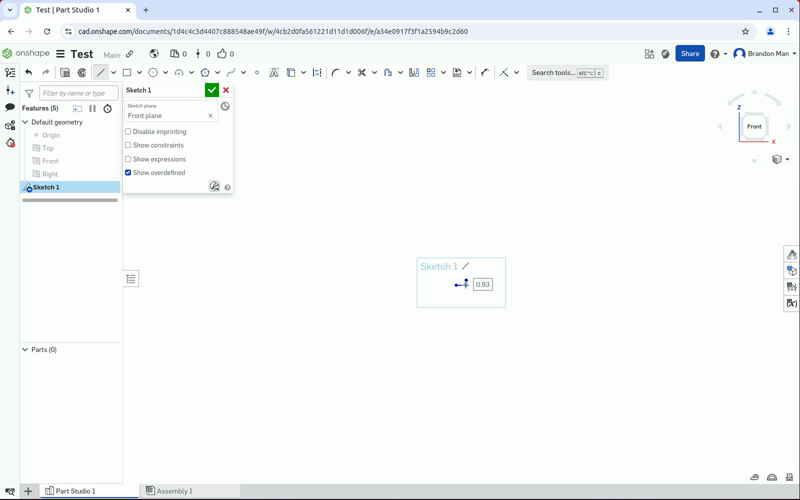
mouse_move(495, 284)
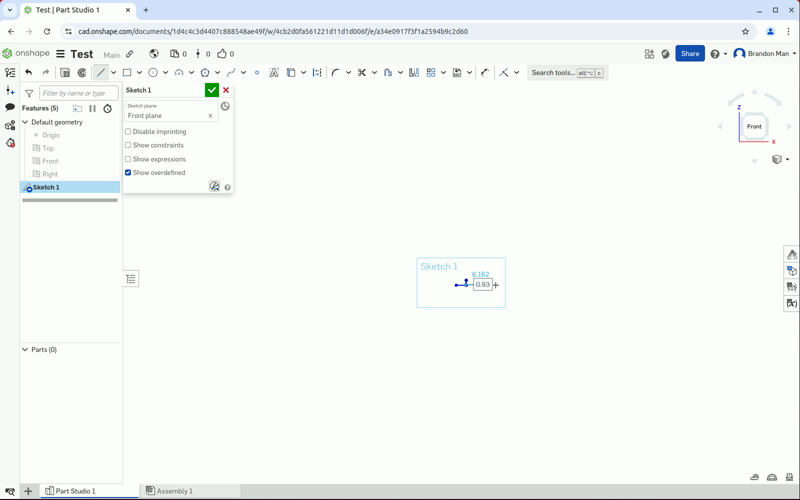
mouse_move(456, 284)
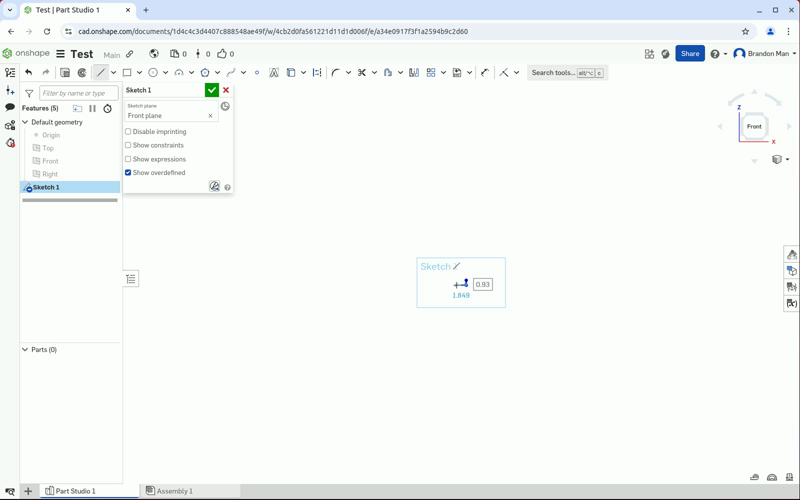
scroll(6)
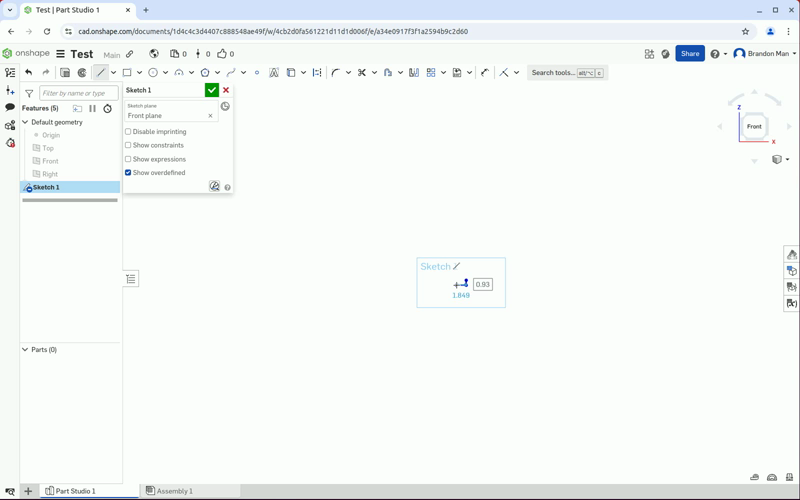
scroll(6)
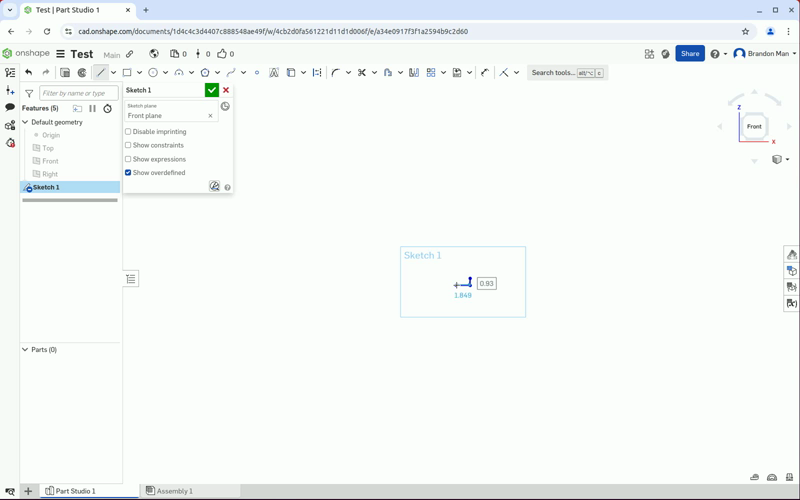
scroll(6)
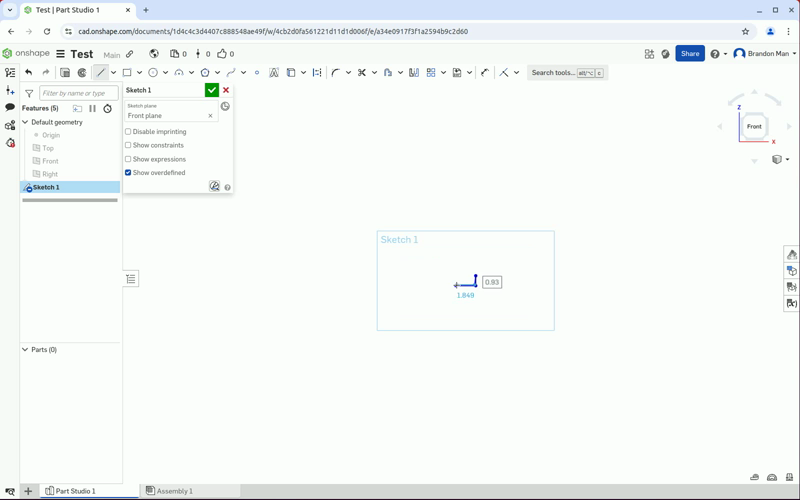
scroll(6)
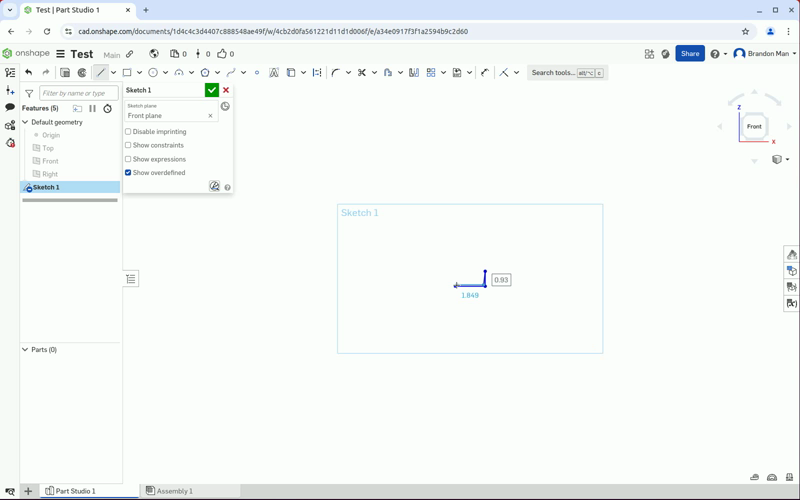
scroll(6)
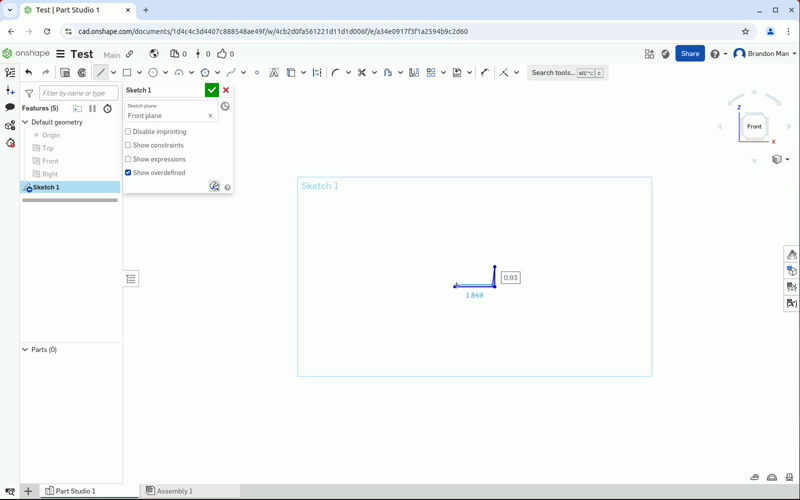
scroll(6)
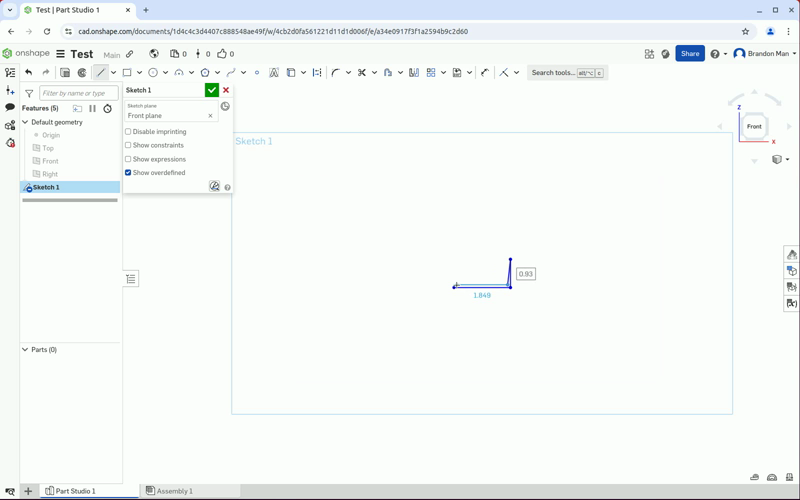
scroll(6)
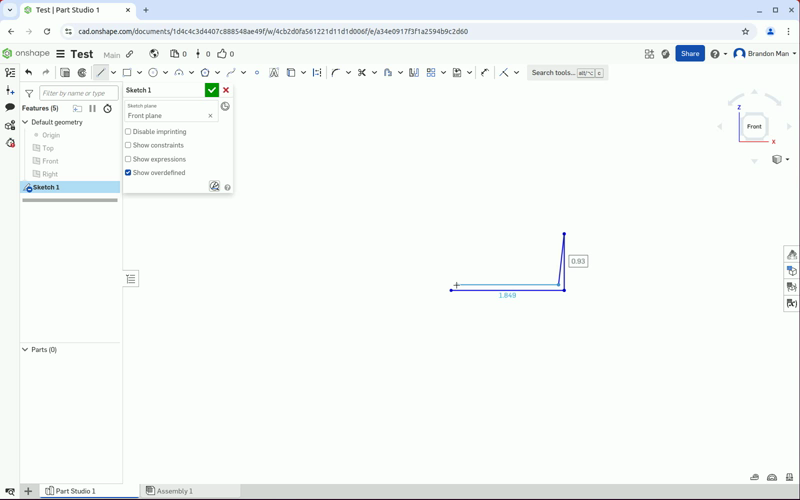
click(456, 284)
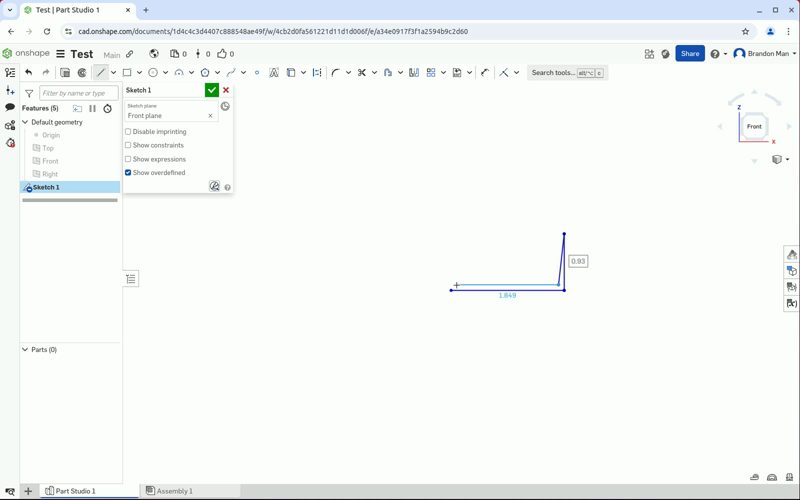
scroll(-6)
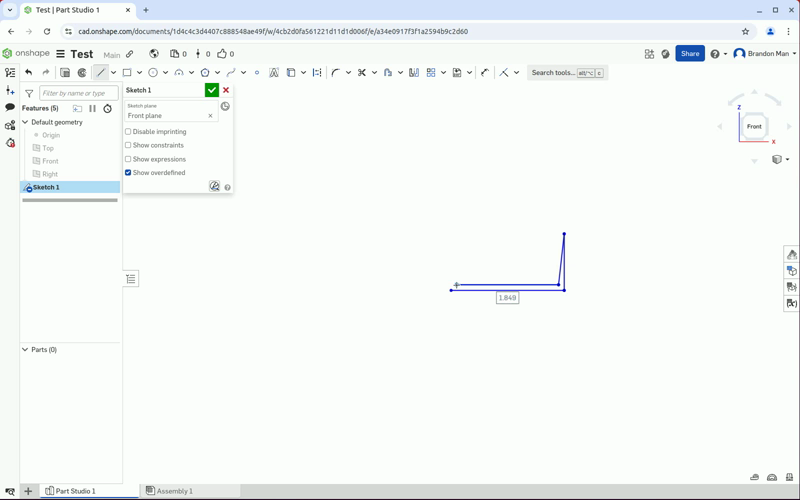
scroll(-6)
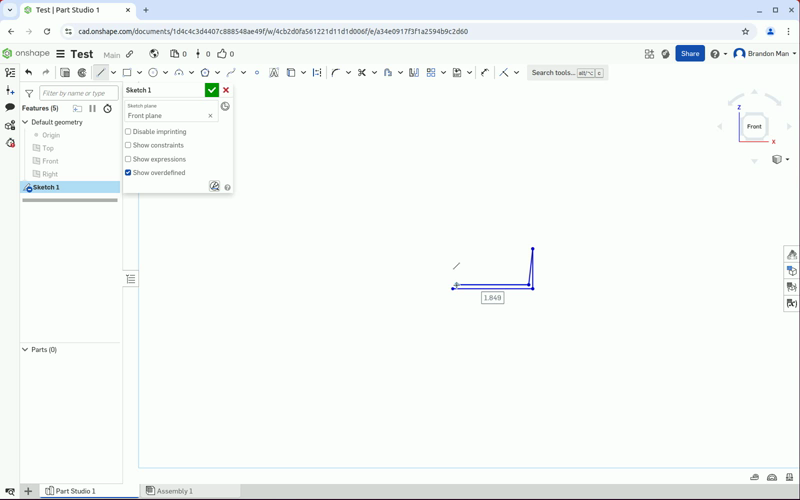
scroll(-6)
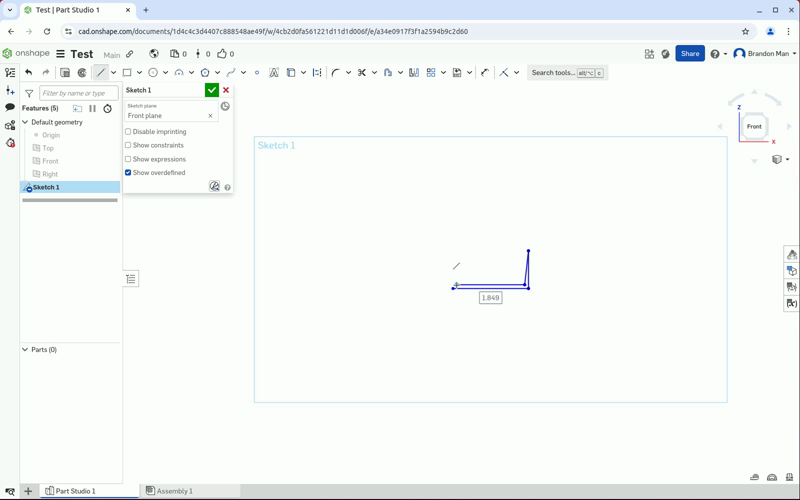
scroll(-6)
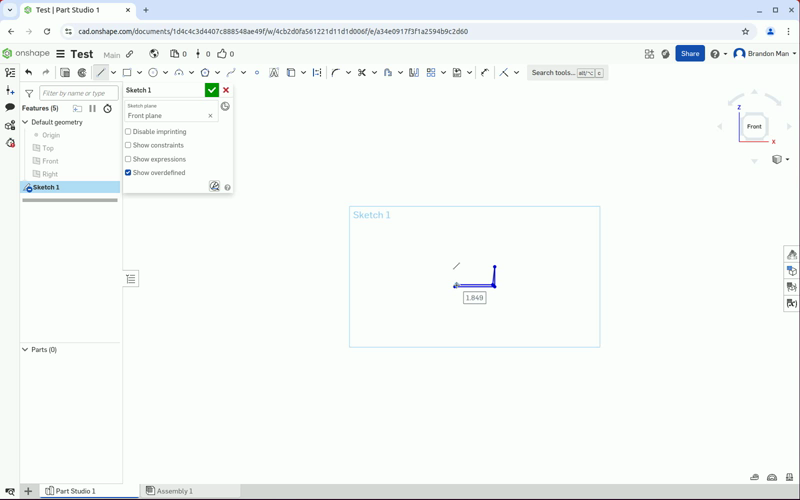
scroll(-6)
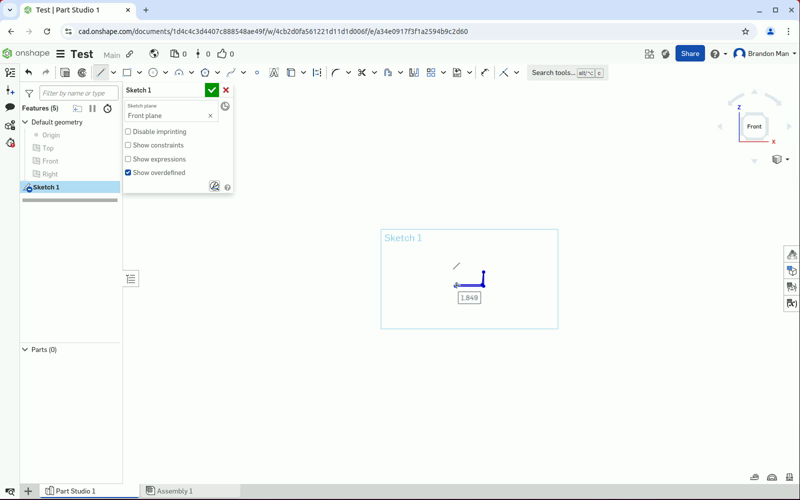
scroll(-6)
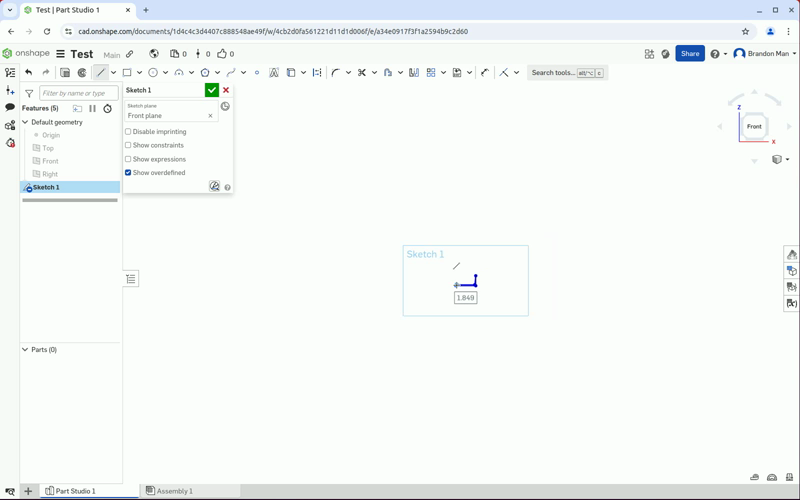
scroll(-6)
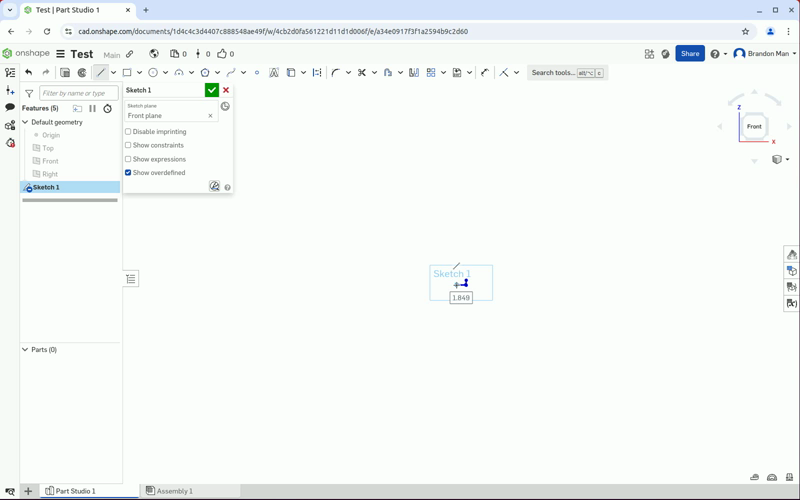
key_up(shift)
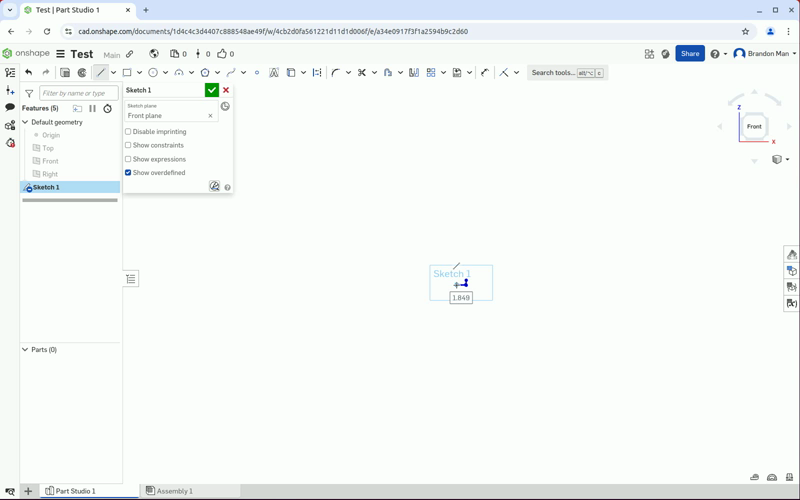
key_down(shift)
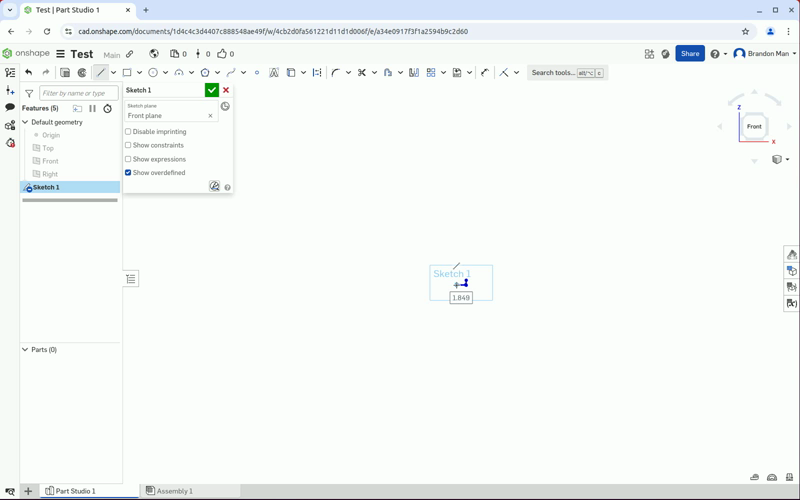
mouse_move(486, 284)
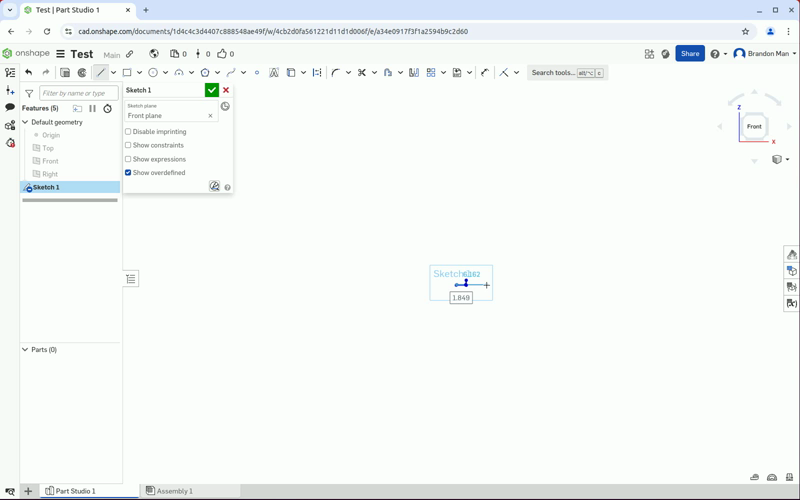
mouse_move(456, 280)
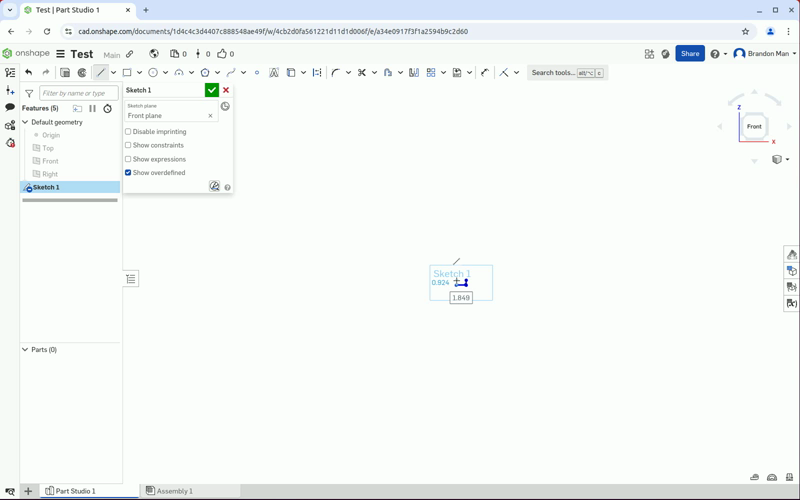
scroll(6)
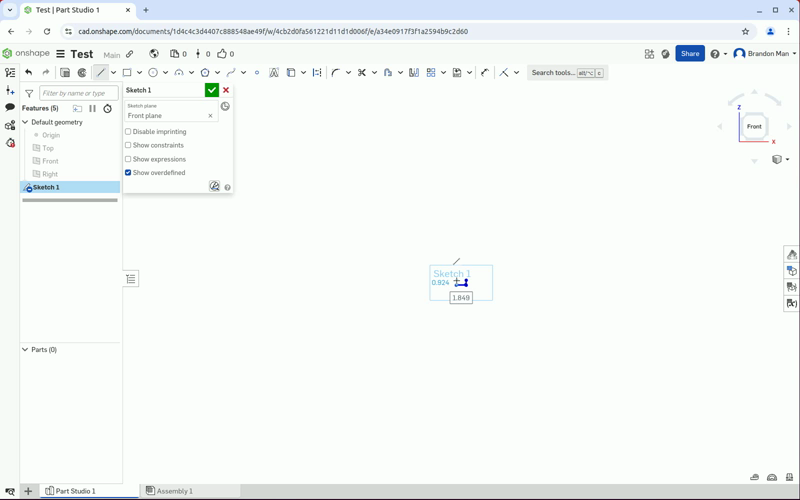
scroll(6)
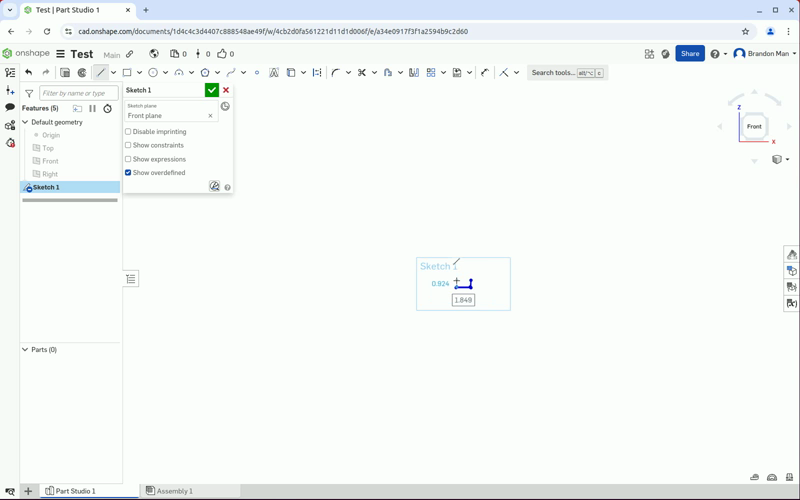
scroll(6)
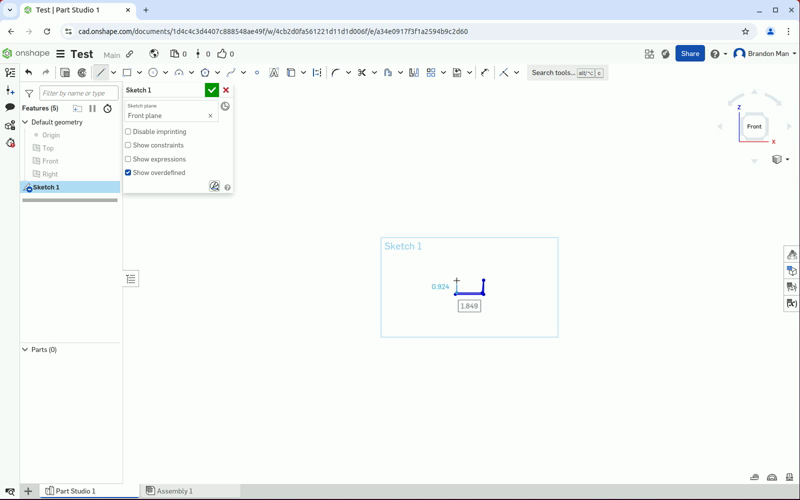
scroll(6)
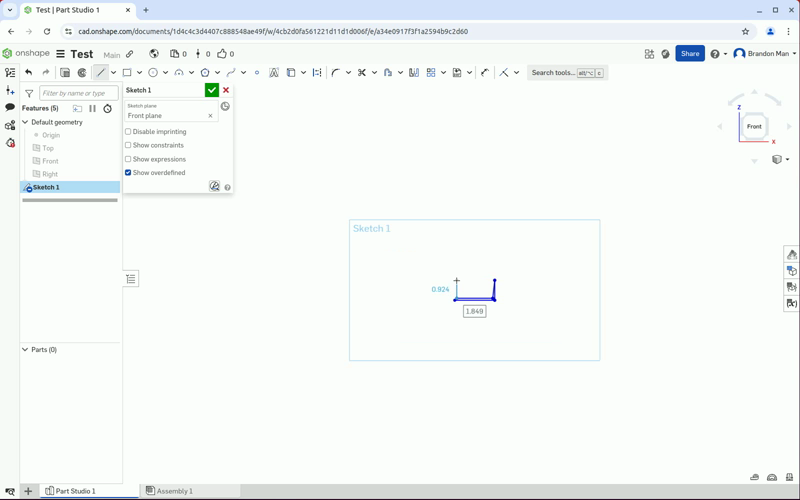
scroll(6)
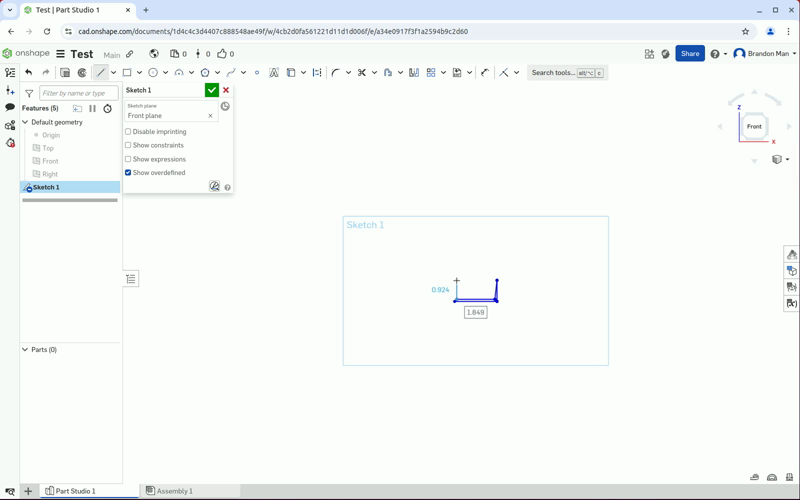
scroll(6)
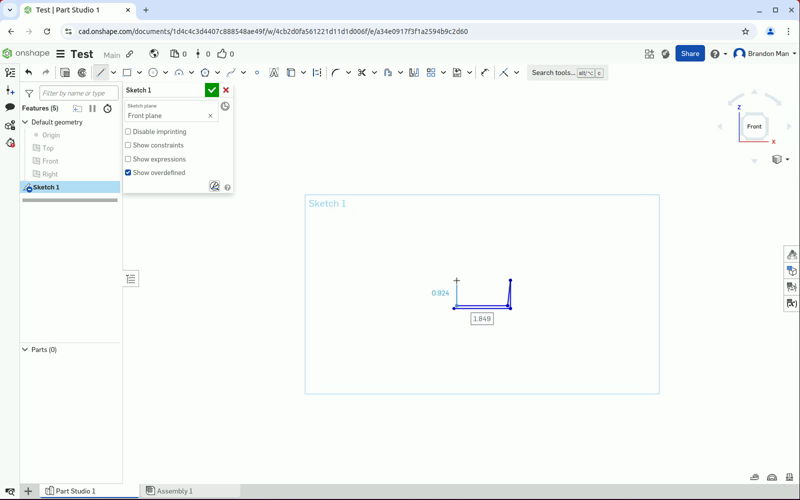
scroll(6)
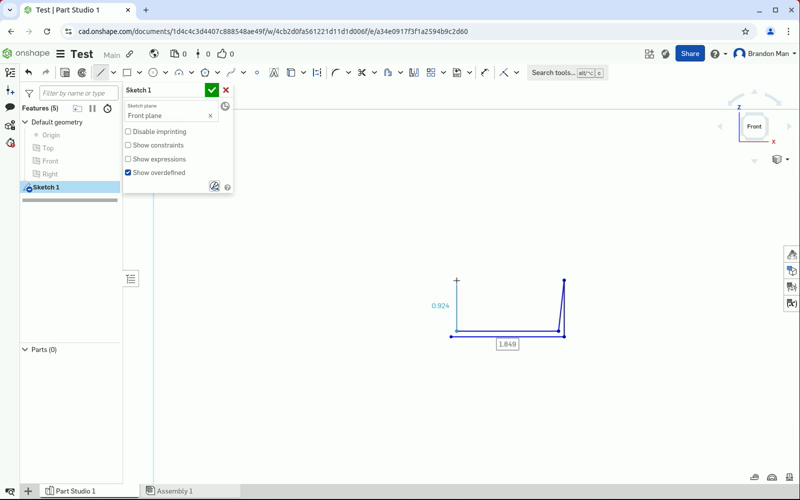
click(456, 280)
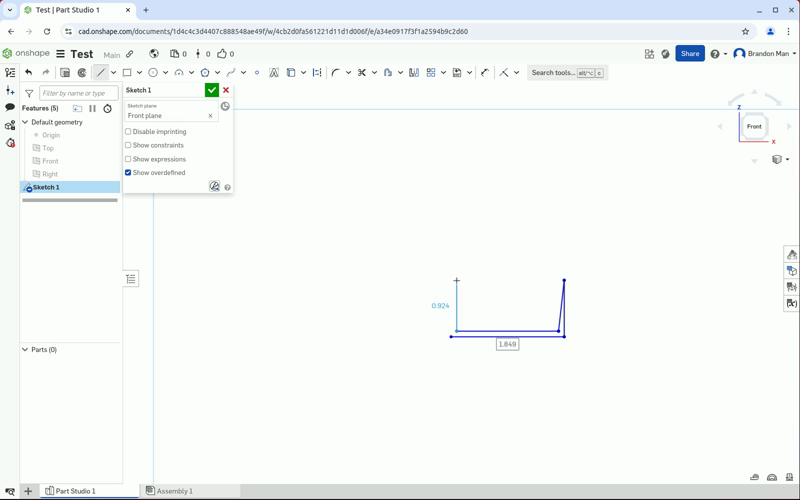
scroll(-6)
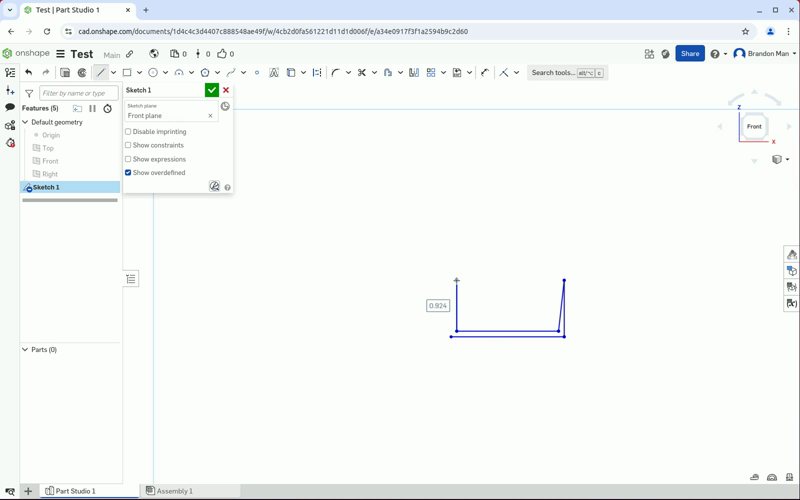
scroll(-6)
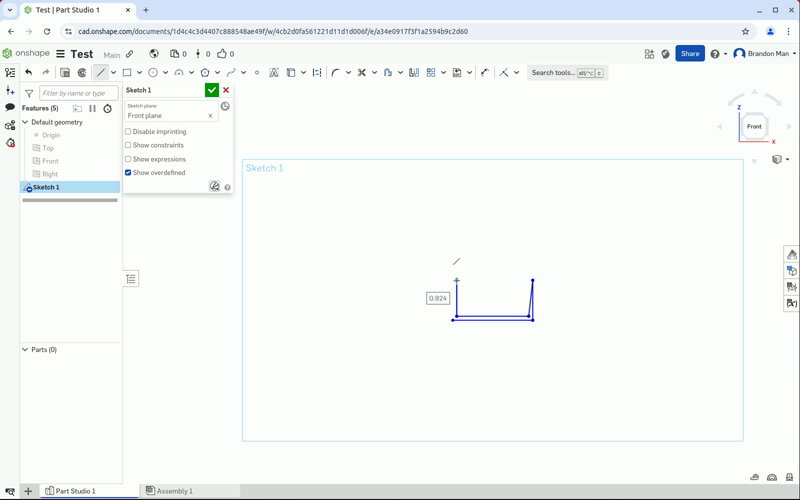
scroll(-6)
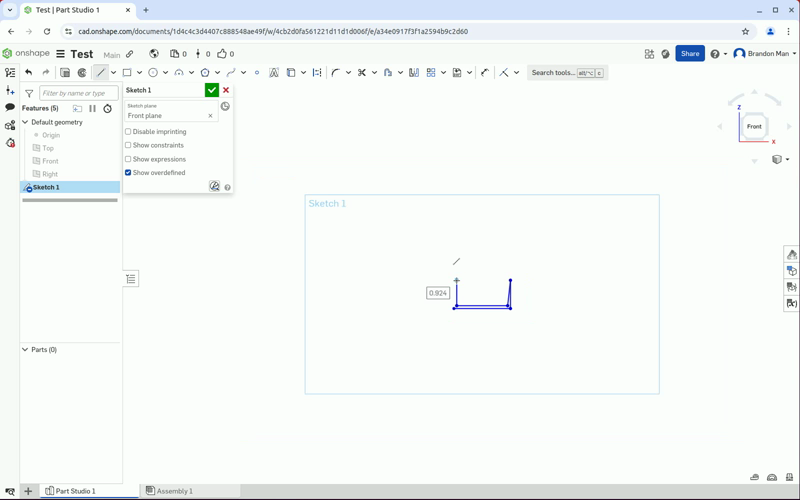
scroll(-6)
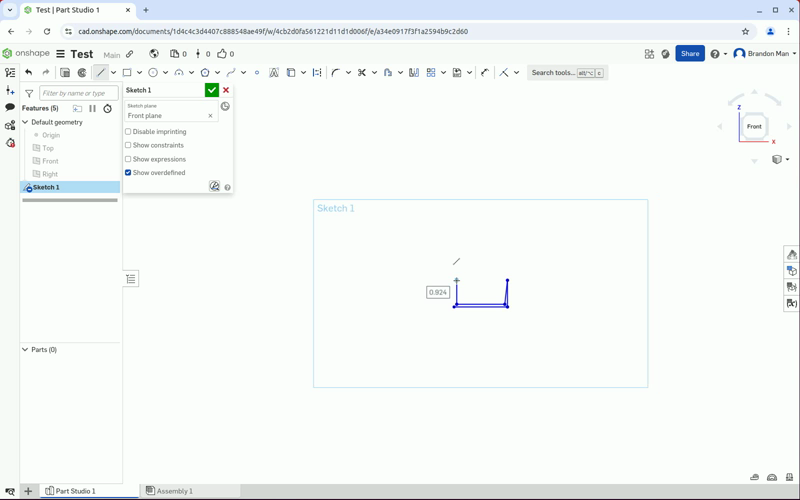
scroll(-6)
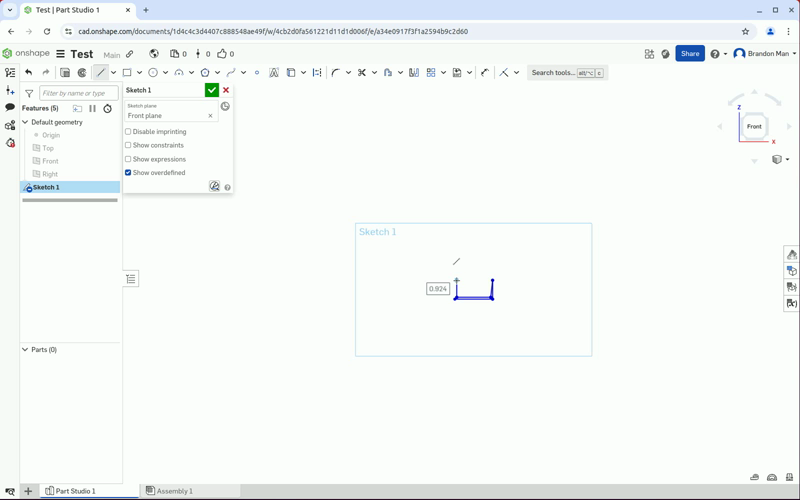
scroll(-6)
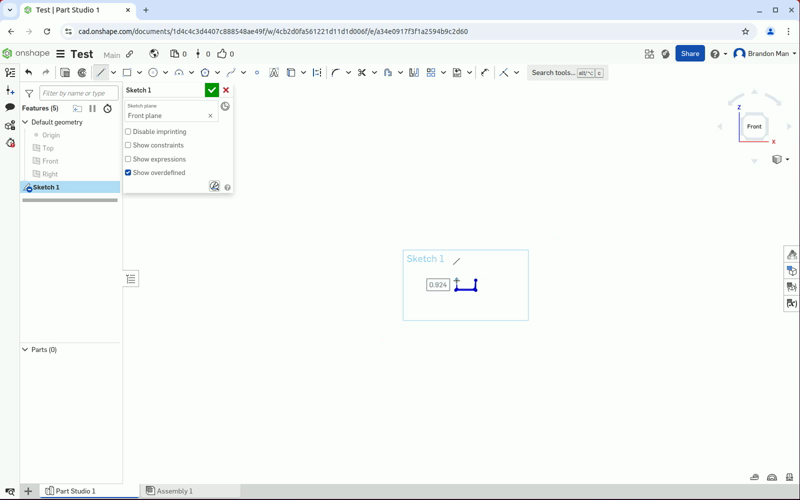
scroll(-6)
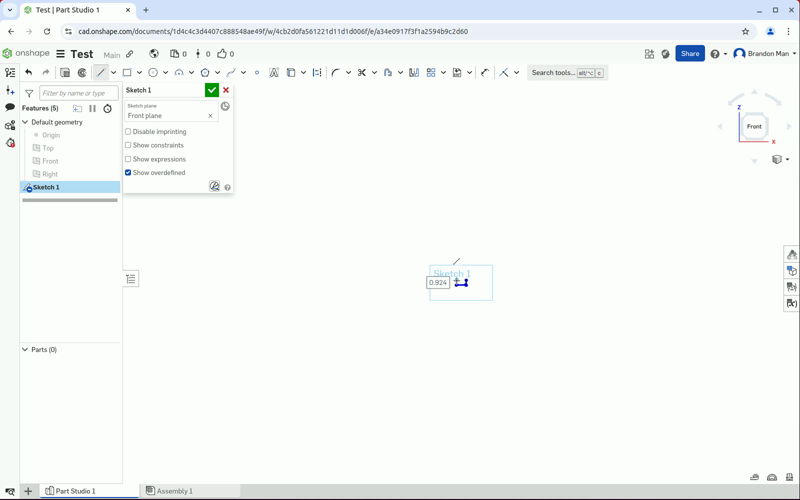
key_up(shift)
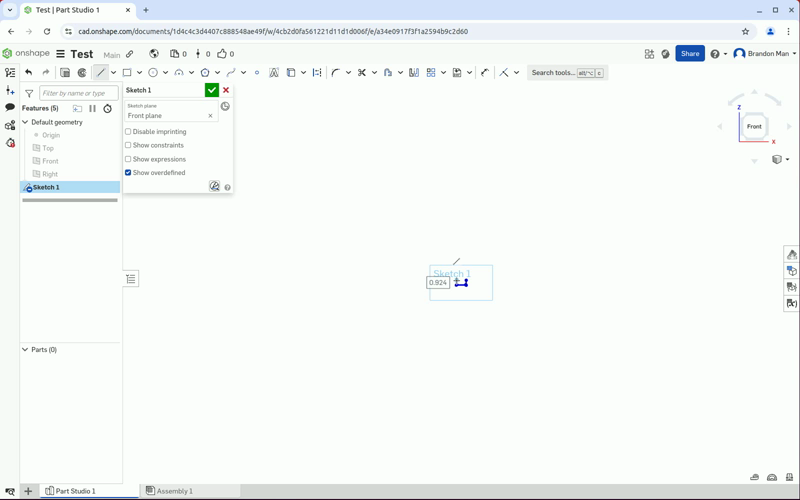
key_down(shift)
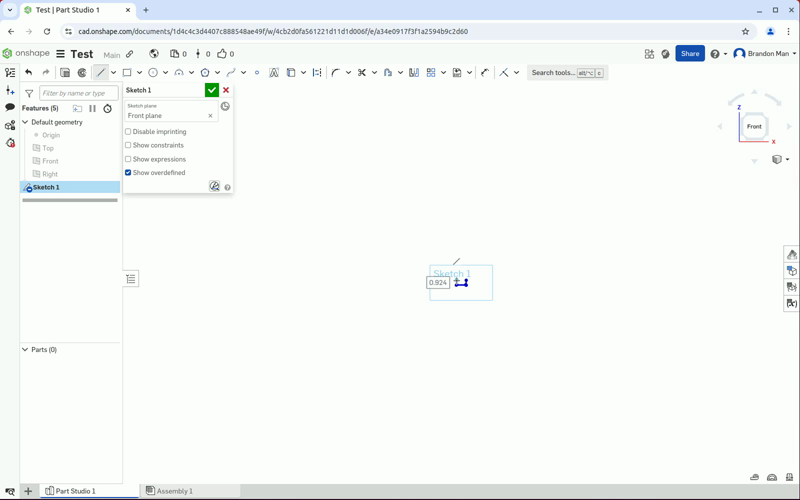
mouse_move(486, 280)
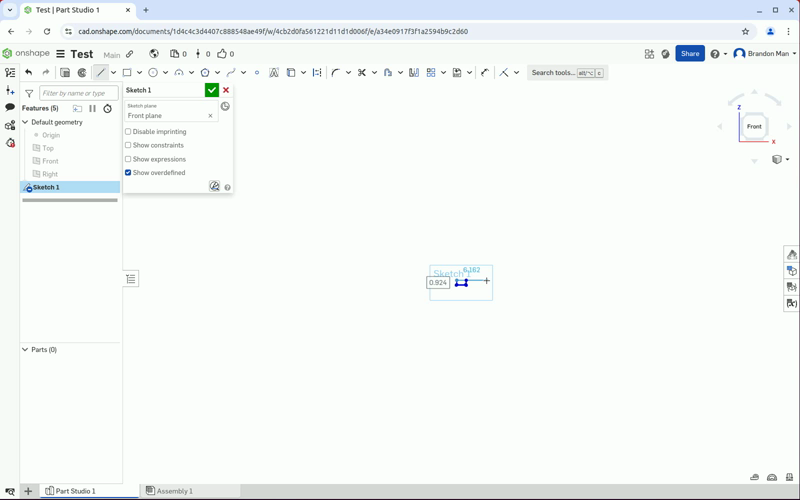
mouse_move(456, 280)
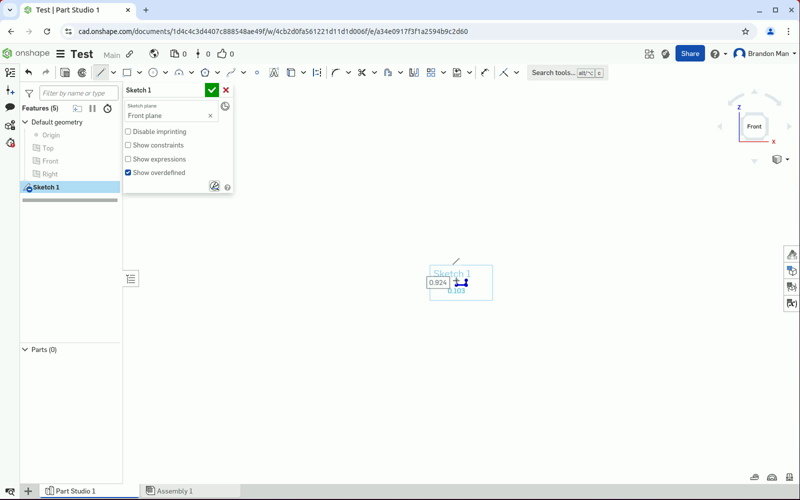
scroll(6)
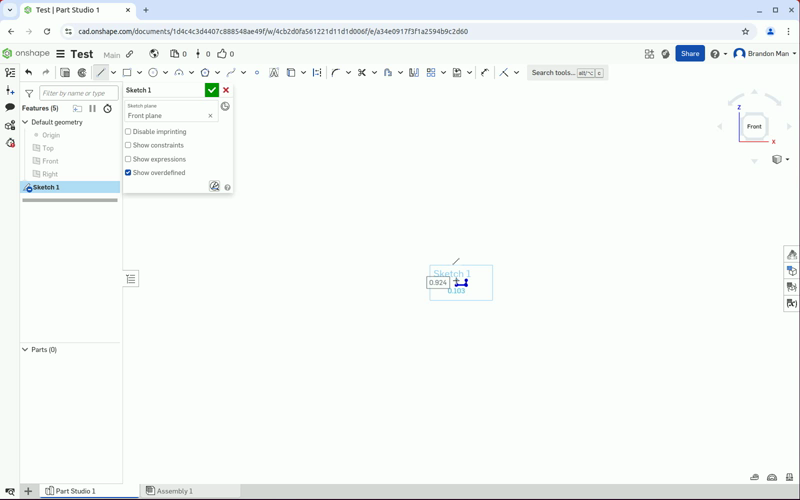
scroll(6)
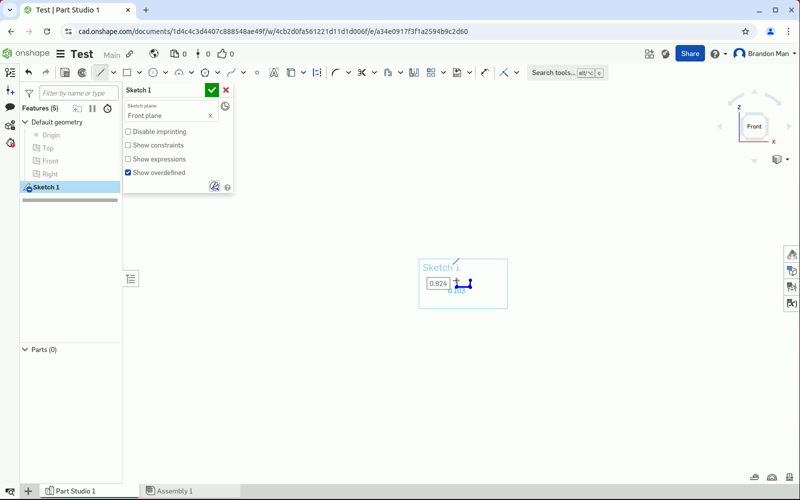
scroll(6)
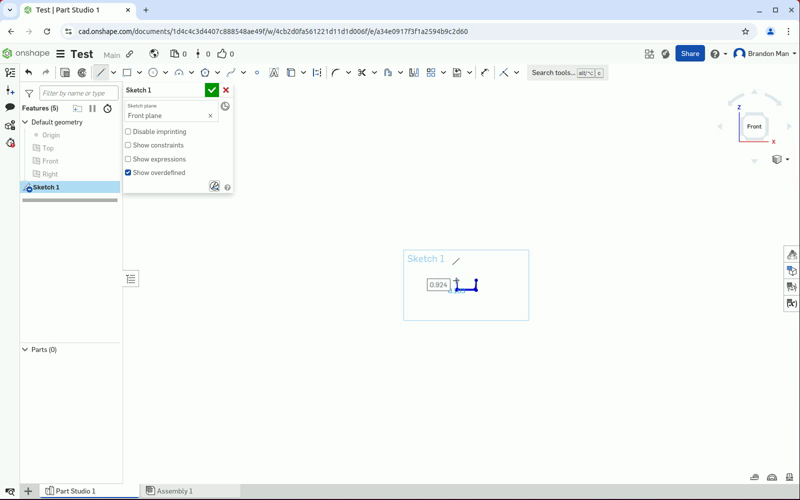
scroll(6)
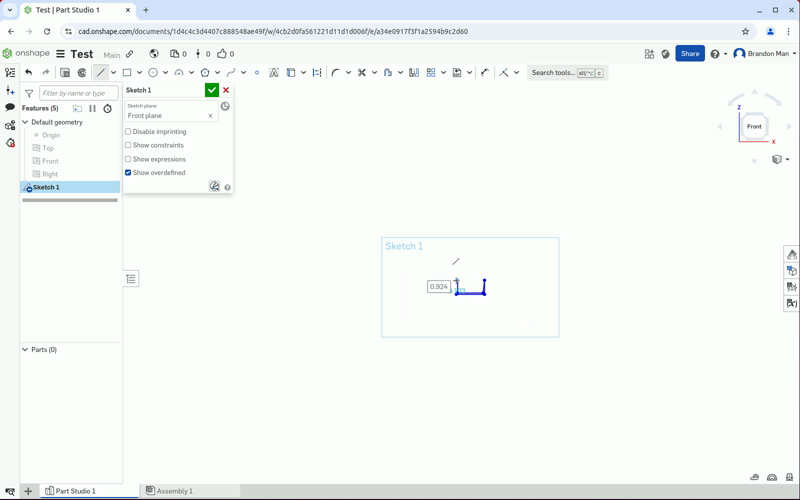
scroll(6)
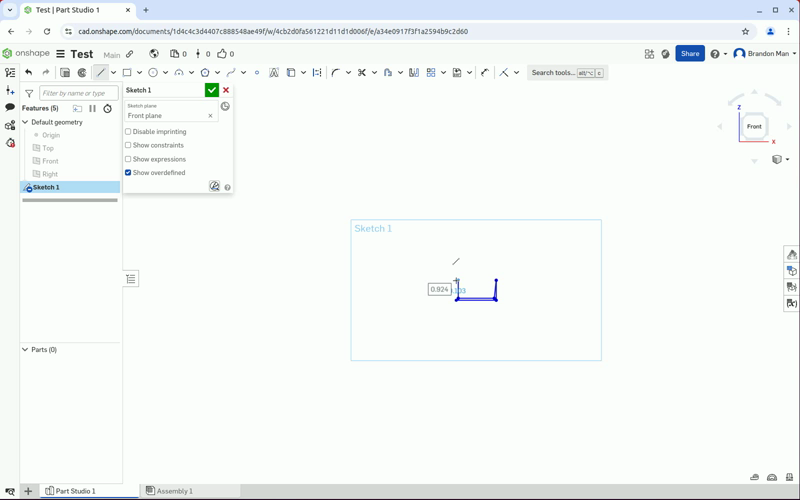
scroll(6)
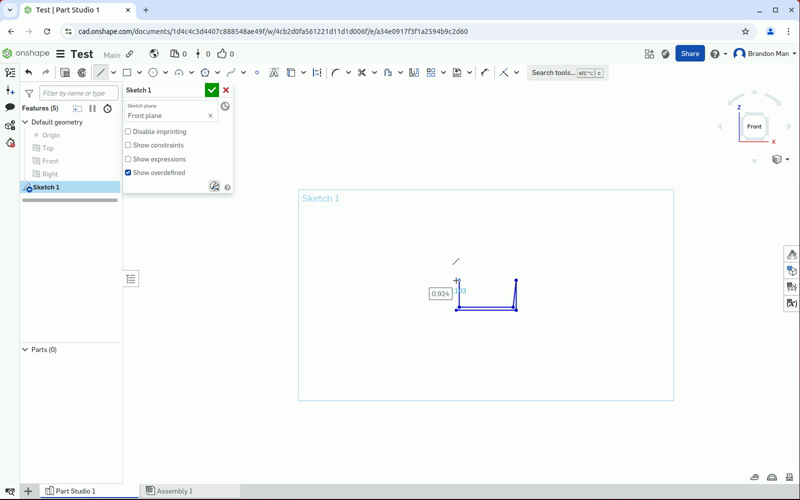
scroll(6)
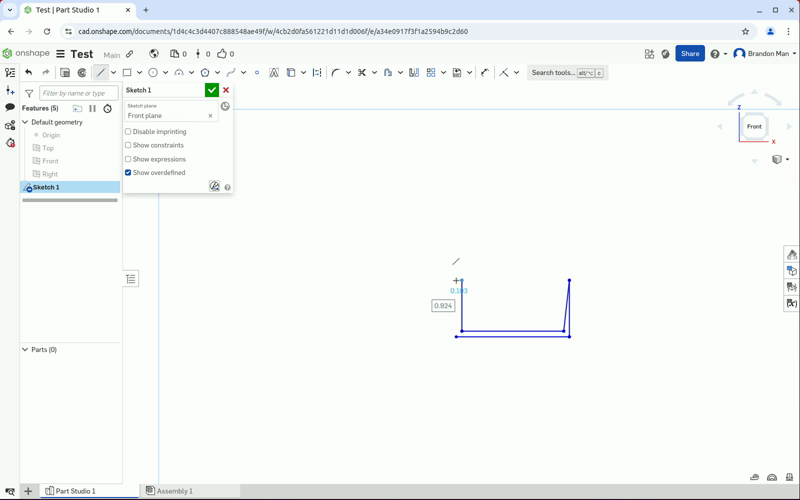
click(456, 280)
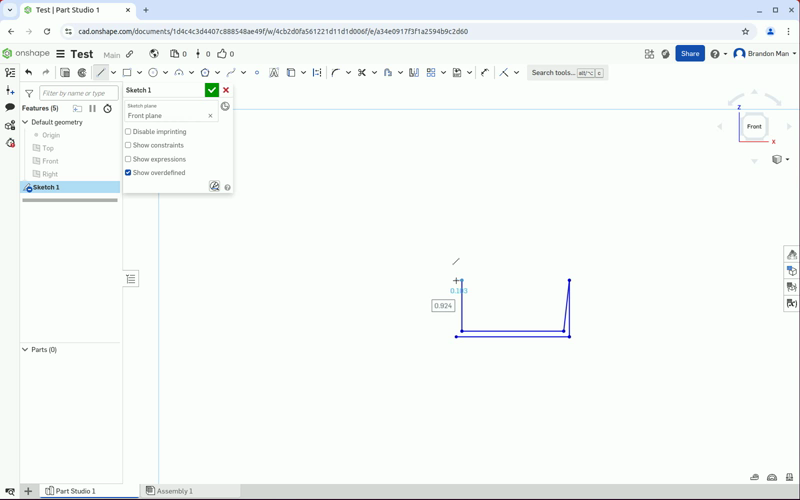
scroll(-6)
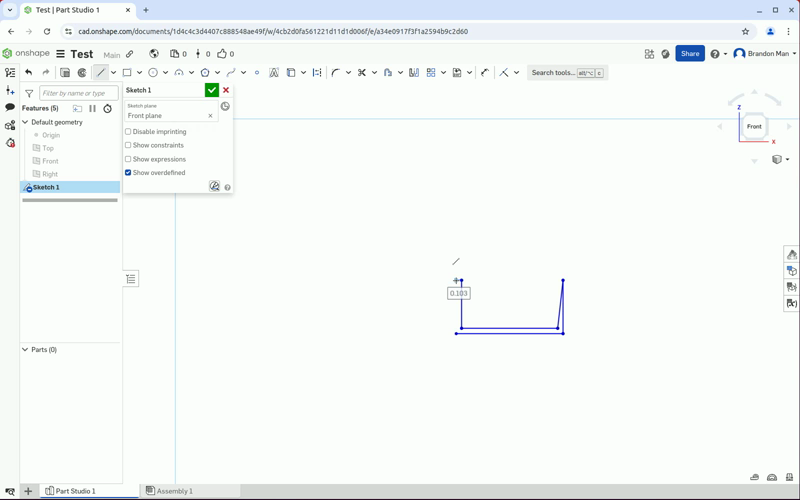
scroll(-6)
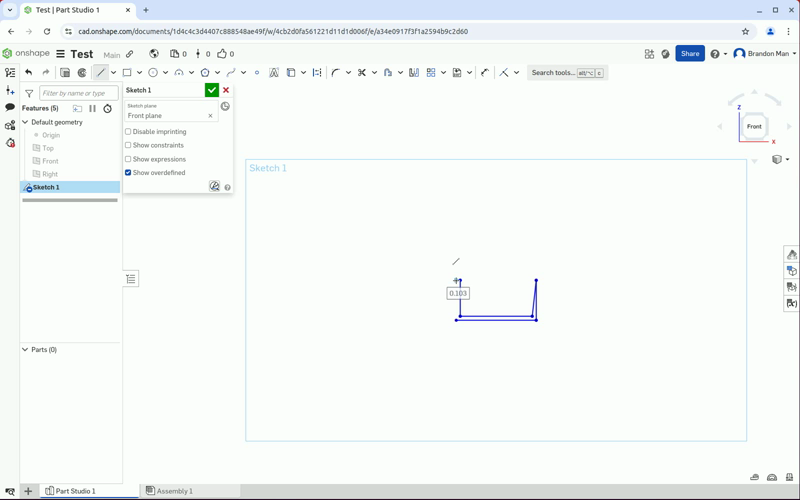
scroll(-6)
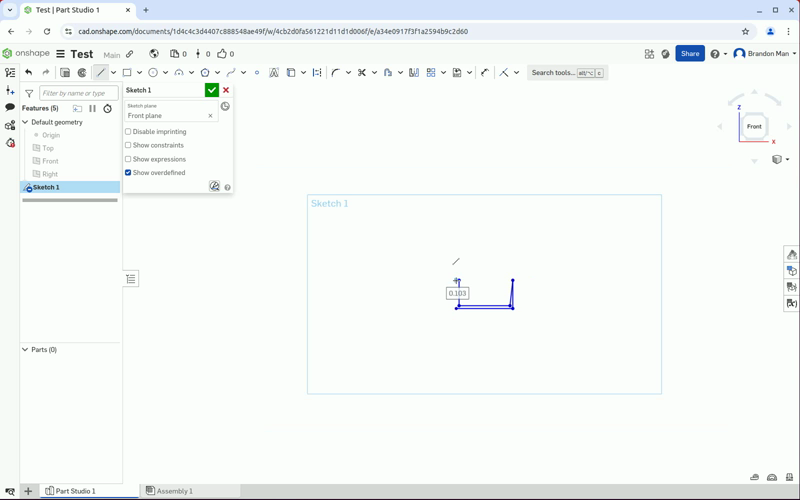
scroll(-6)
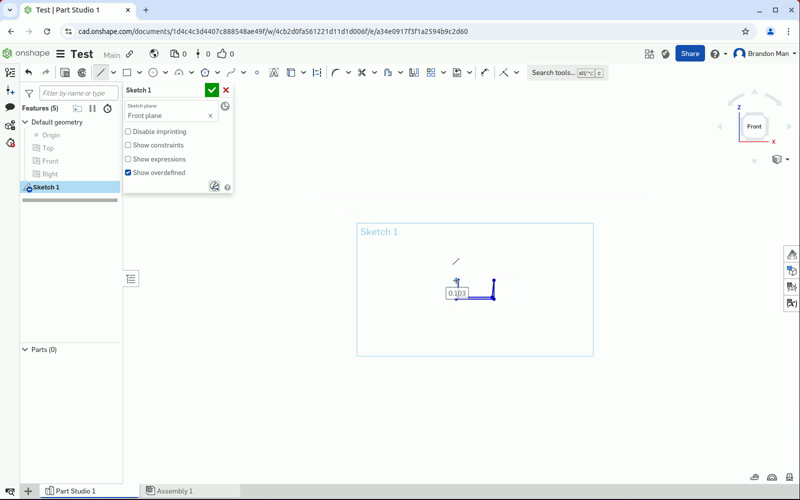
scroll(-6)
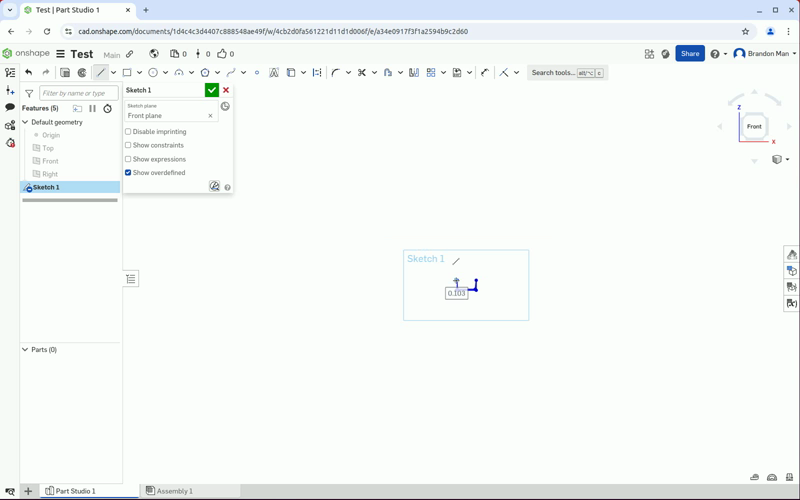
scroll(-6)
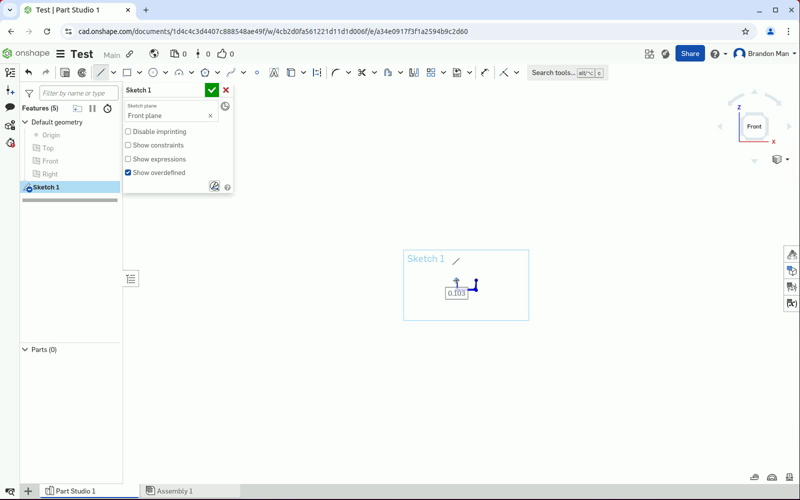
scroll(-6)
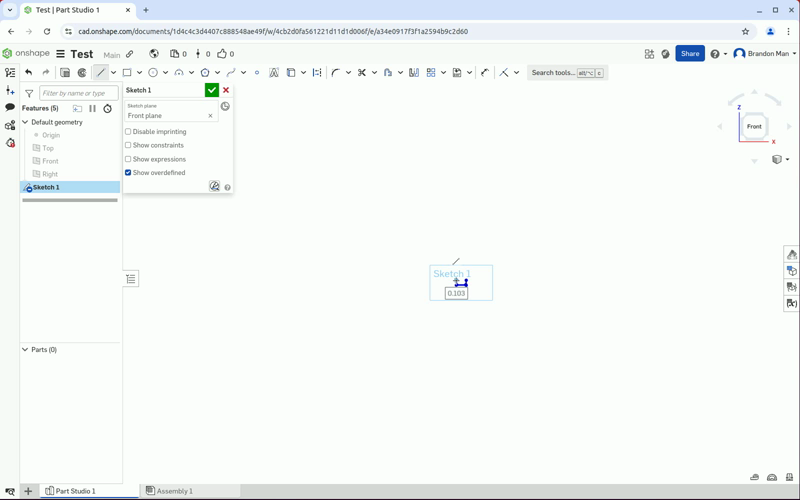
key_up(shift)
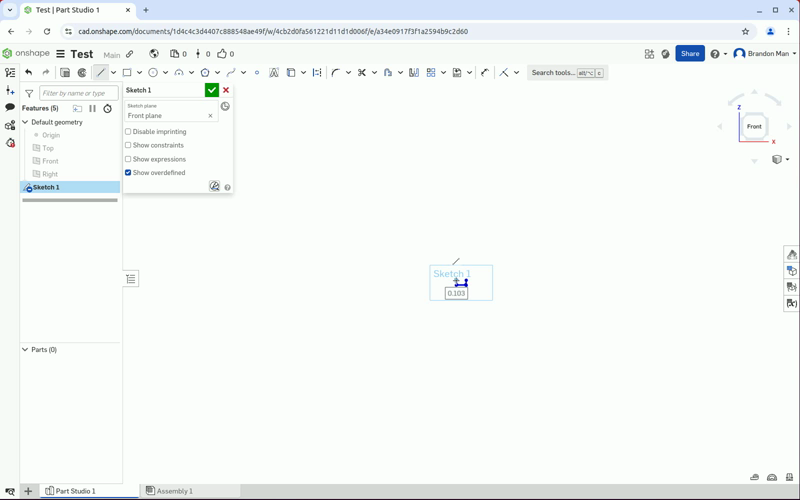
mouse_move(486, 280)
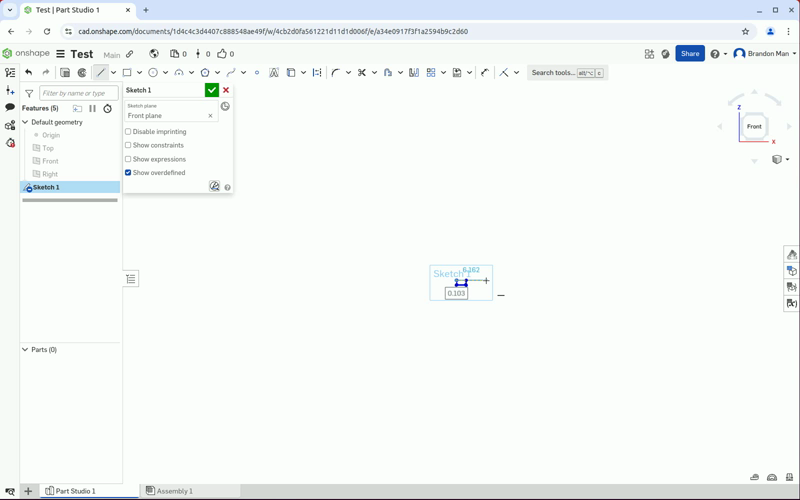
key_down(shift)
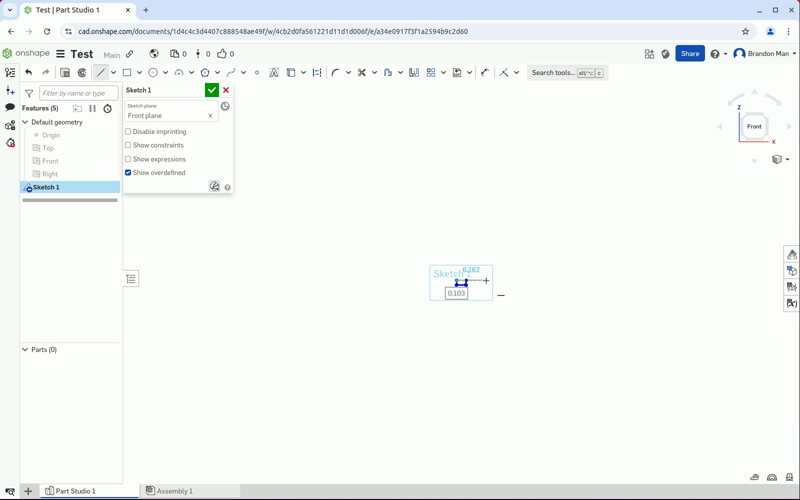
mouse_move(456, 285)
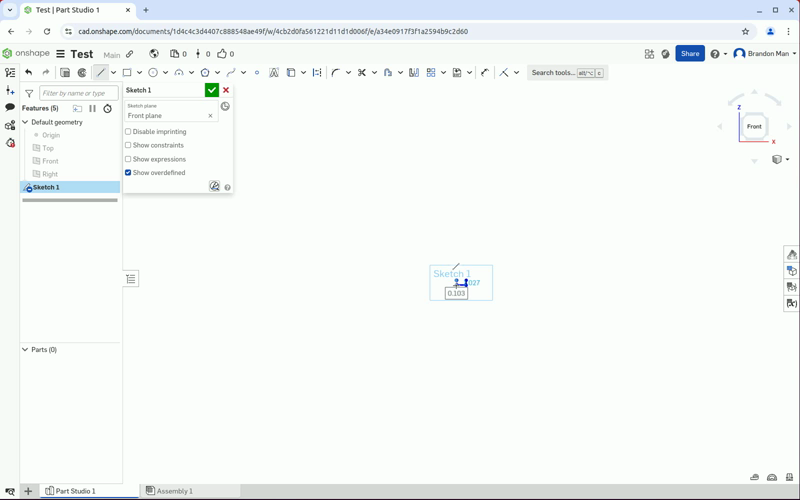
scroll(6)
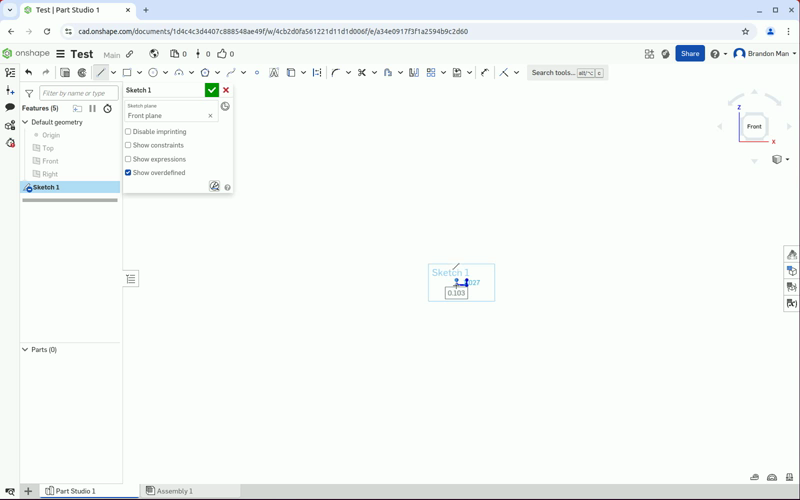
scroll(6)
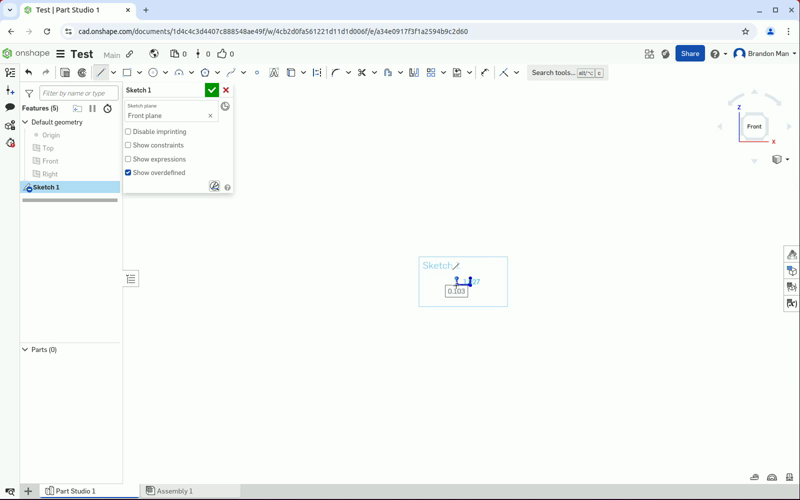
scroll(6)
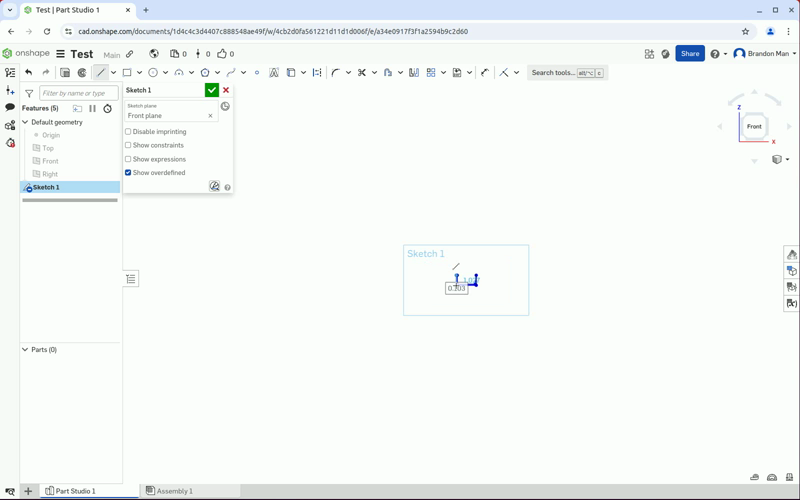
scroll(6)
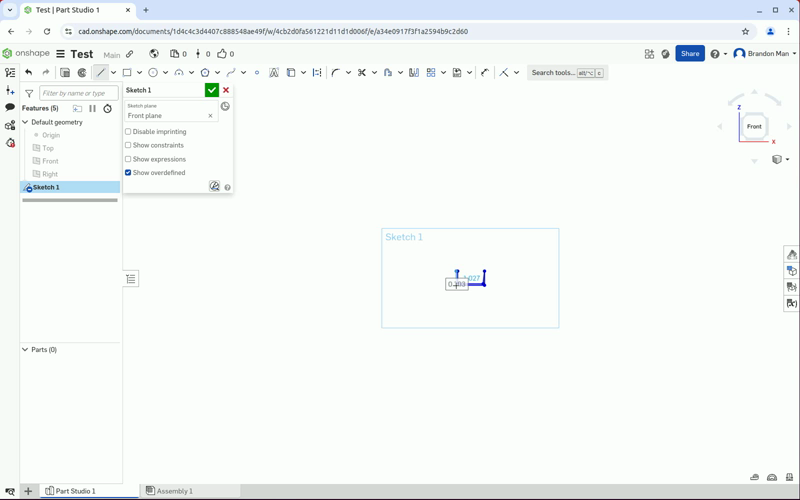
scroll(6)
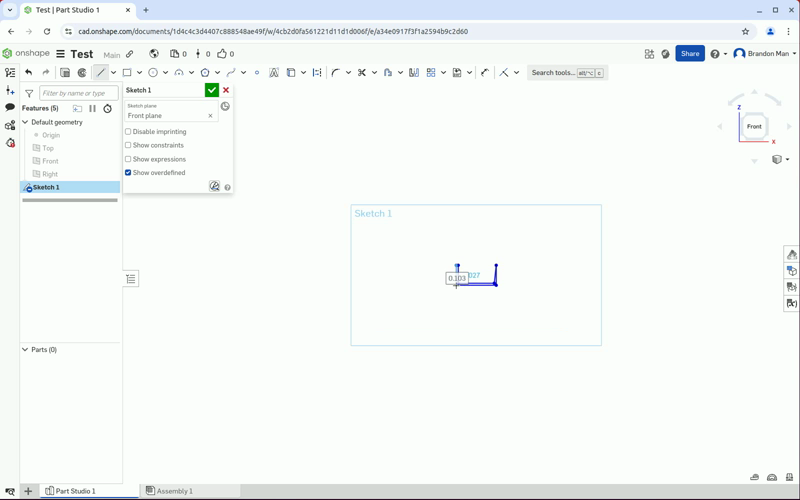
scroll(6)
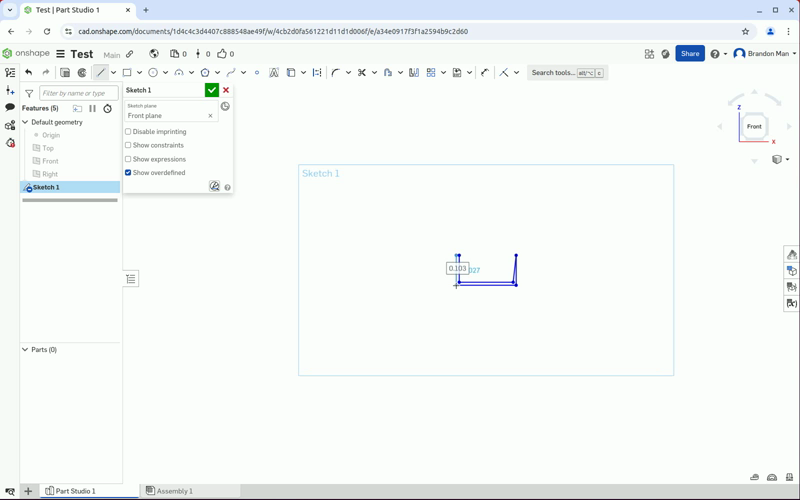
scroll(6)
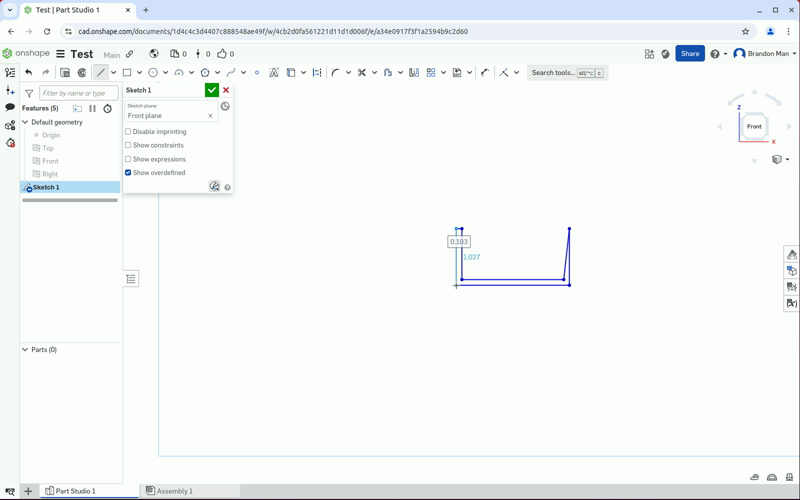
key_up(shift)
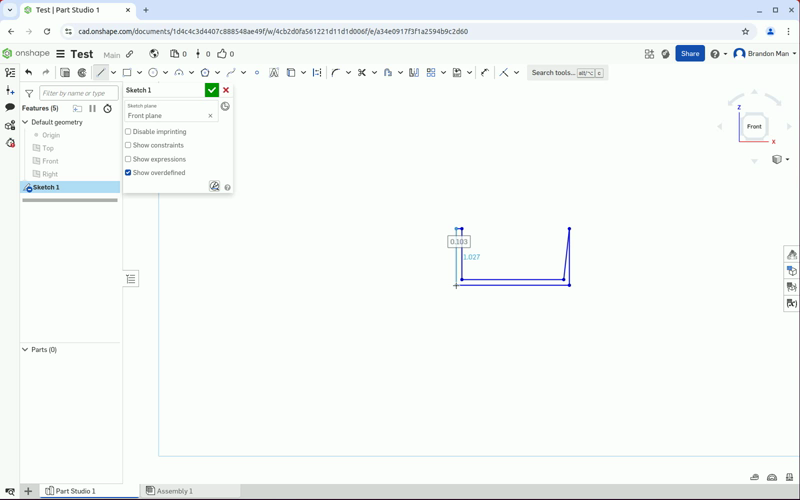
click(456, 285)
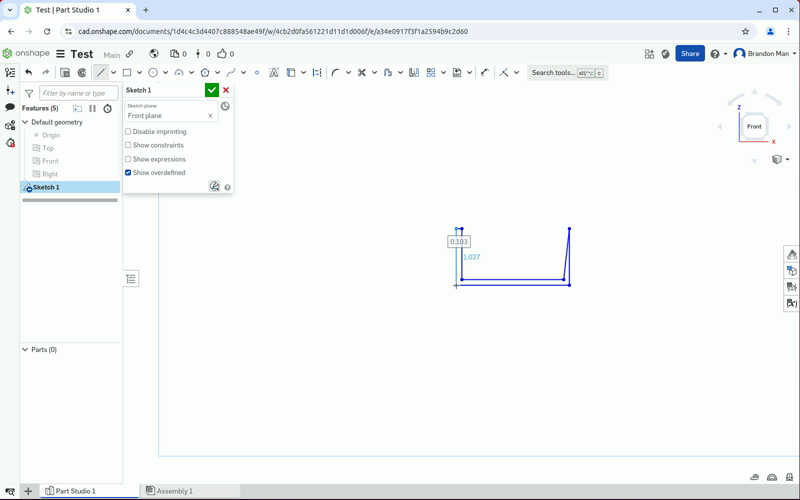
scroll(-6)
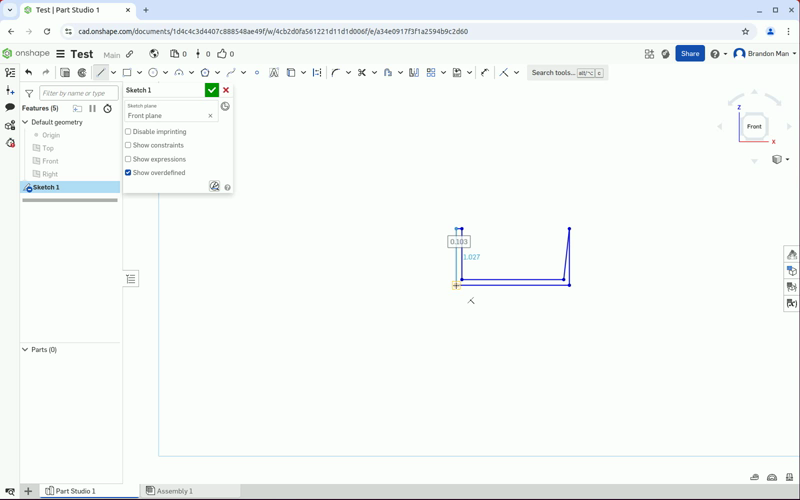
scroll(-6)
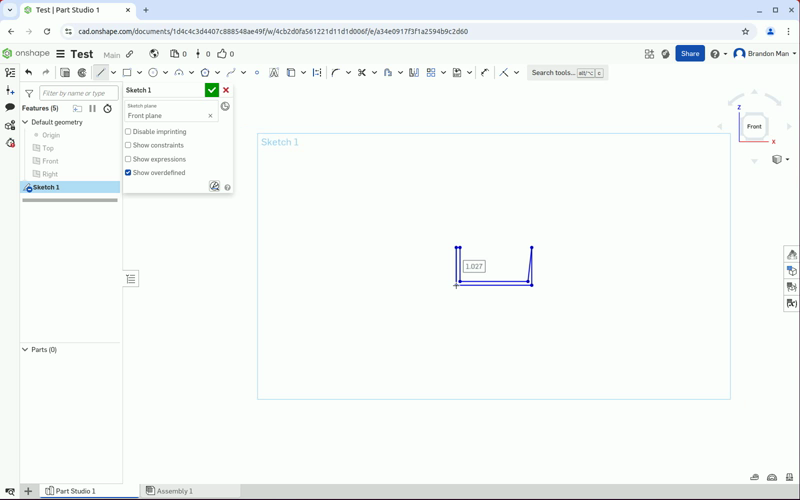
scroll(-6)
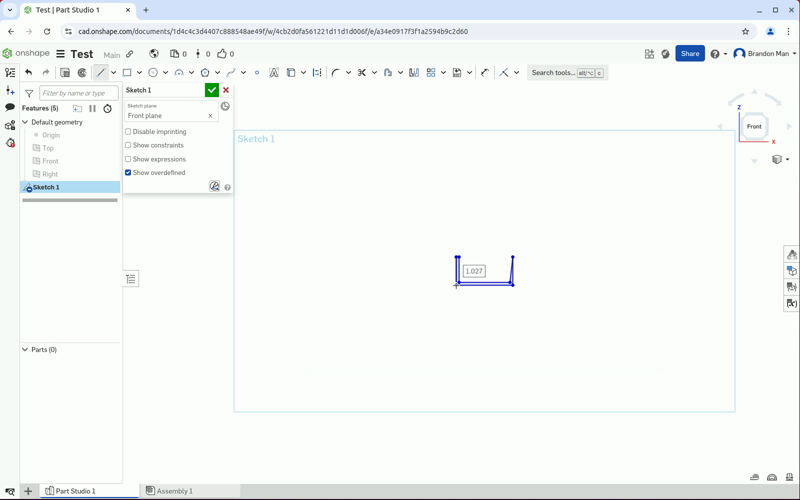
scroll(-6)
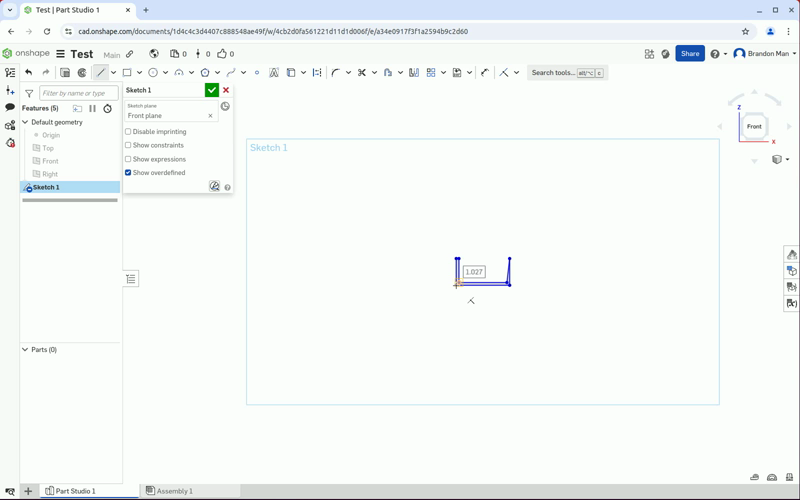
scroll(-6)
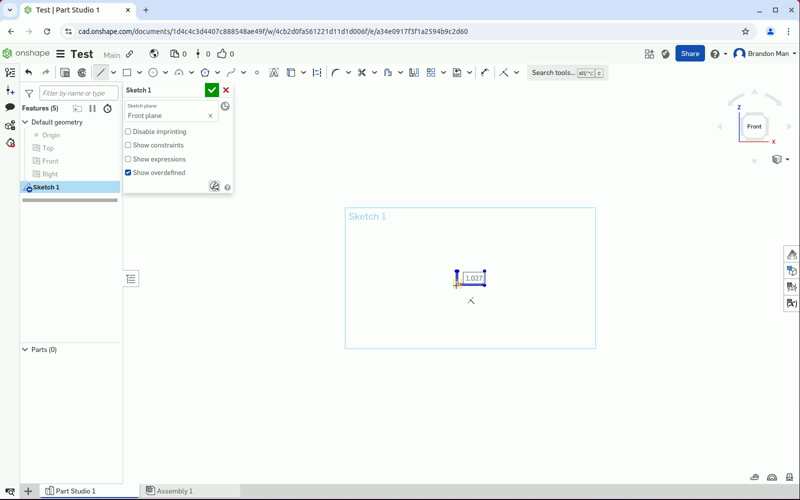
scroll(-6)
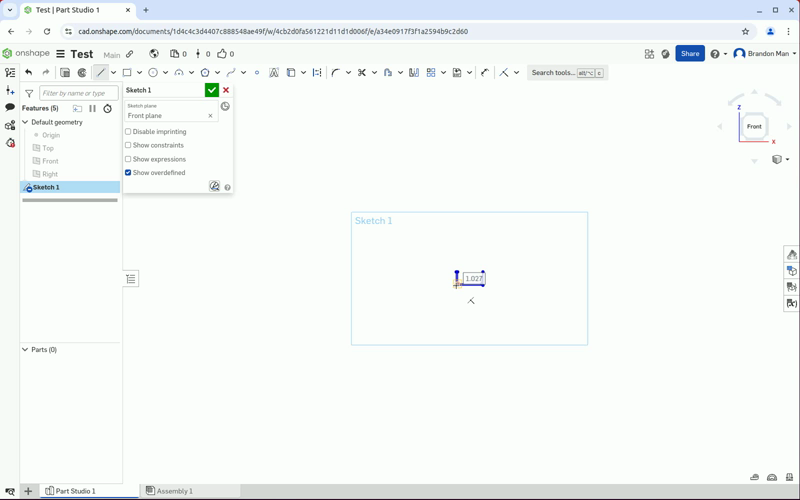
scroll(-6)
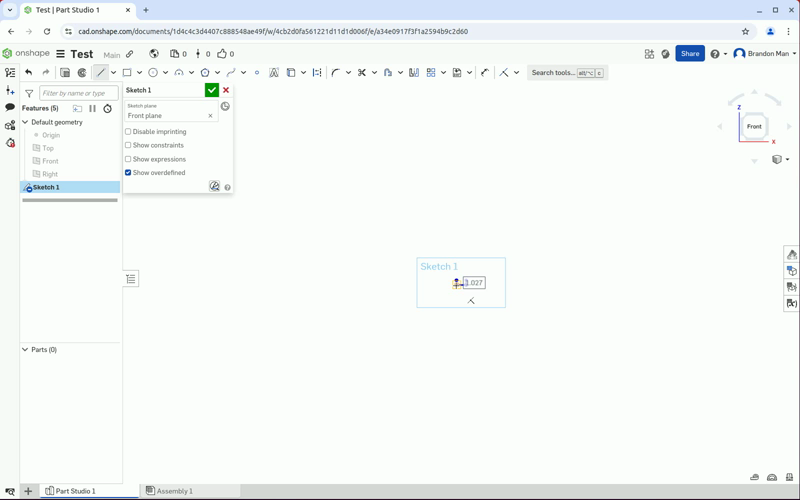
key(esc)
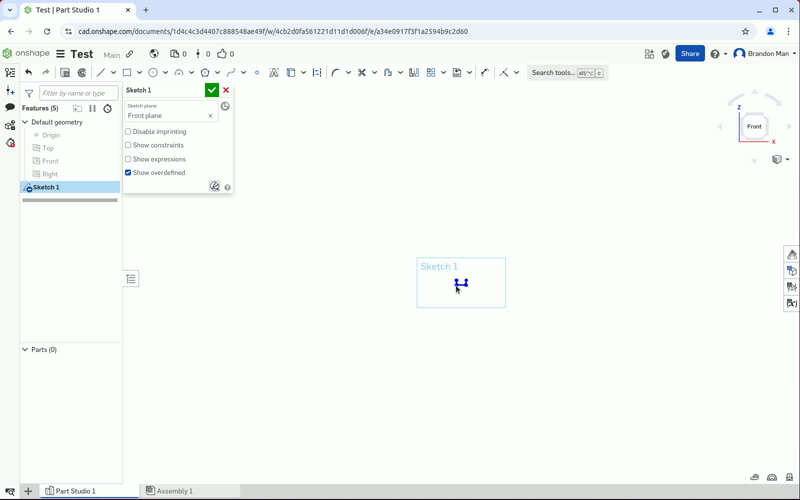
mouse_move(462, 284)
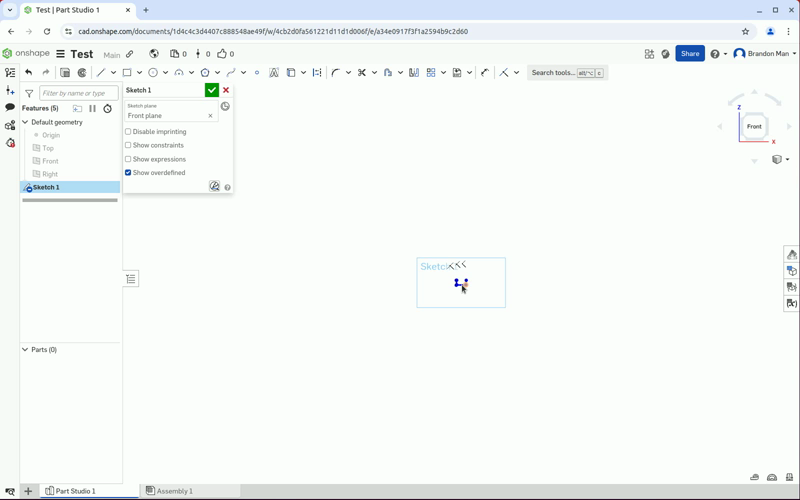
scroll(6)
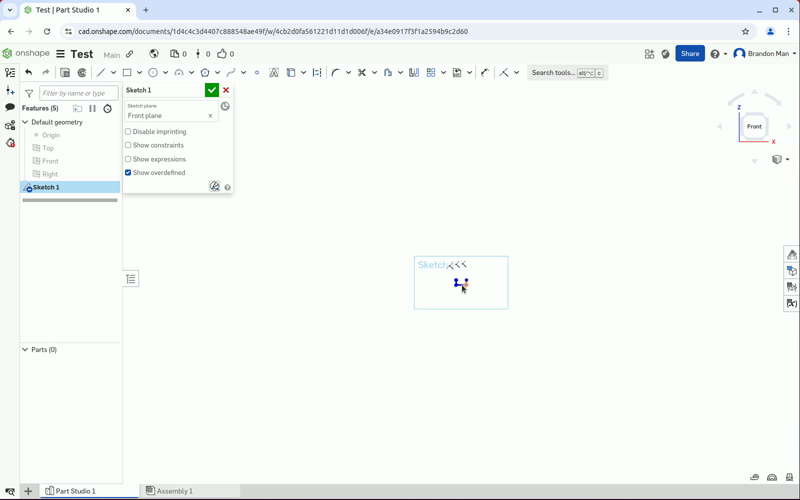
scroll(6)
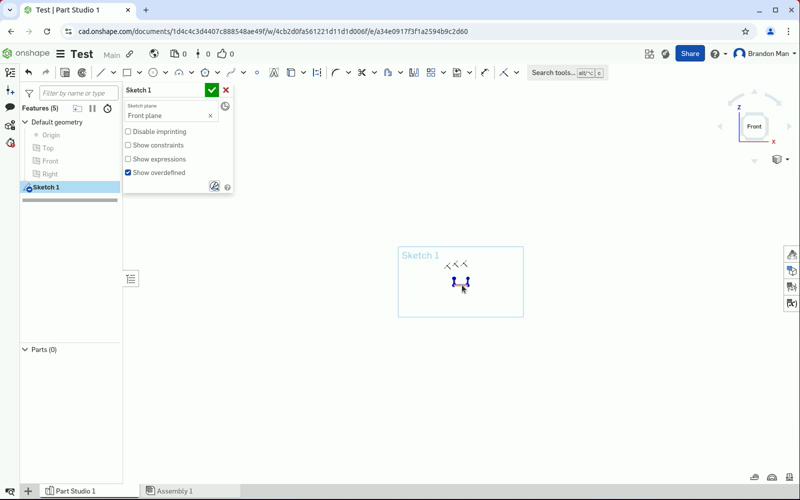
scroll(6)
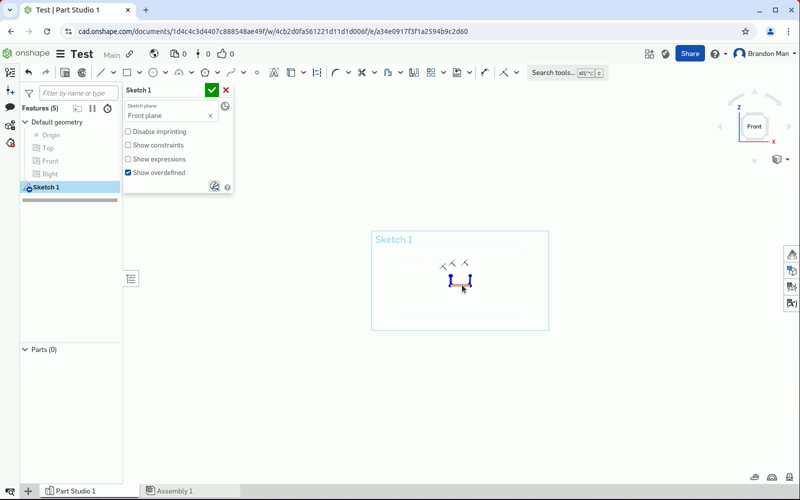
scroll(6)
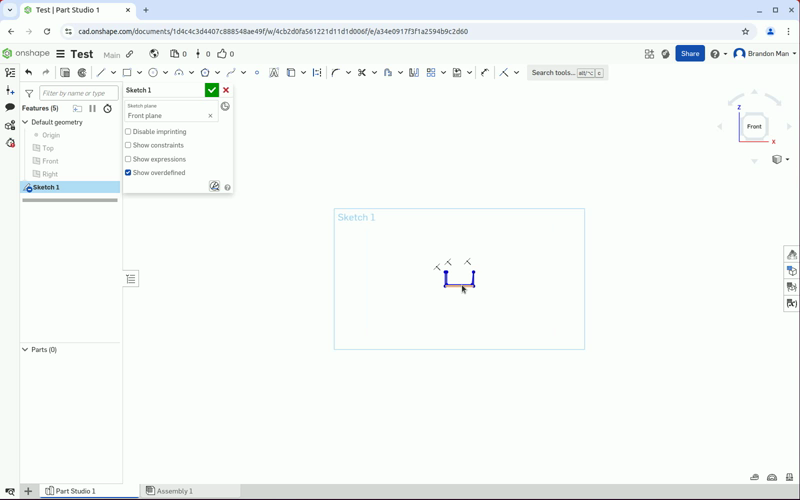
scroll(6)
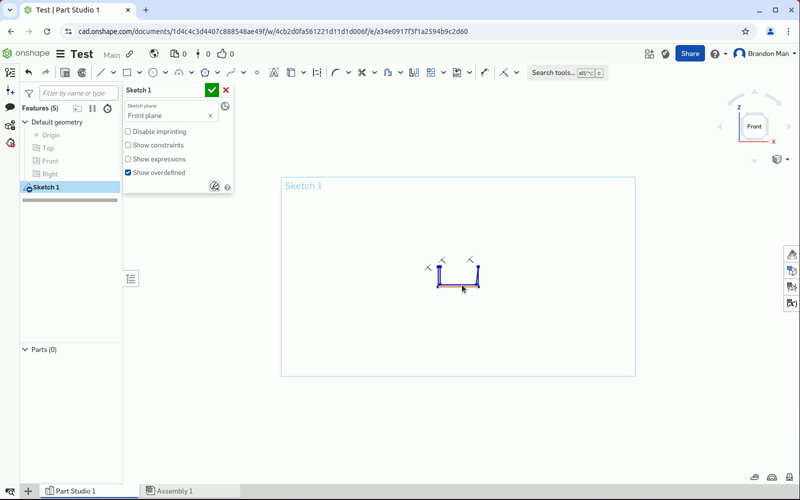
scroll(6)
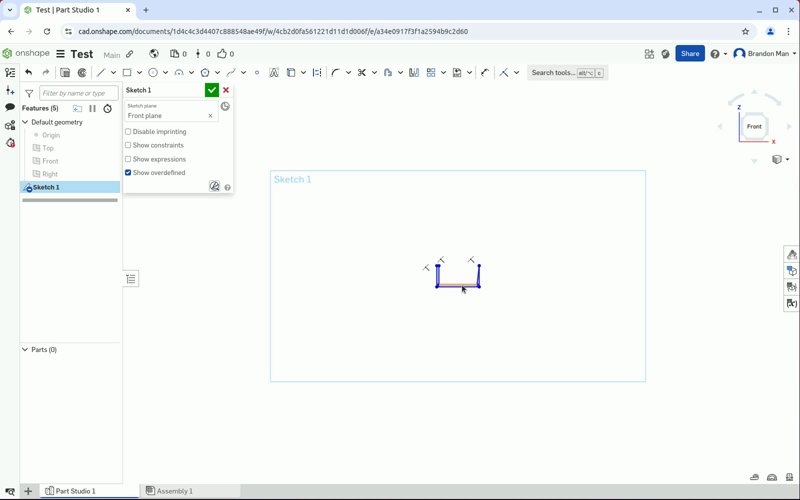
scroll(6)
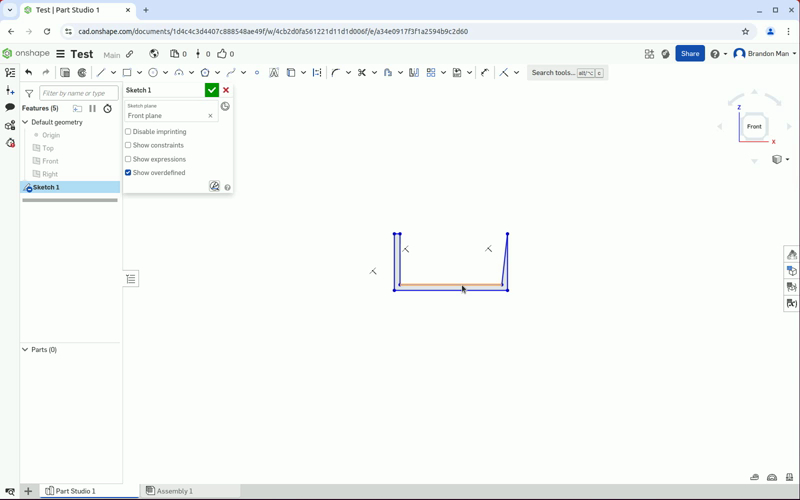
click(462, 284)
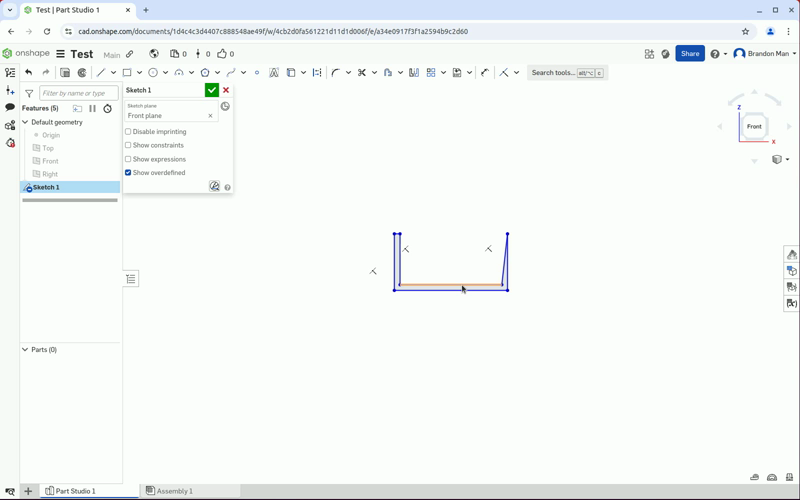
scroll(-6)
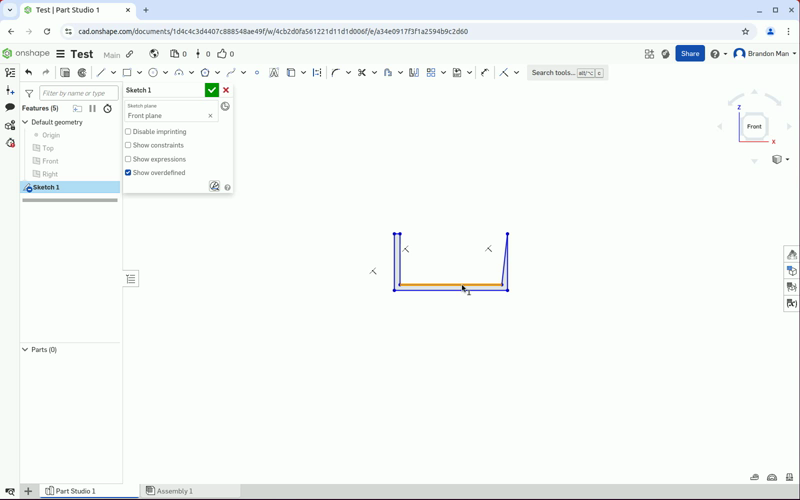
scroll(-6)
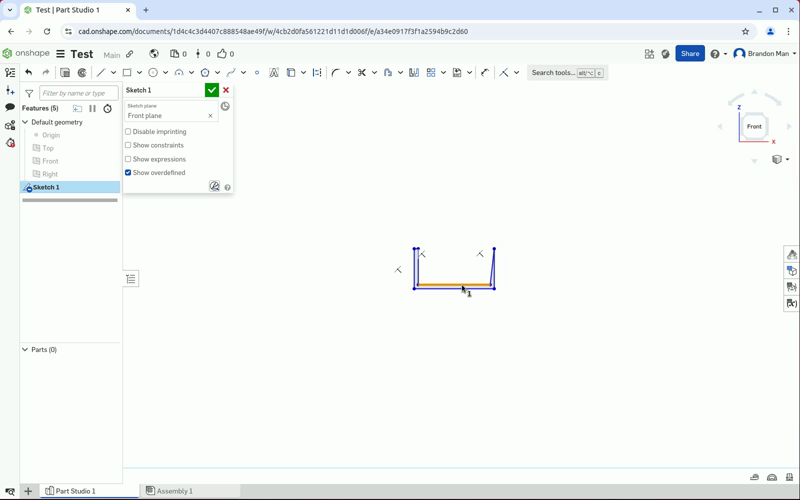
scroll(-6)
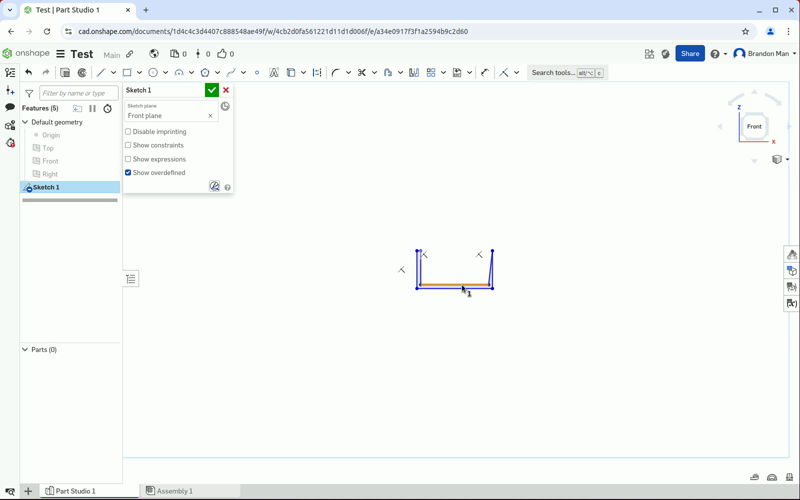
scroll(-6)
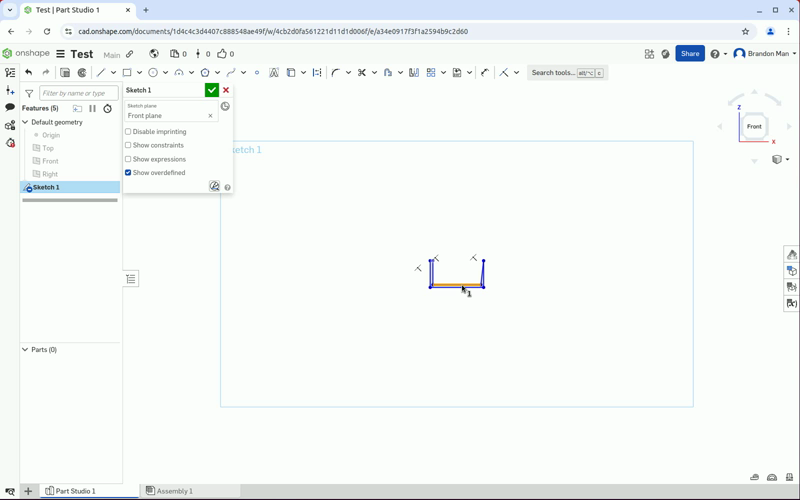
scroll(-6)
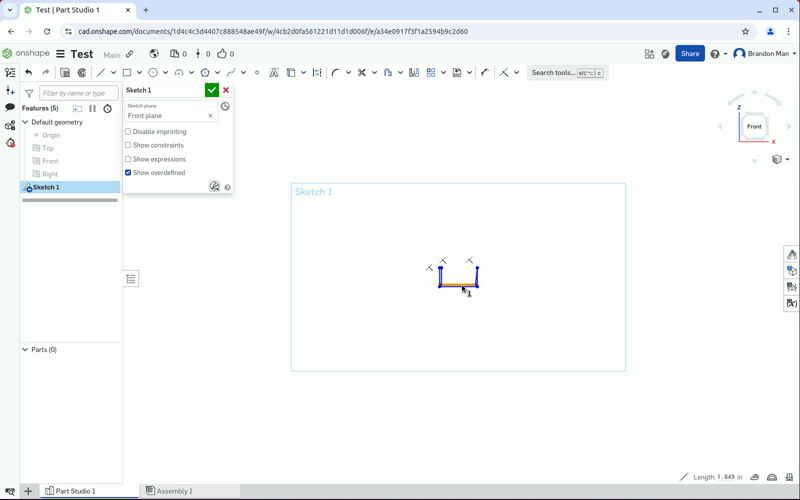
scroll(-6)
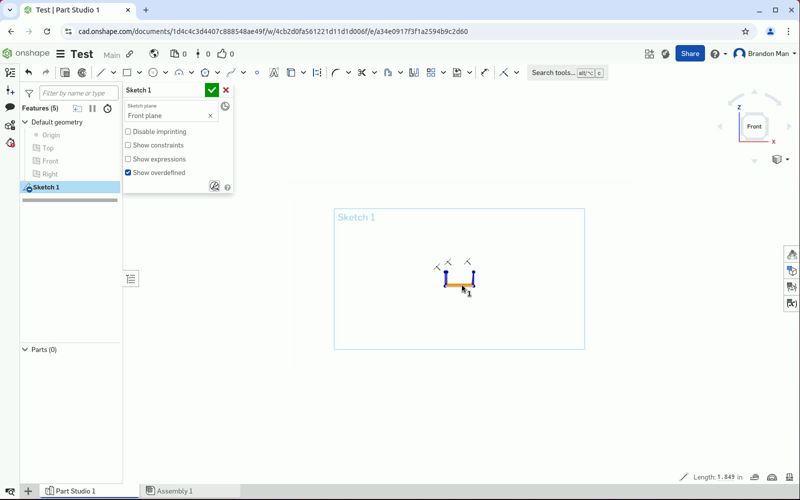
scroll(-6)
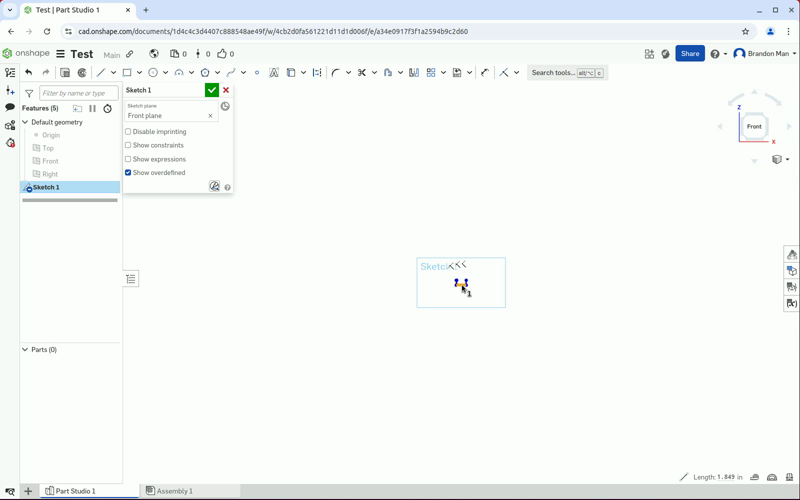
mouse_move(73, 352)
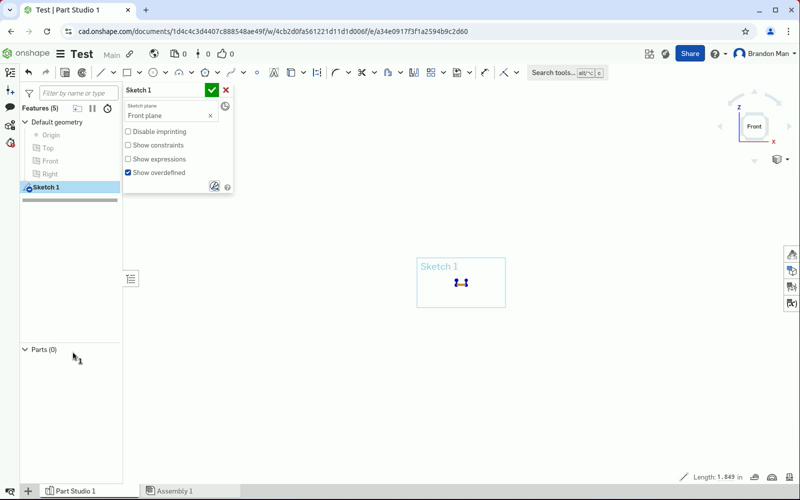
key(shift+y)
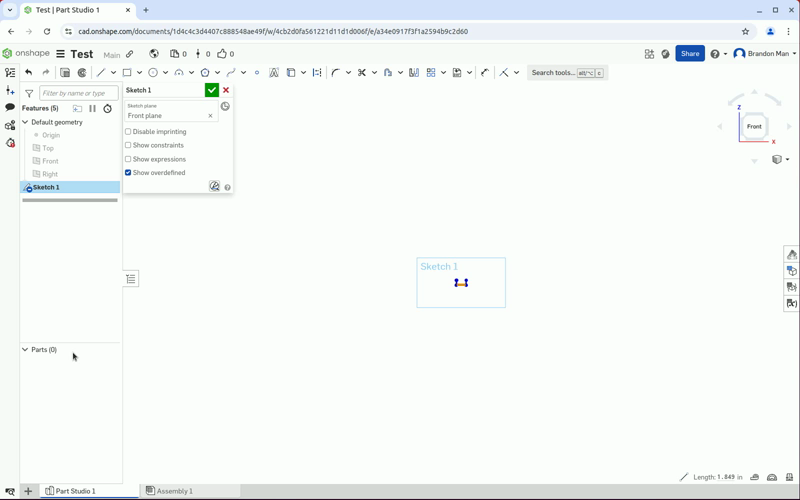
key(shift+e)
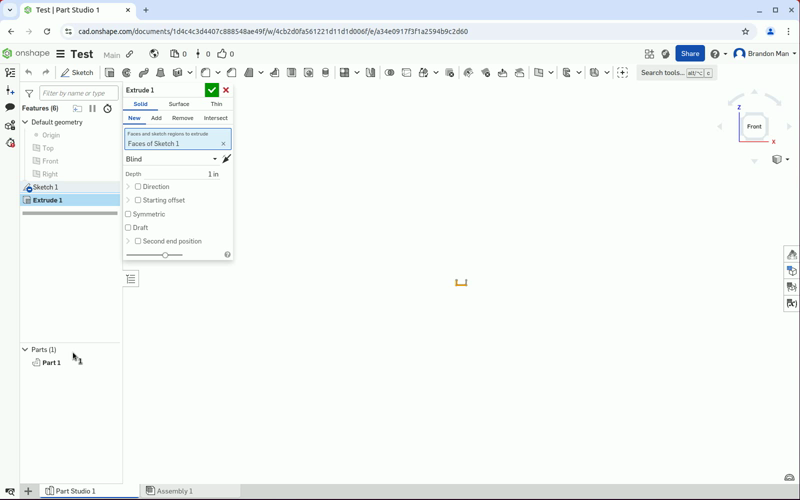
mouse_move(143, 106)
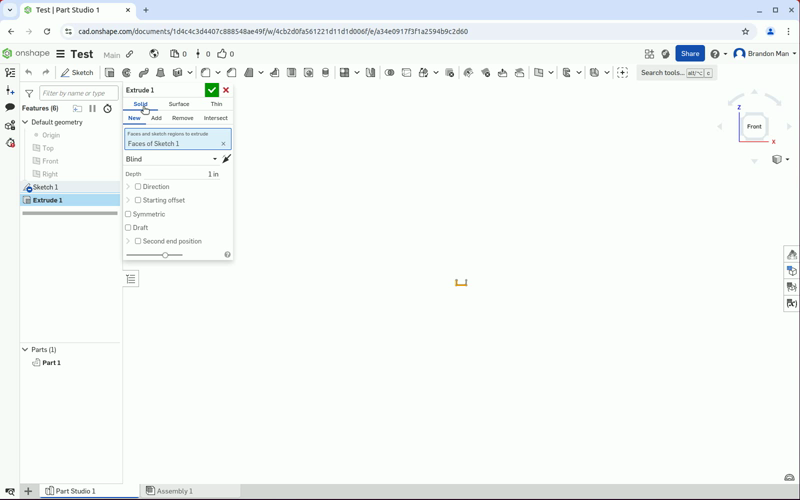
click(143, 106)
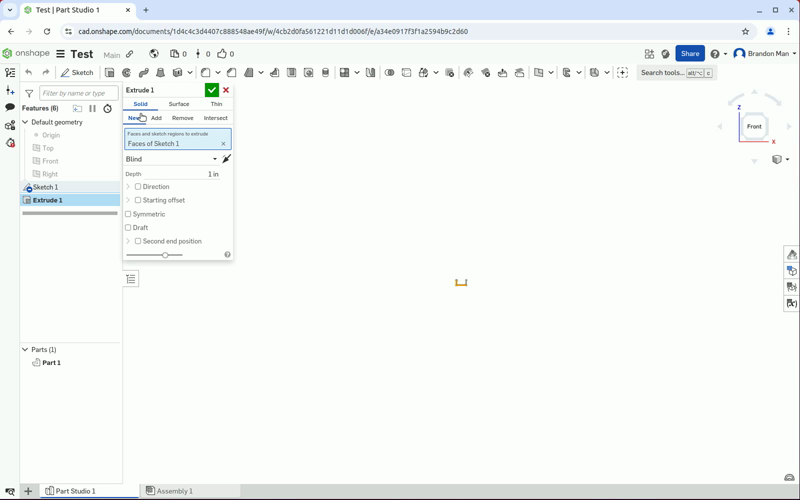
mouse_move(137, 120)
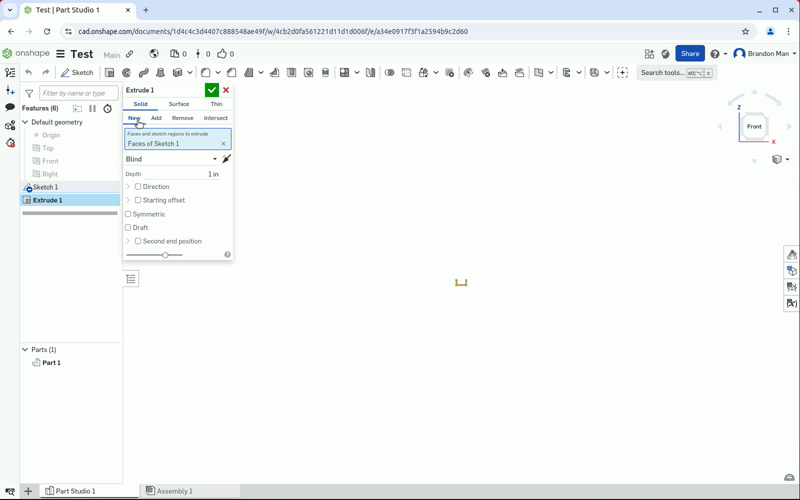
click(137, 120)
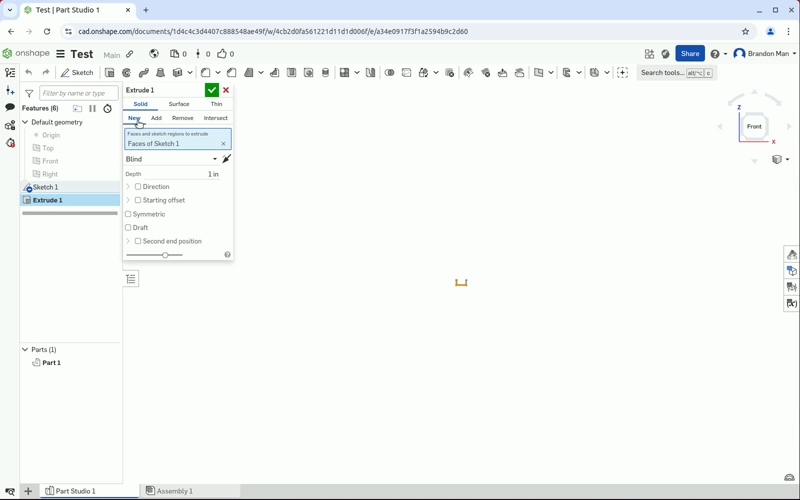
key(tab, 4)
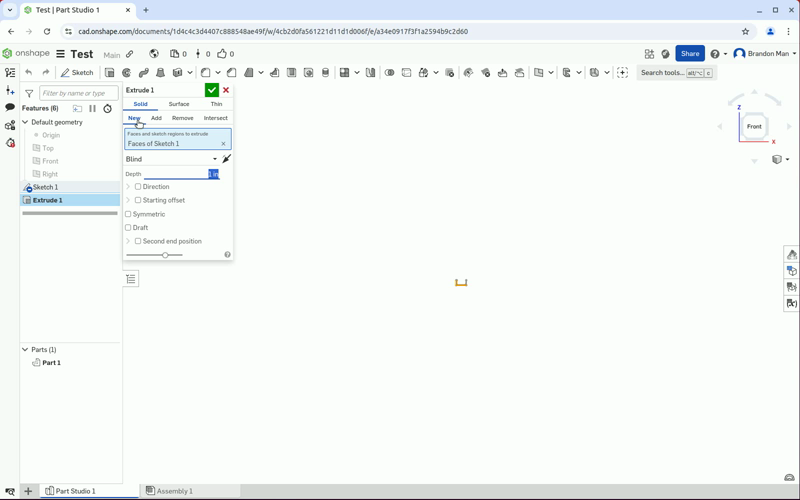
text(23.108)
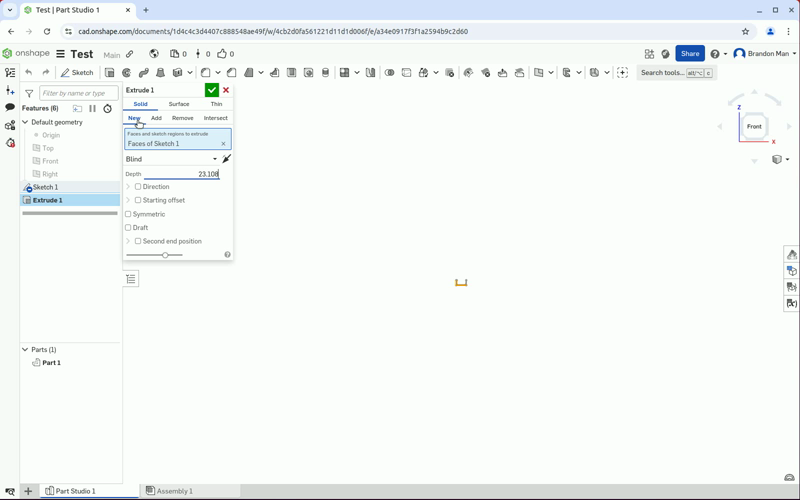
key(enter)
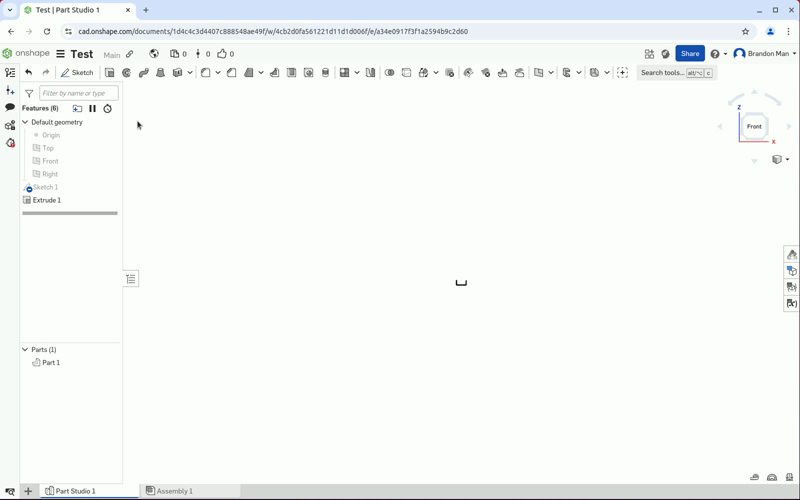
key(shift+h)
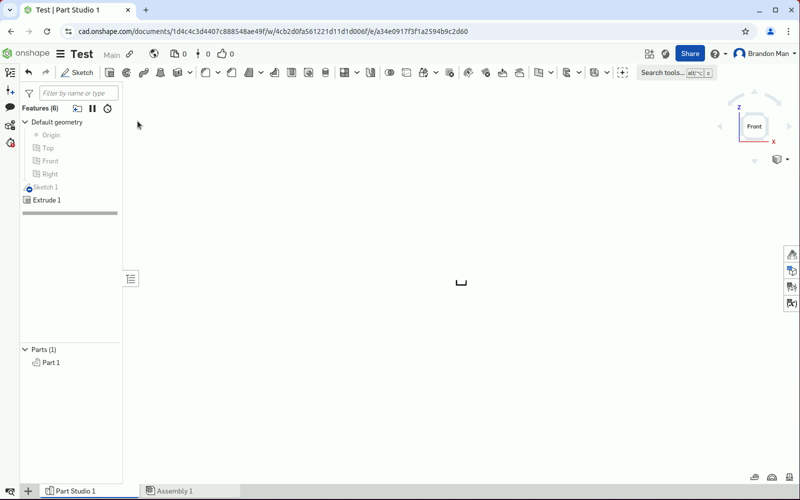
key(shift+h)
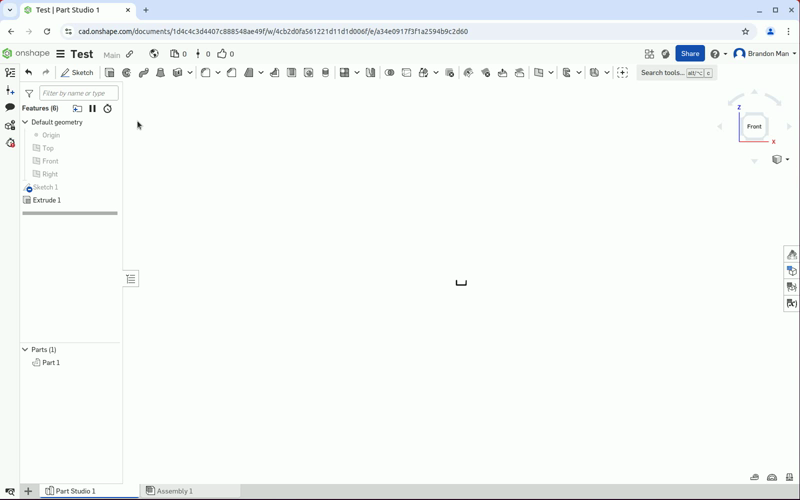
mouse_move(73, 189)
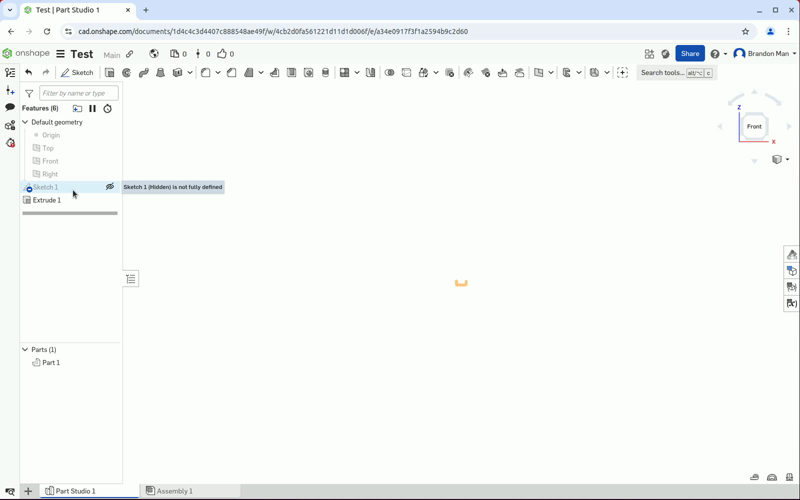
click(73, 189)
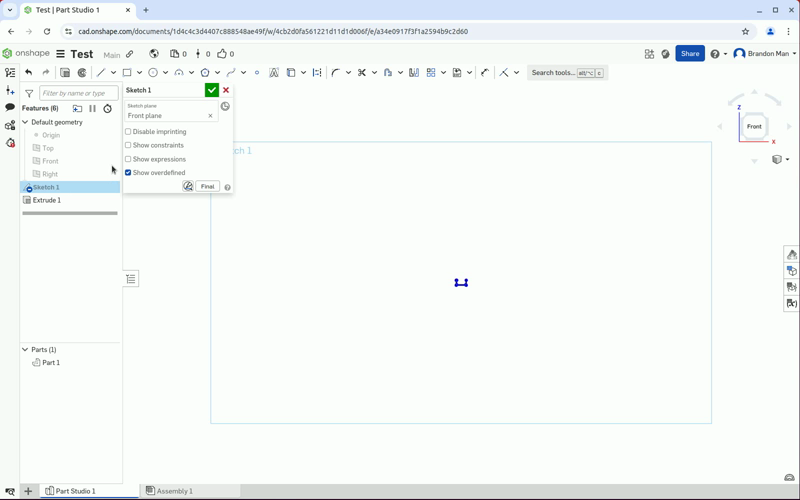
mouse_move(229, 92)
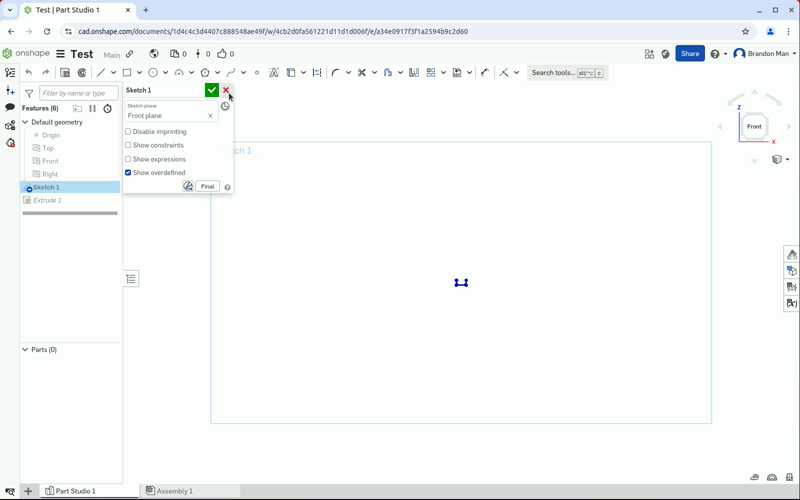
click(229, 92)
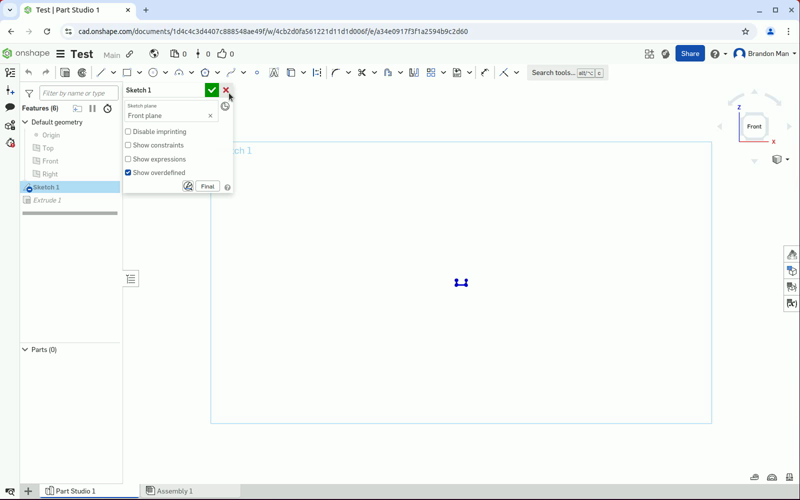
key(shift+s)
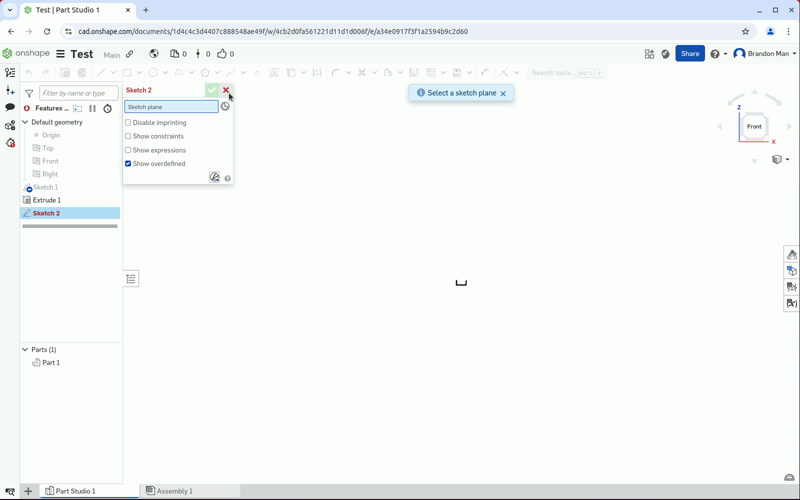
mouse_move(73, 163)
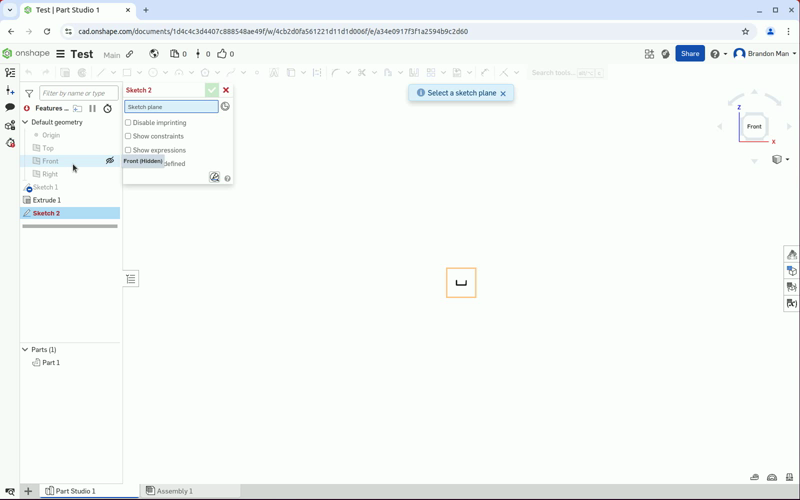
click(73, 163)
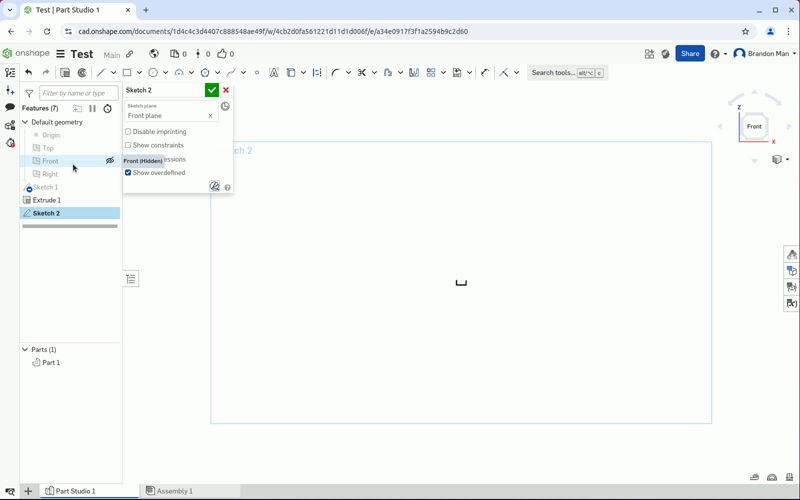
mouse_move(73, 352)
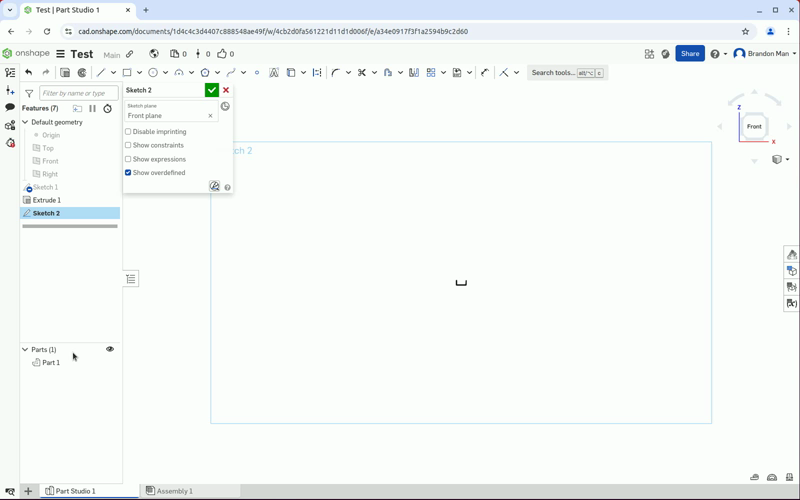
key(y)
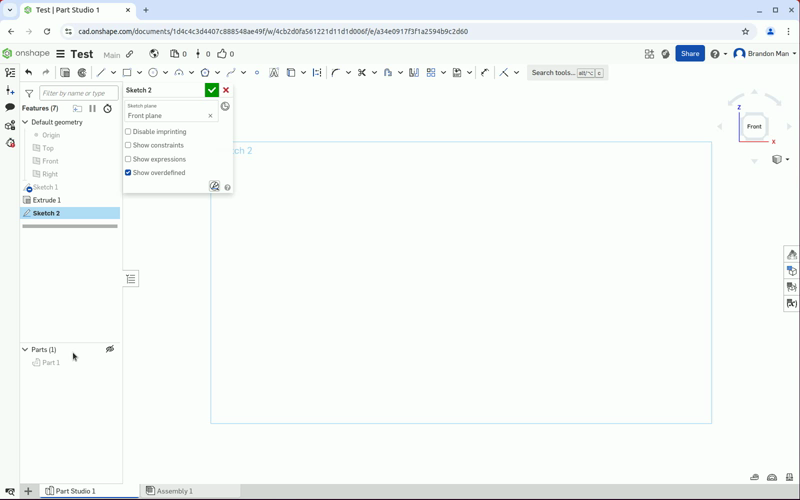
key(c)
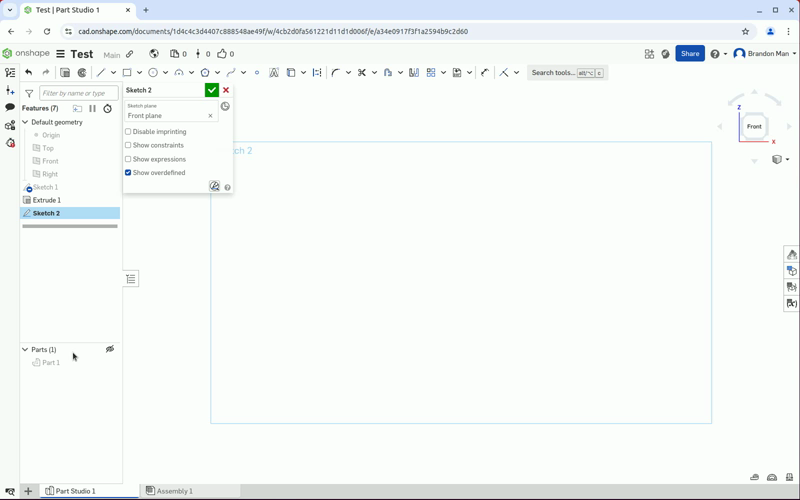
key_down(shift)
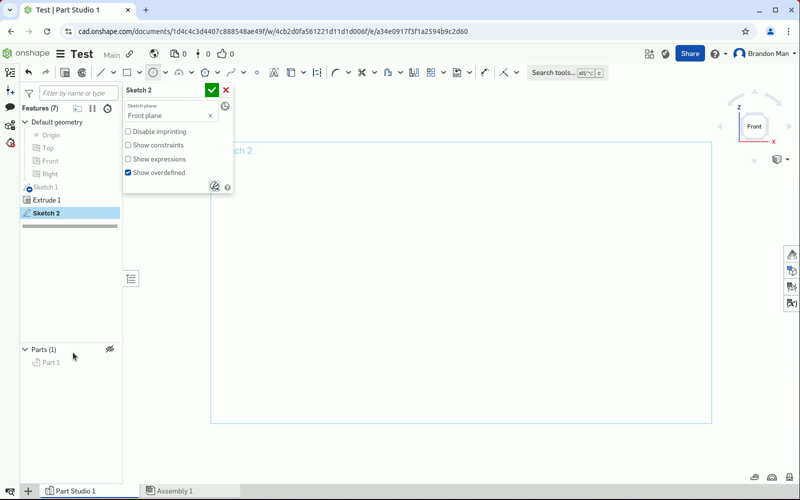
mouse_move(468, 288)
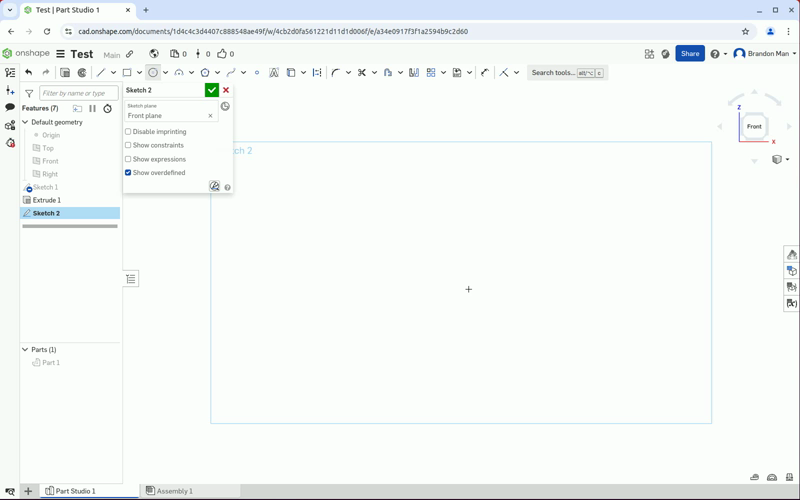
click(468, 288)
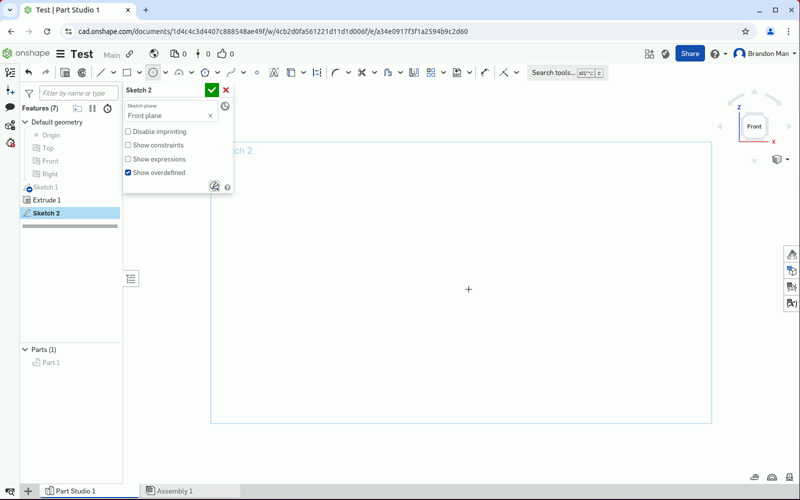
key_up(shift)
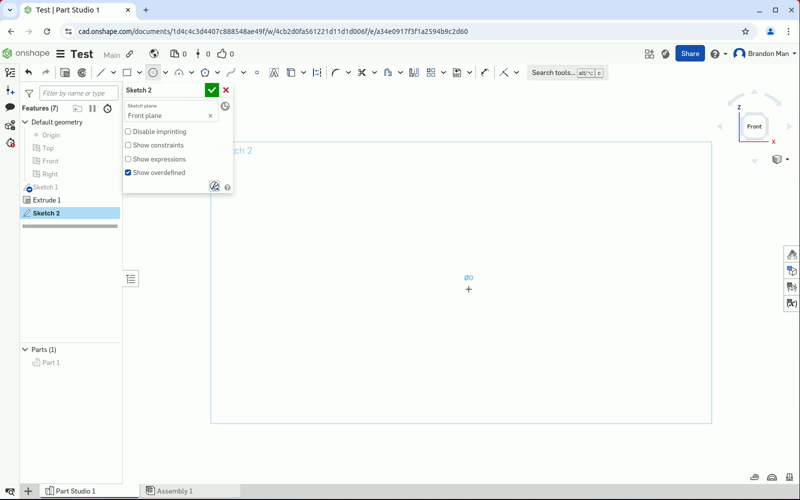
mouse_move(471, 288)
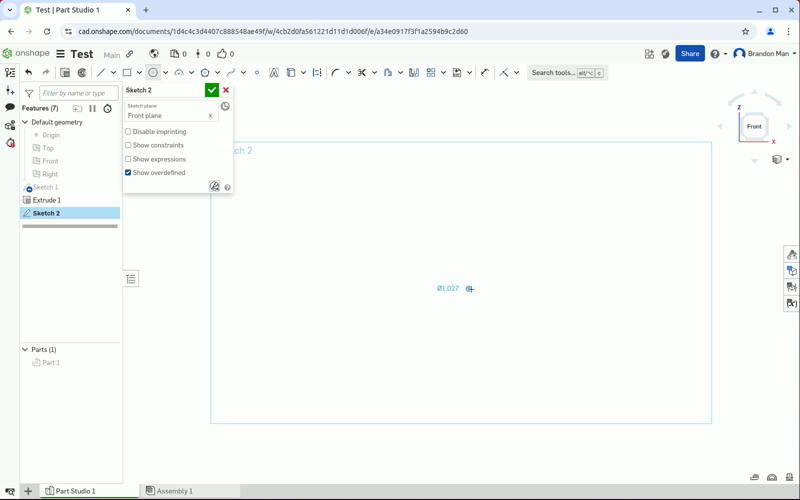
scroll(6)
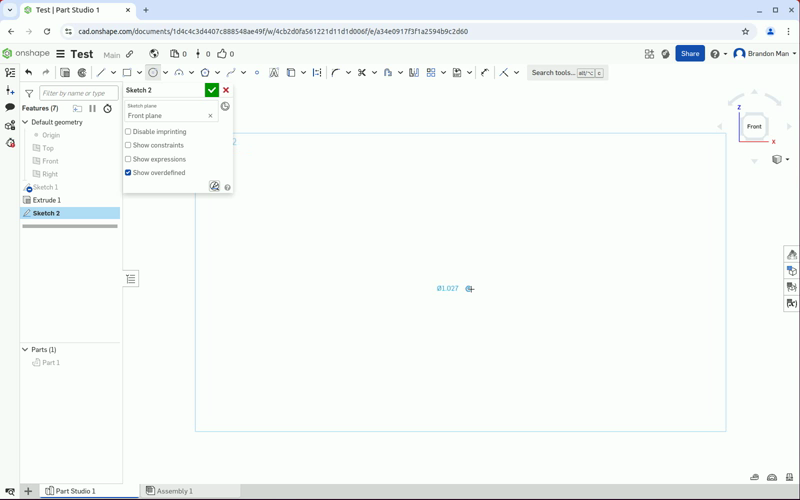
scroll(6)
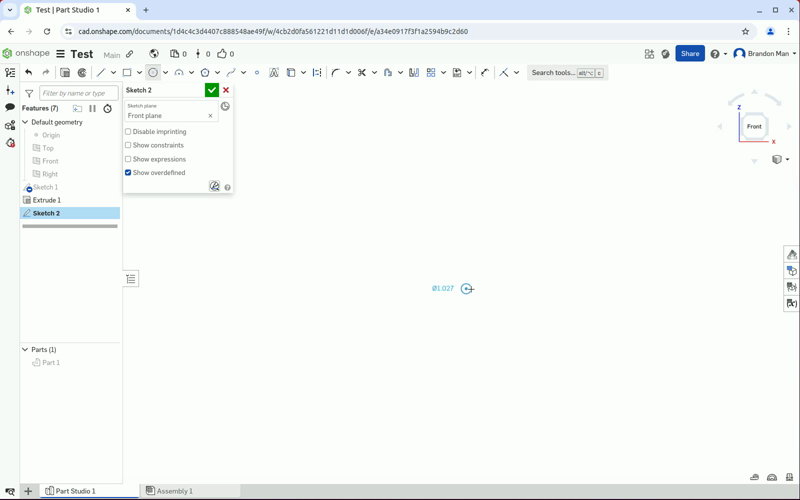
scroll(6)
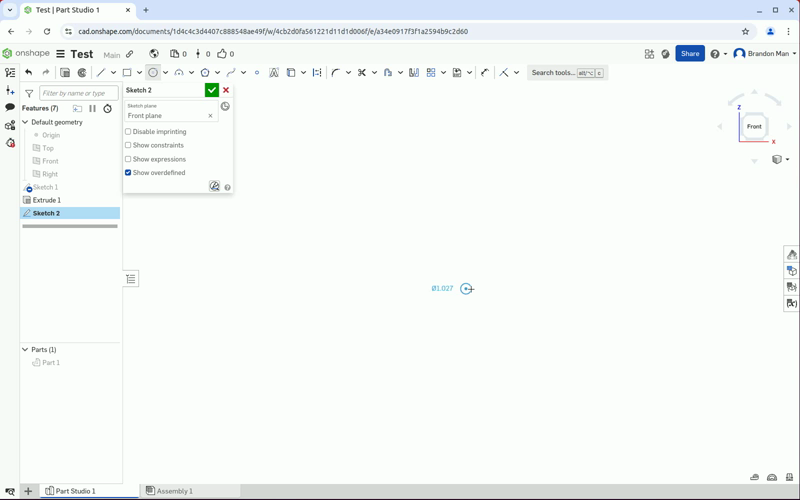
scroll(6)
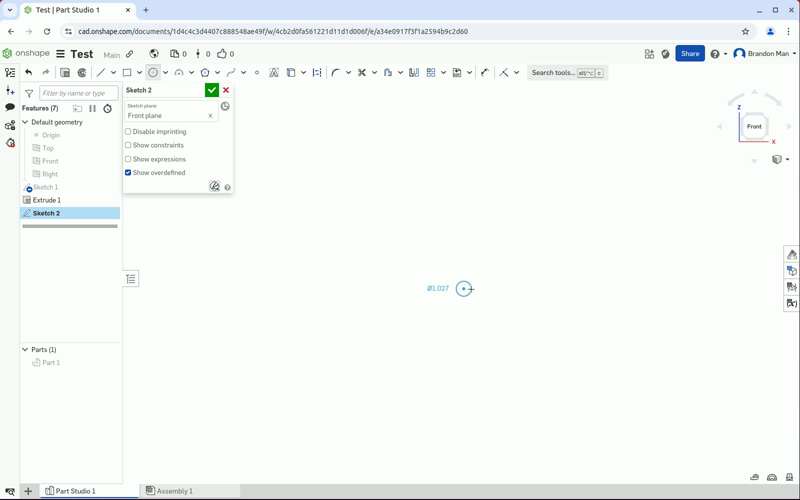
scroll(6)
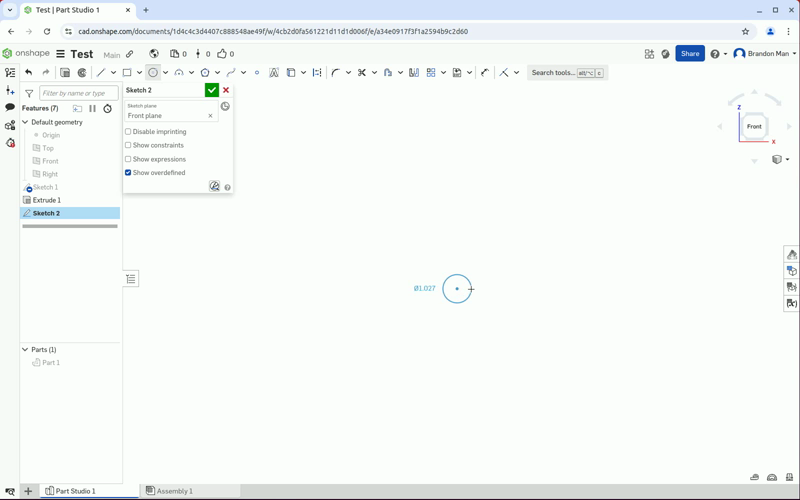
scroll(6)
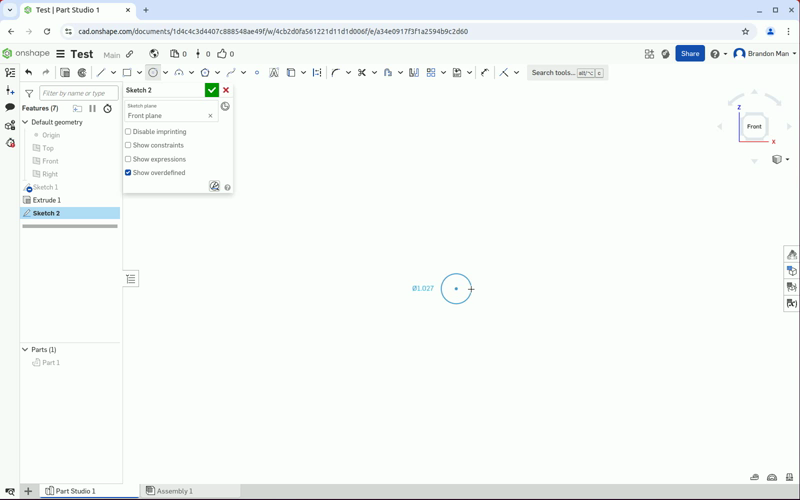
scroll(6)
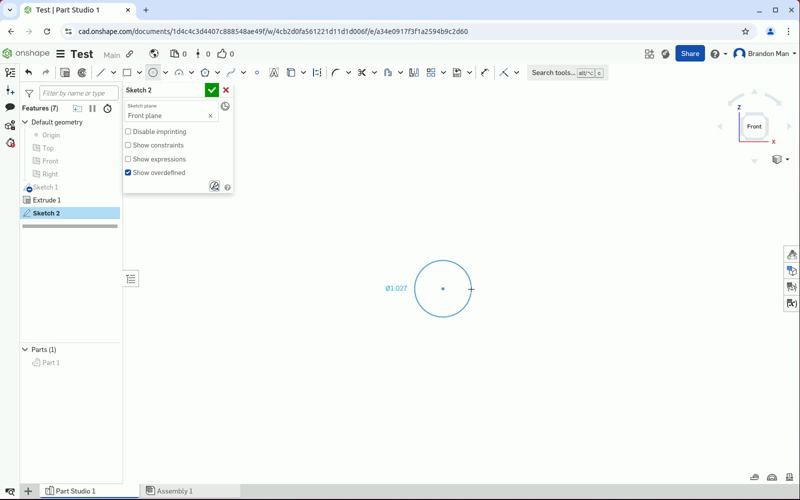
click(471, 288)
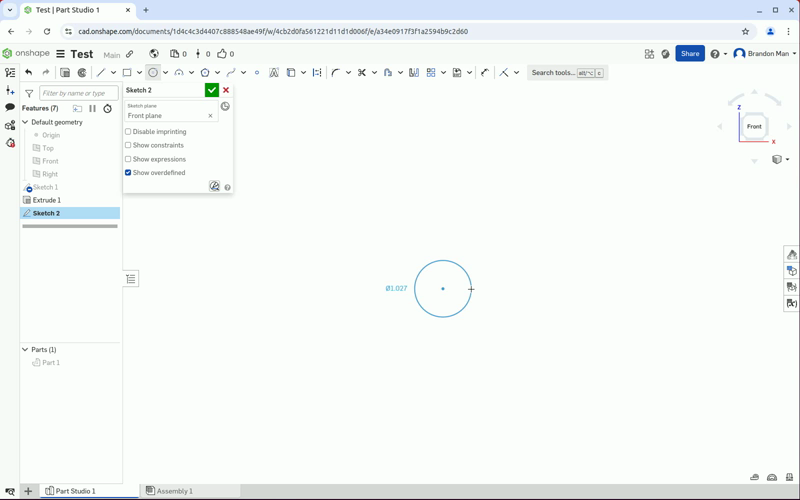
scroll(-6)
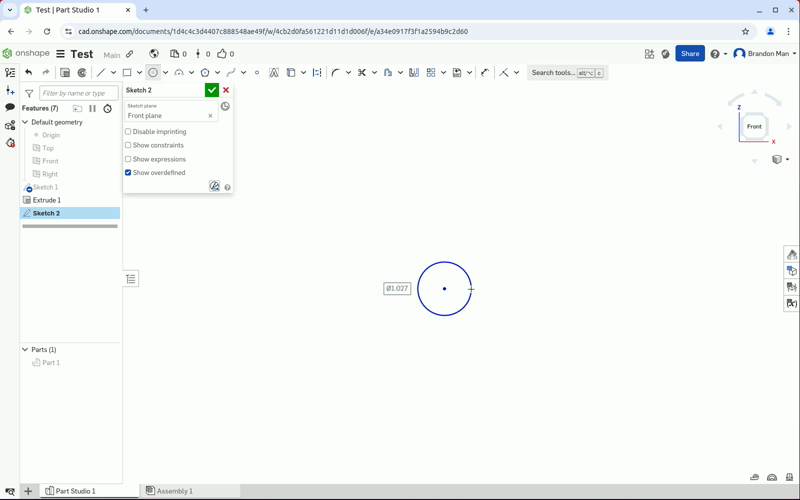
scroll(-6)
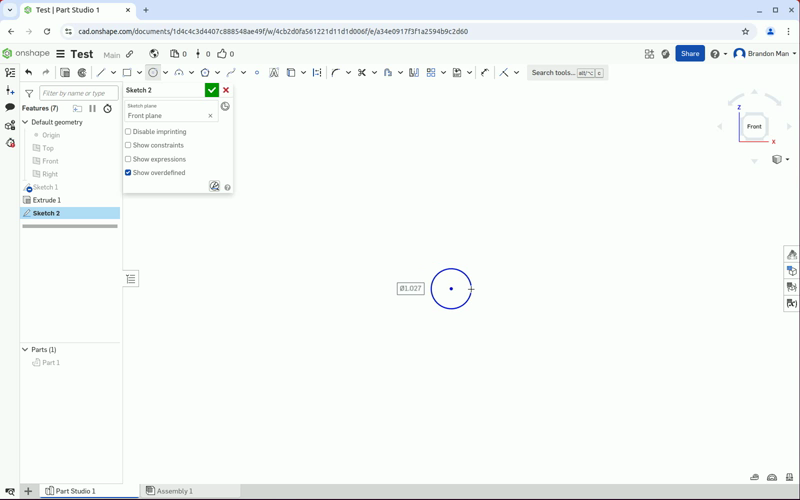
scroll(-6)
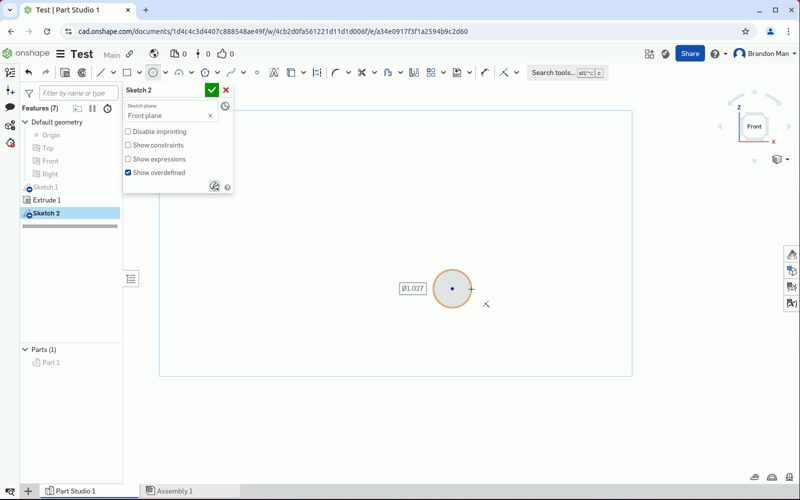
scroll(-6)
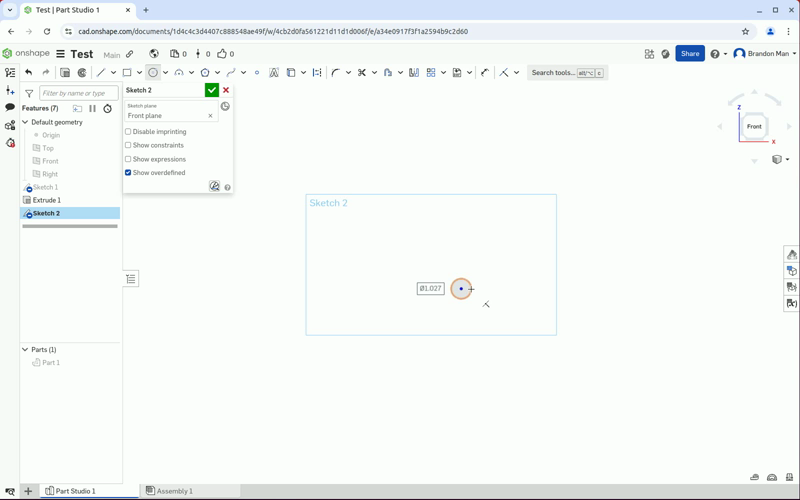
scroll(-6)
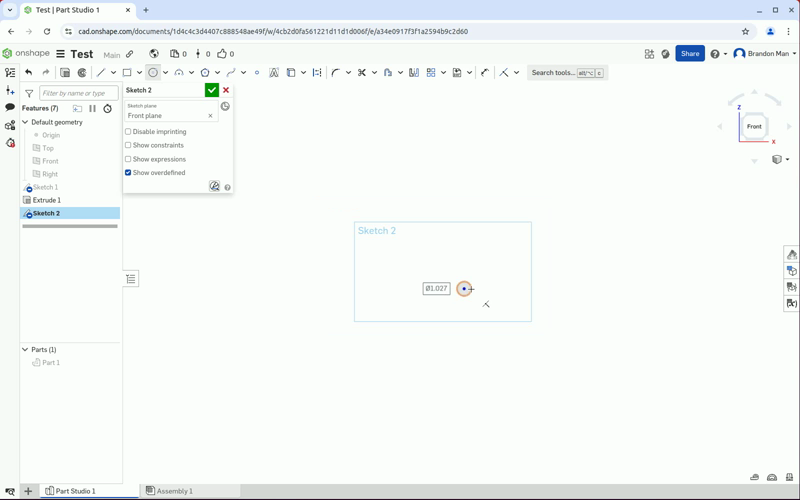
scroll(-6)
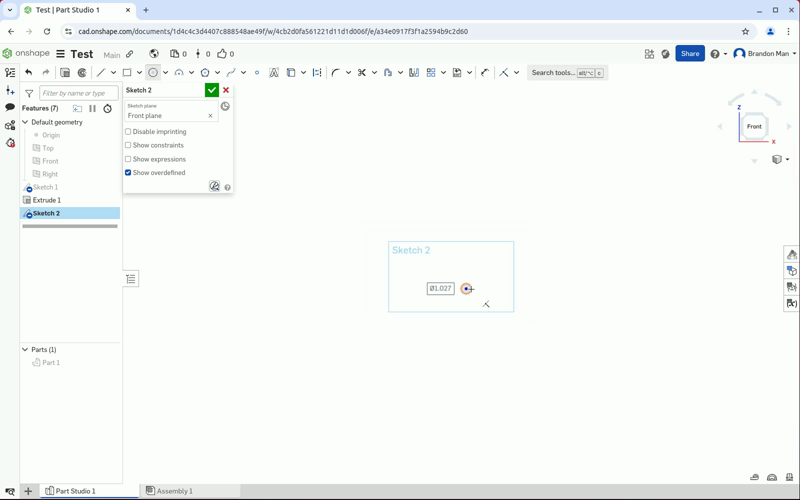
scroll(-6)
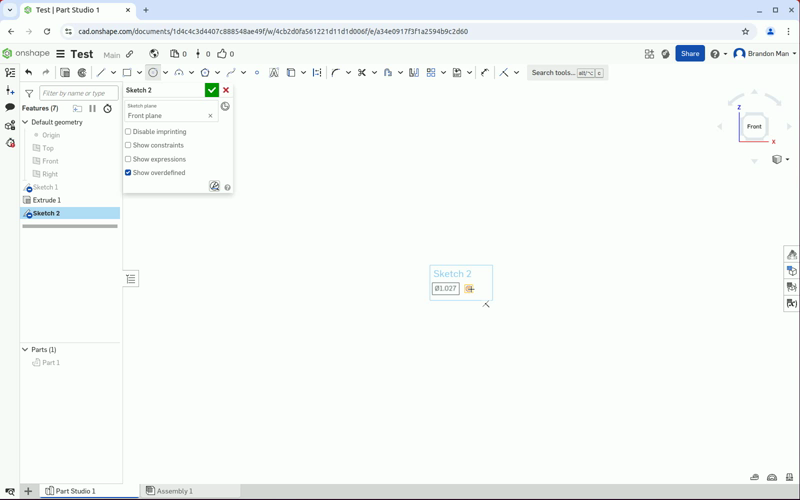
key(esc)
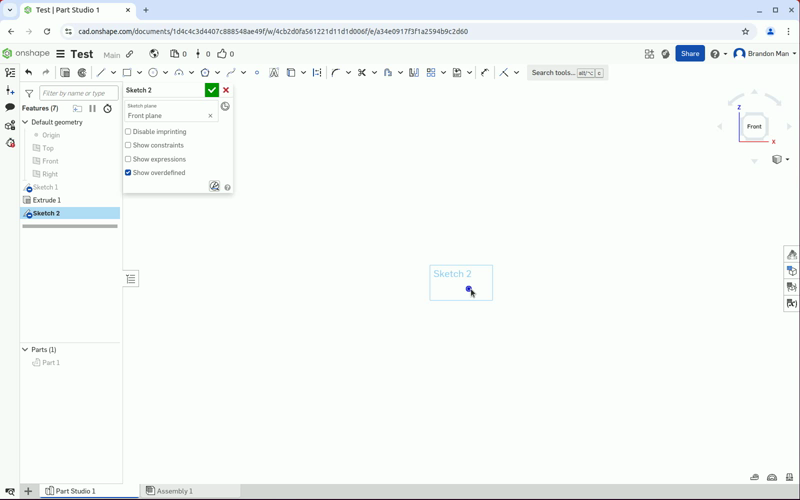
key(c)
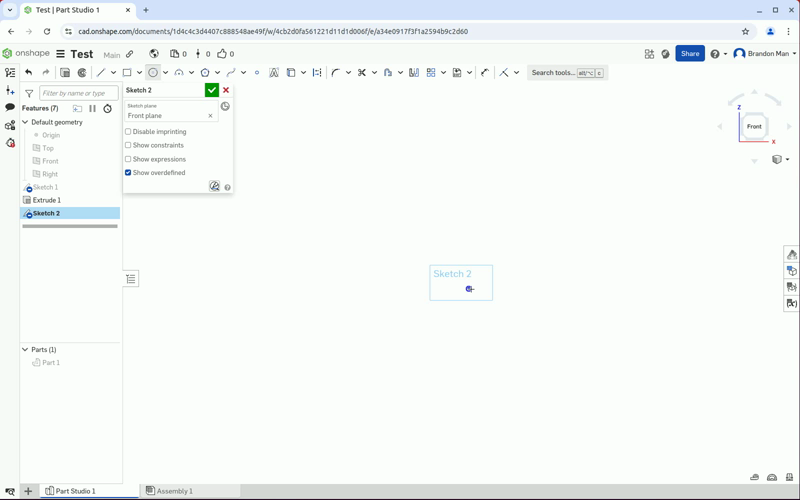
key_down(shift)
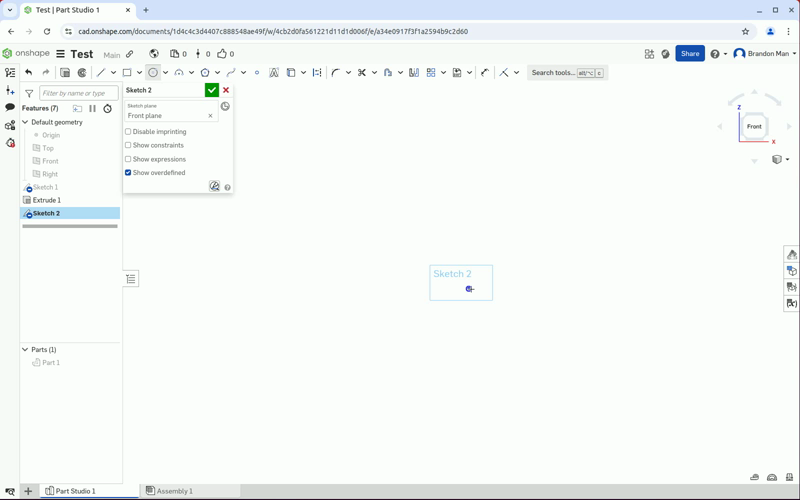
mouse_move(468, 288)
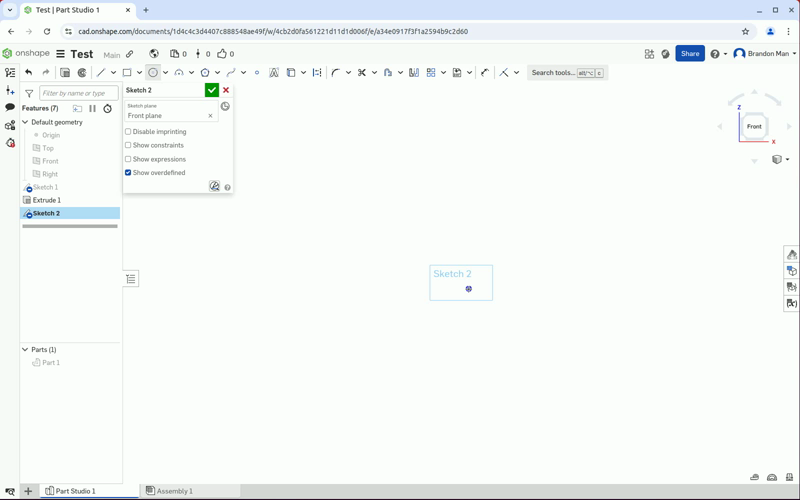
scroll(6)
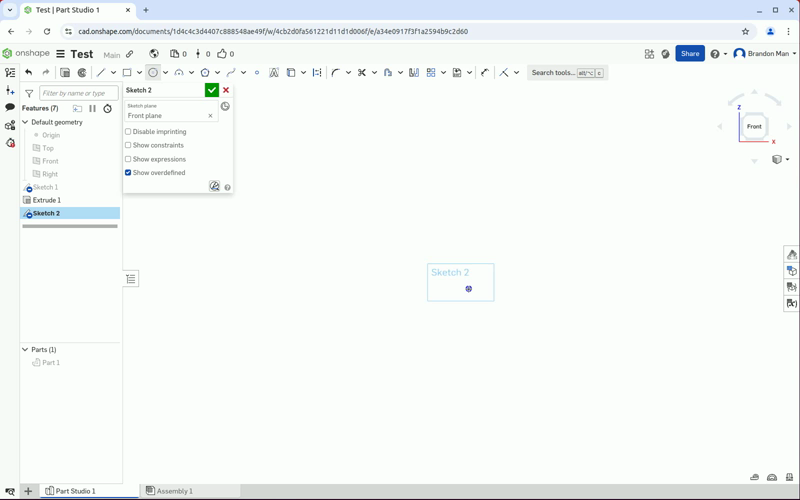
scroll(6)
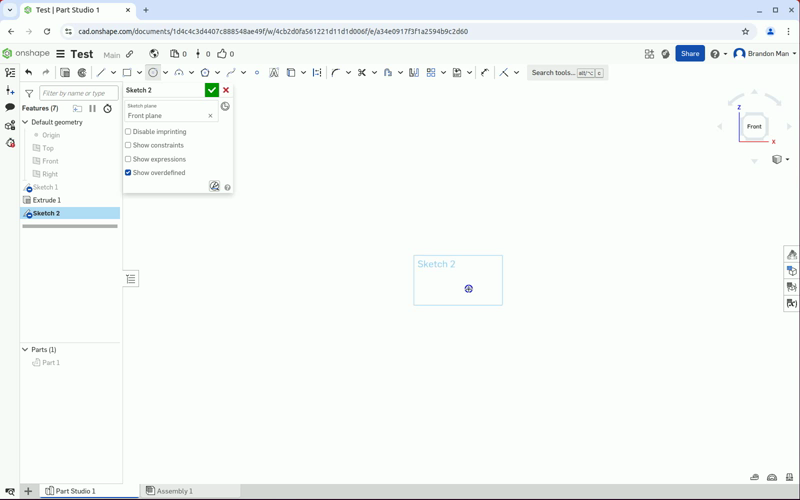
scroll(6)
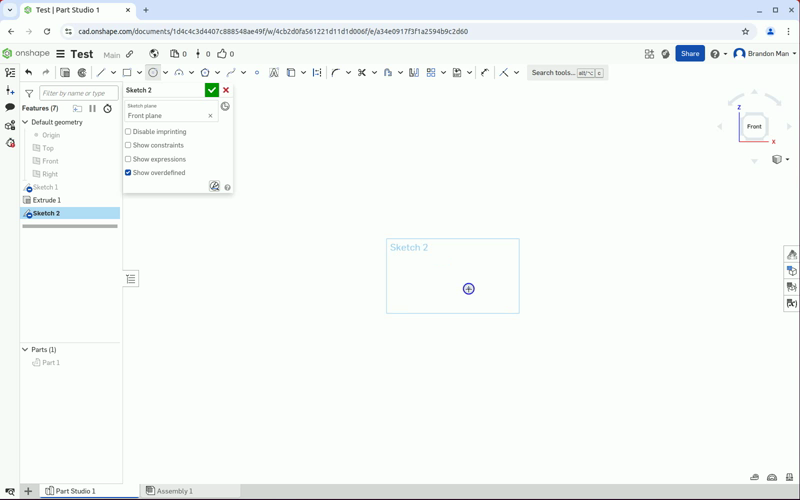
scroll(6)
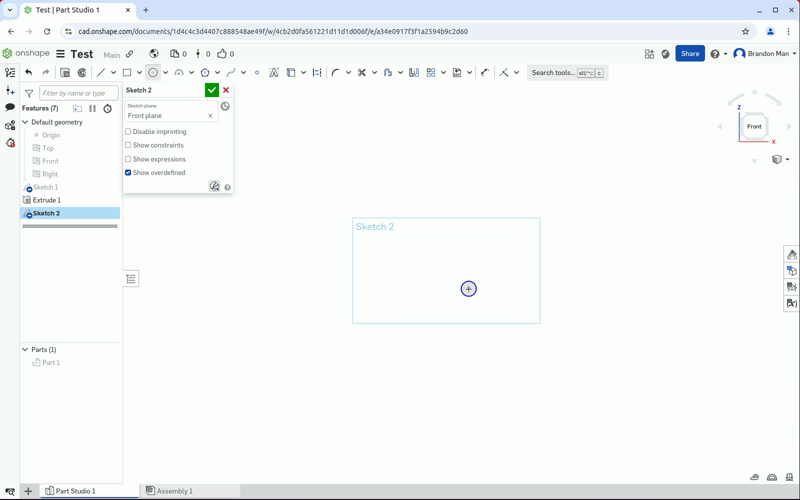
scroll(6)
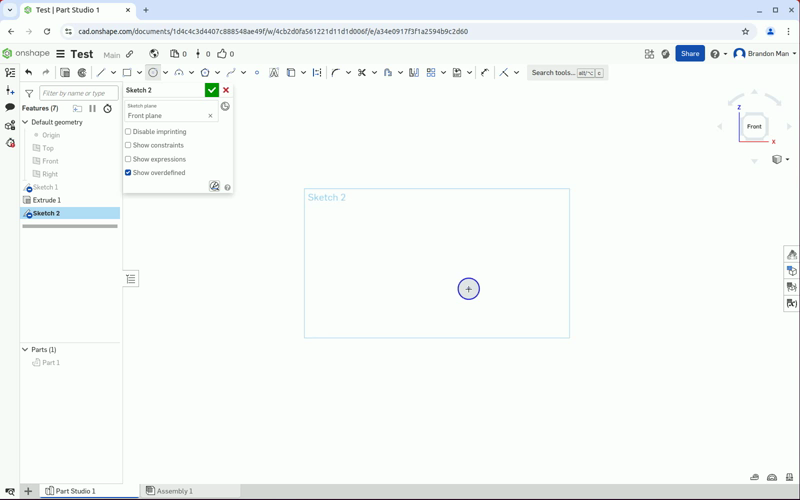
scroll(6)
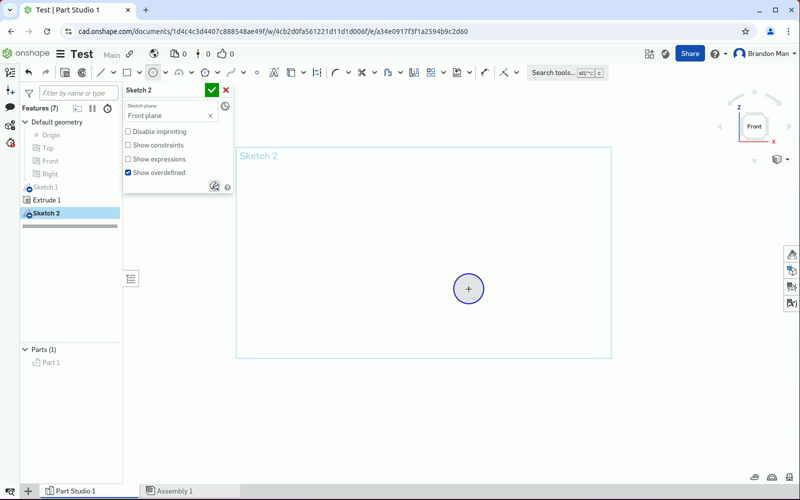
scroll(6)
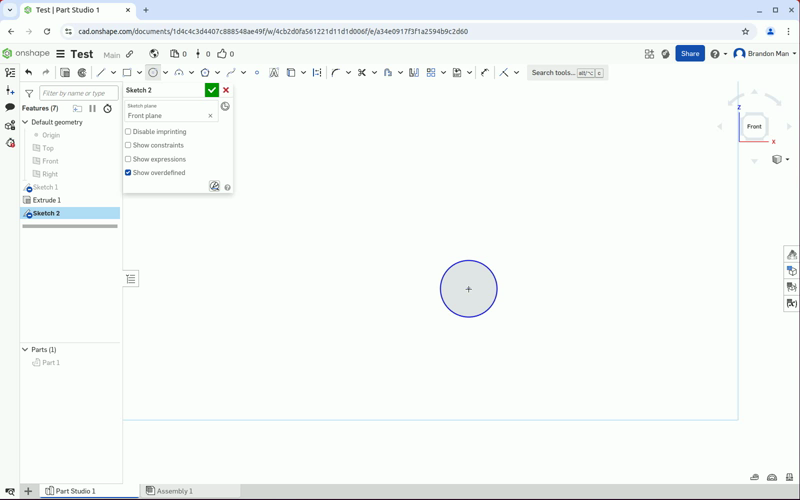
click(468, 288)
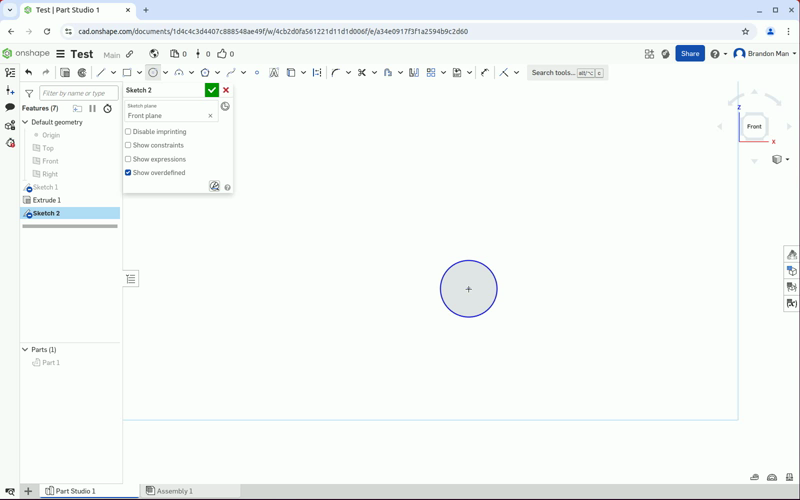
scroll(-6)
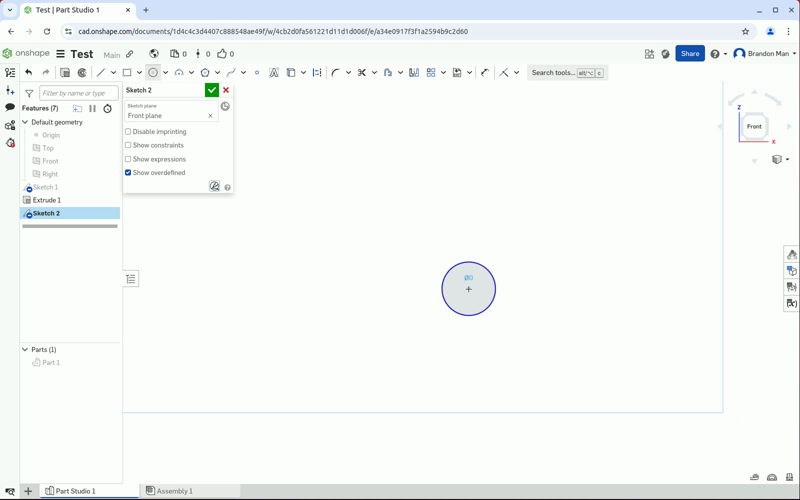
scroll(-6)
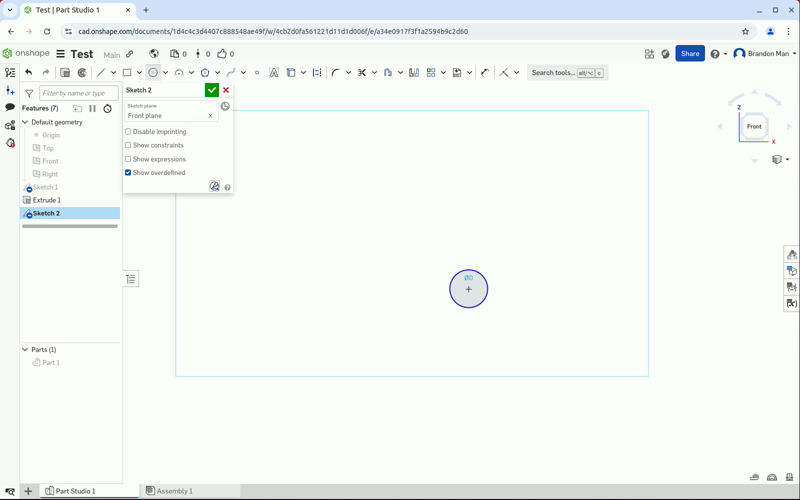
scroll(-6)
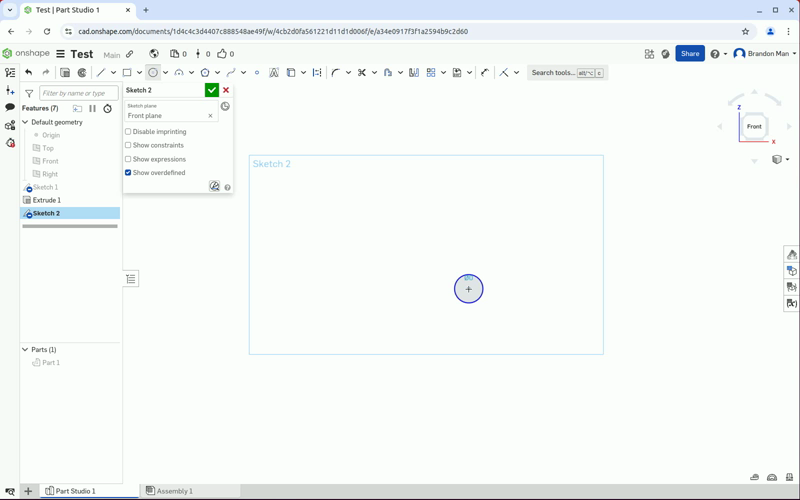
scroll(-6)
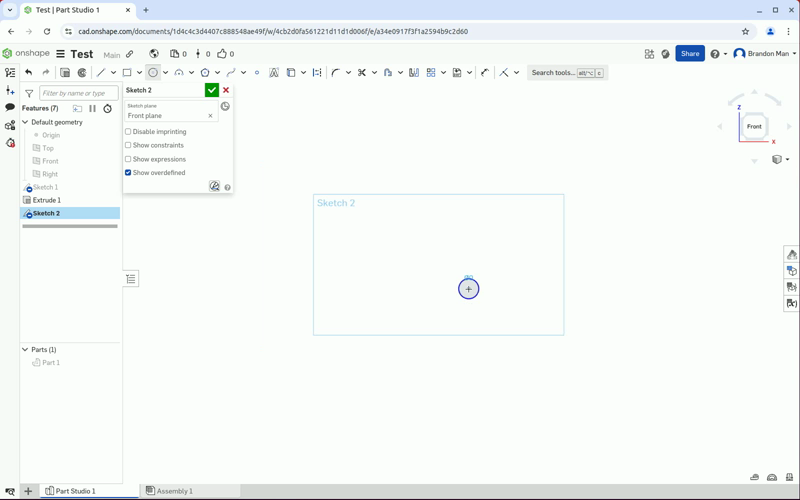
scroll(-6)
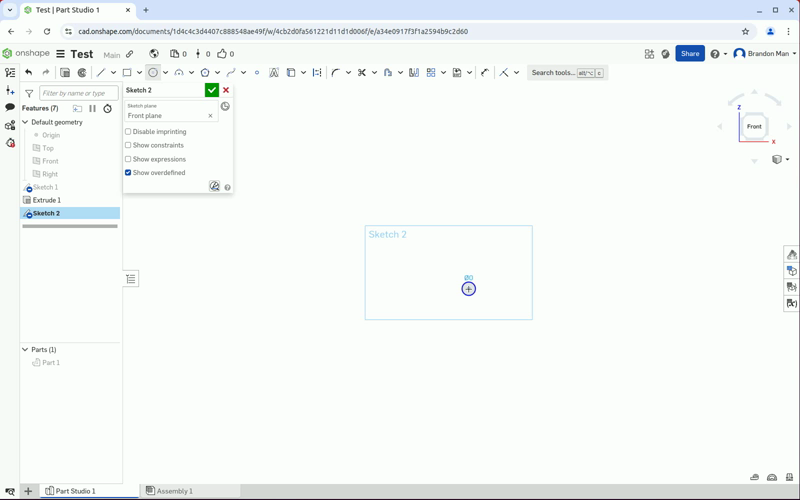
scroll(-6)
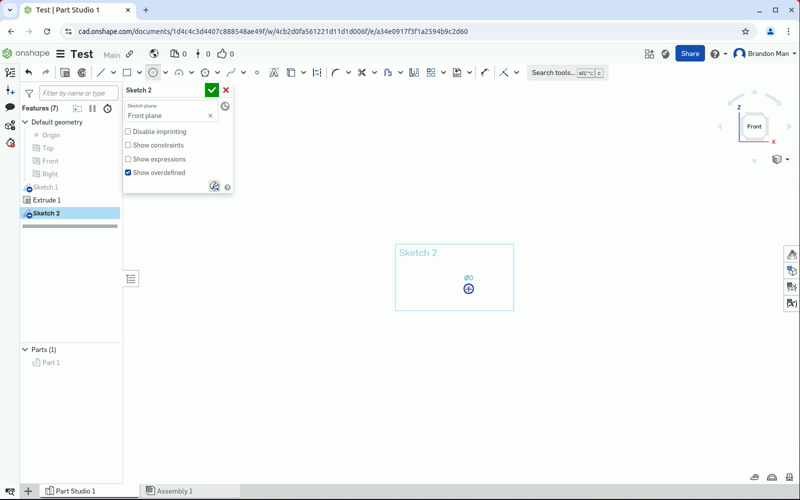
scroll(-6)
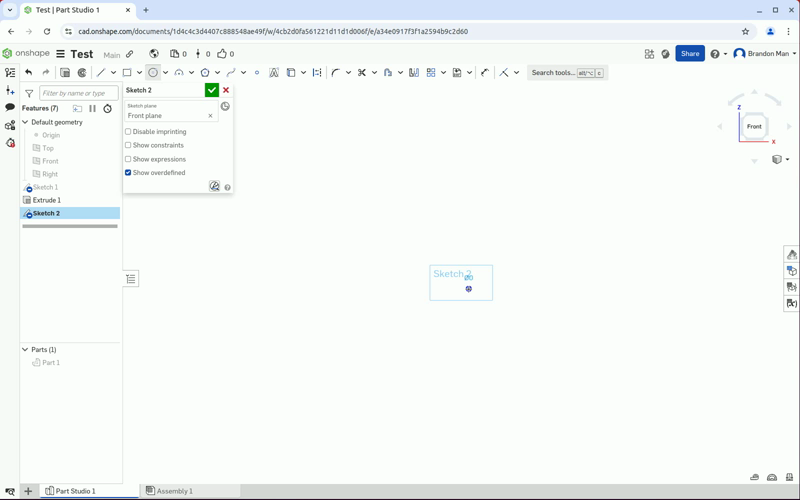
key_up(shift)
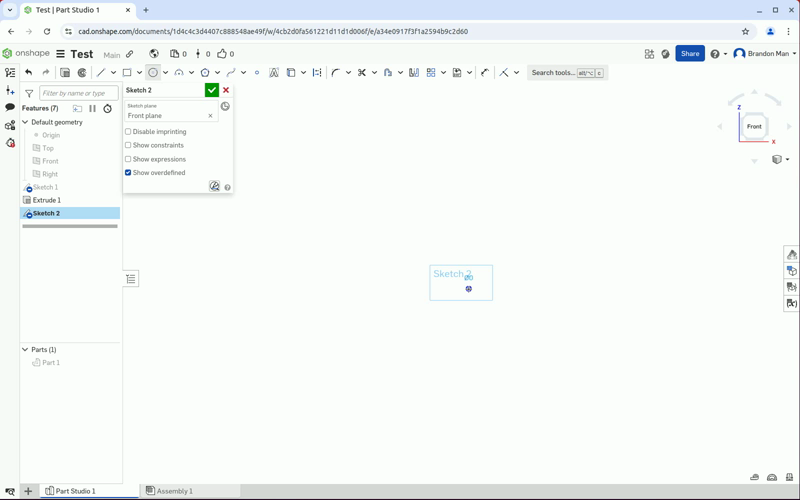
mouse_move(470, 288)
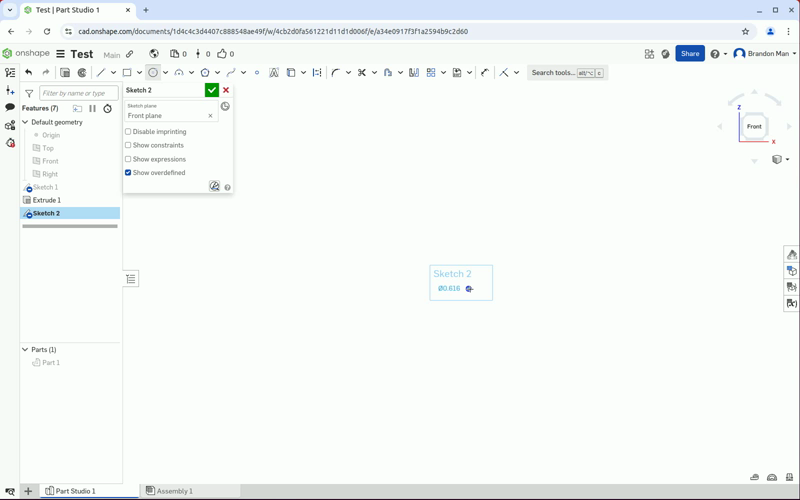
scroll(6)
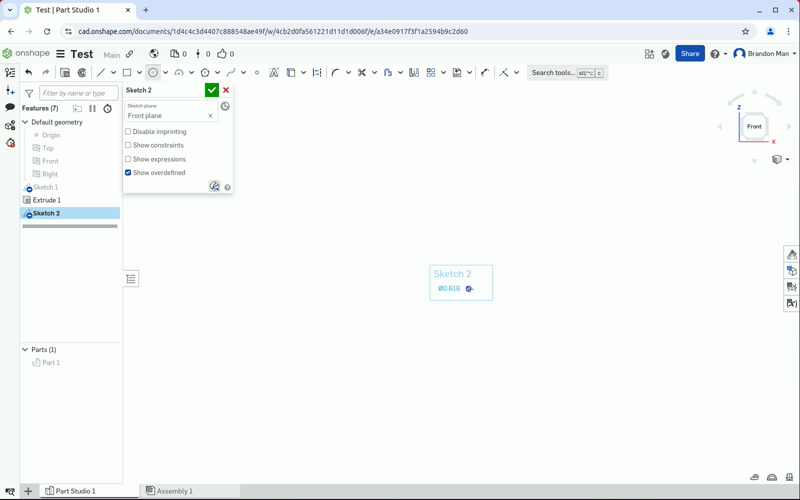
scroll(6)
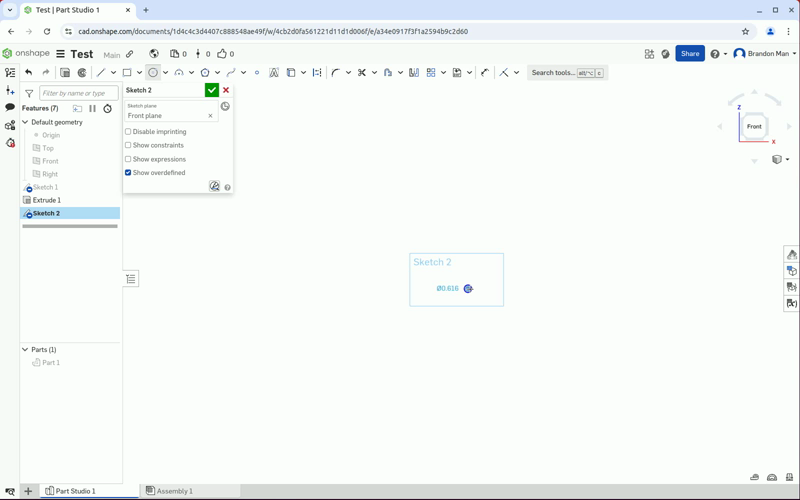
scroll(6)
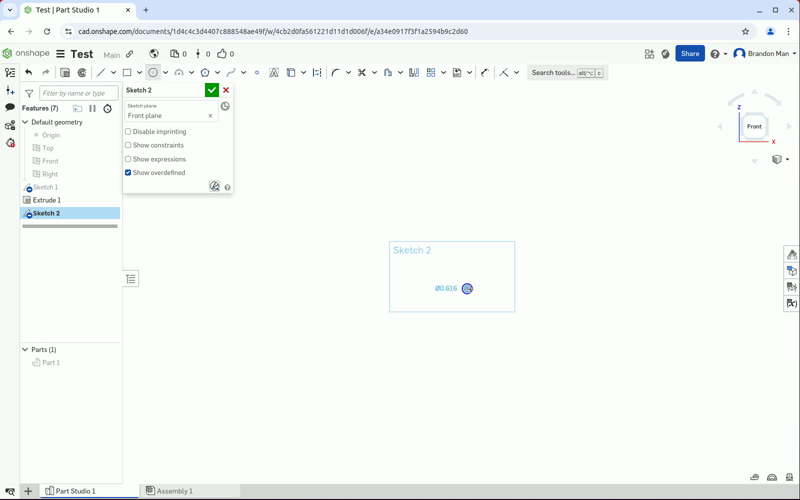
scroll(6)
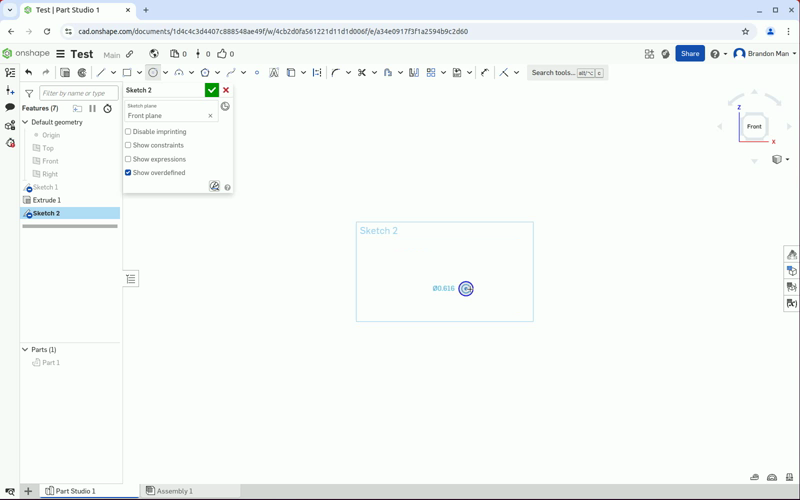
scroll(6)
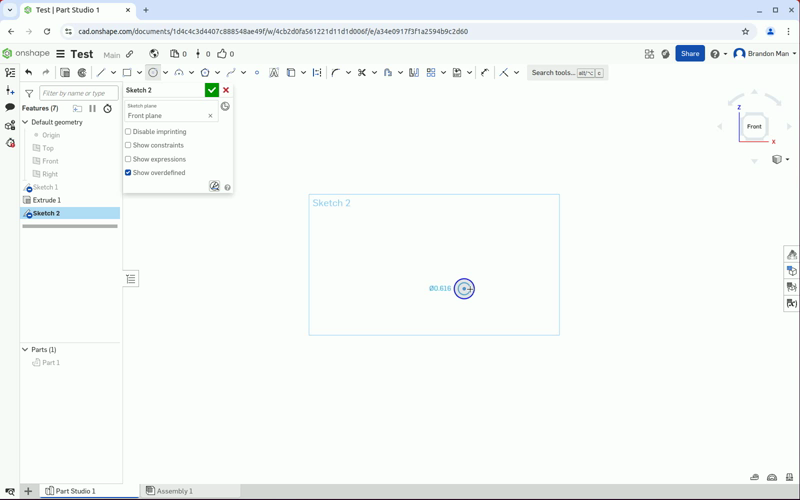
scroll(6)
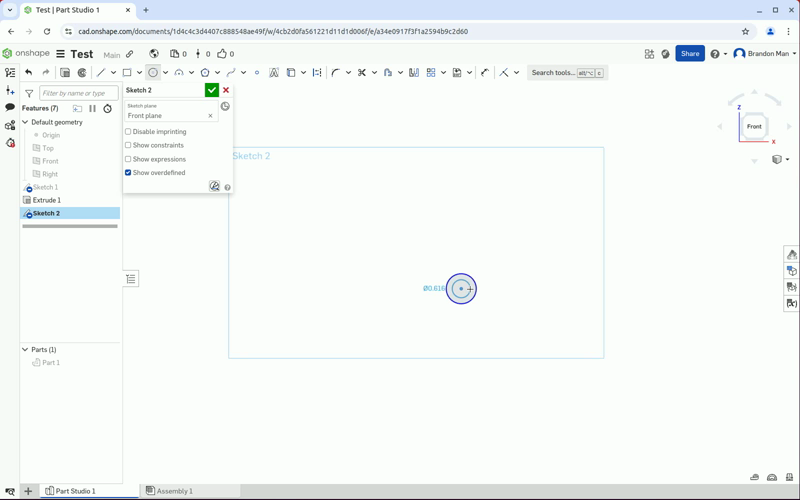
scroll(6)
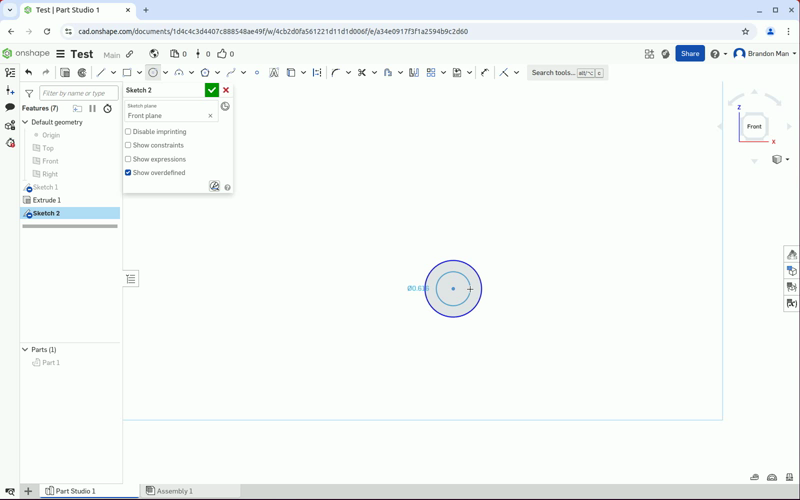
click(470, 288)
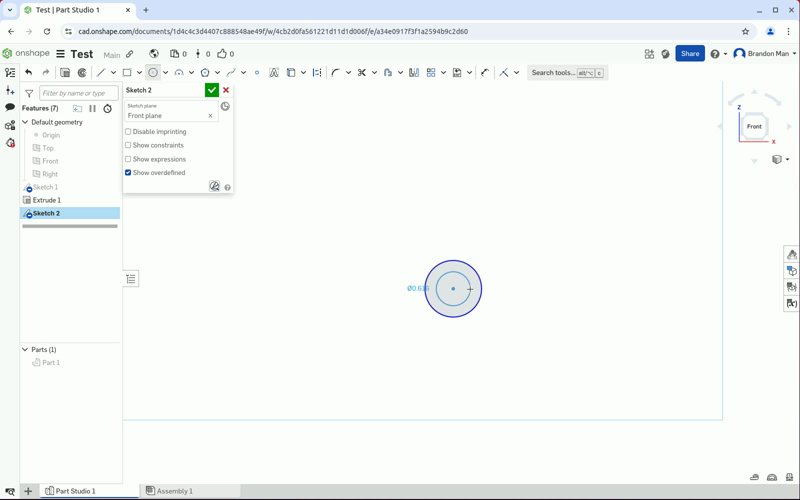
scroll(-6)
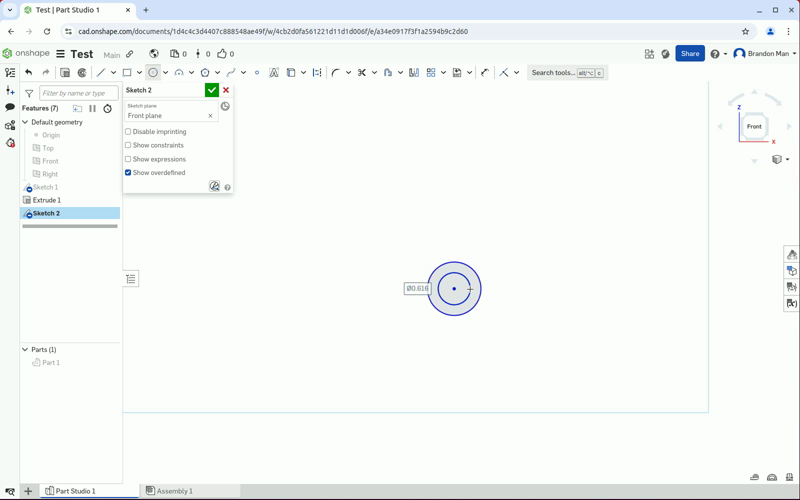
scroll(-6)
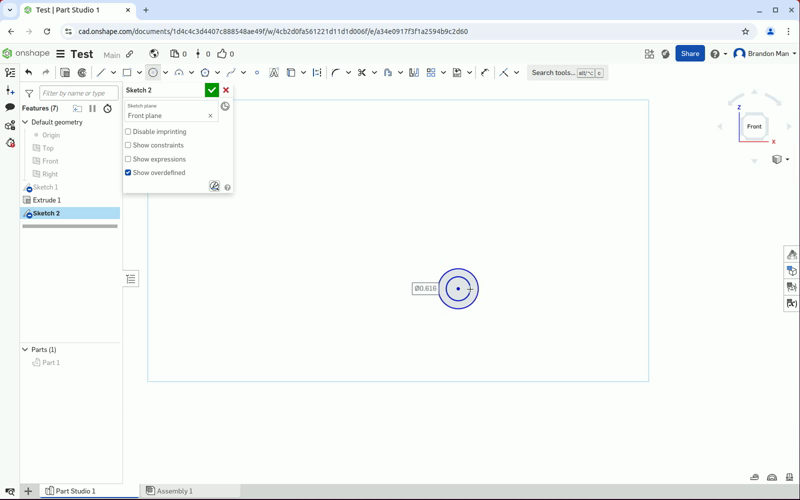
scroll(-6)
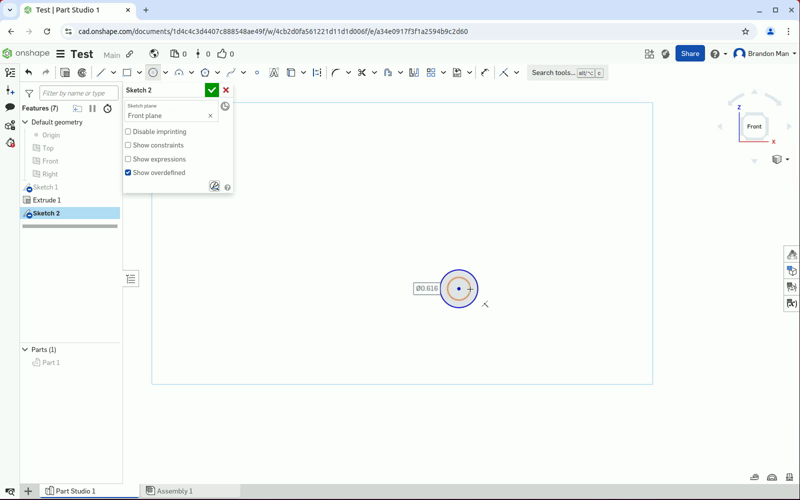
scroll(-6)
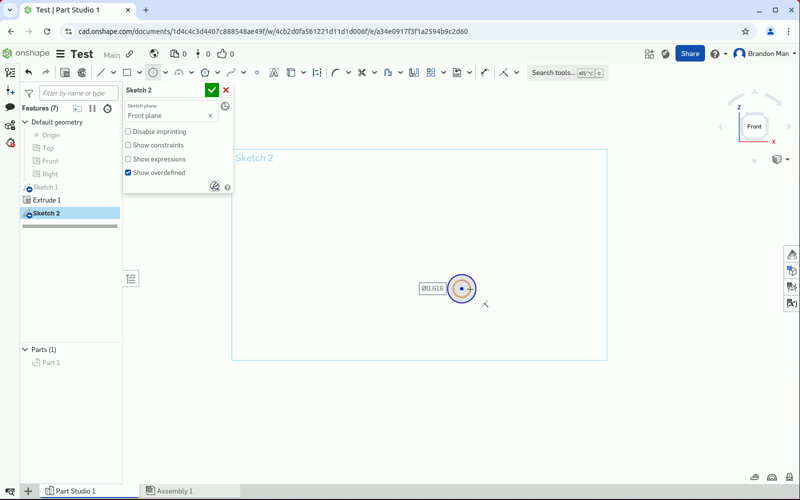
scroll(-6)
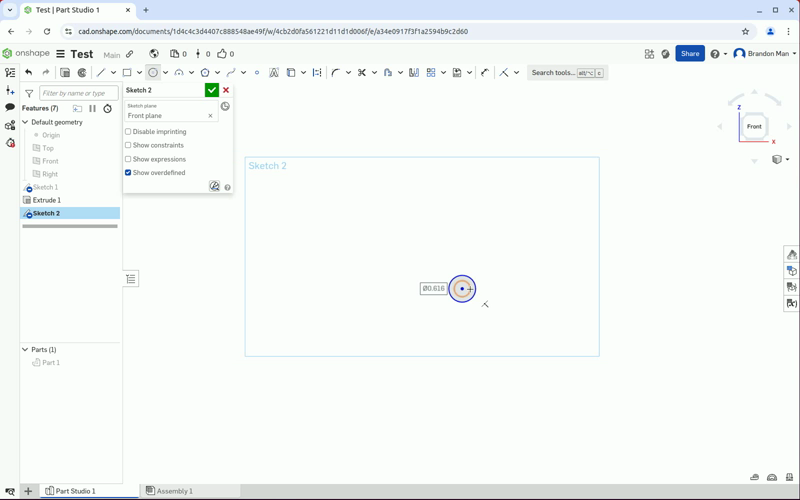
scroll(-6)
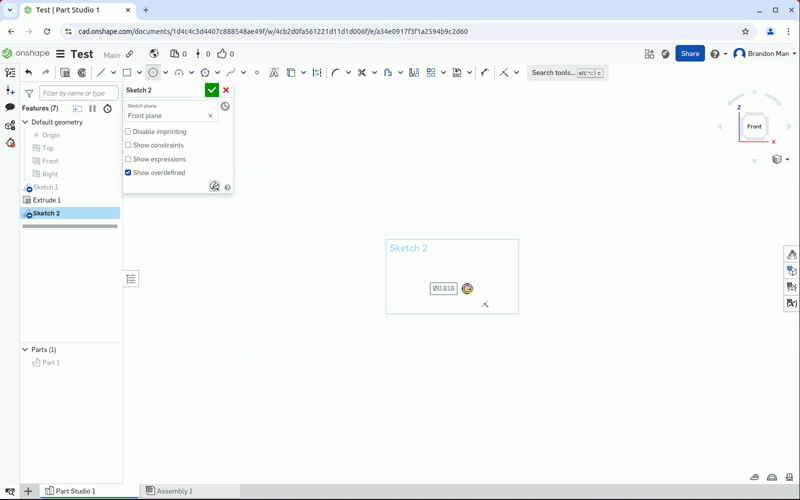
scroll(-6)
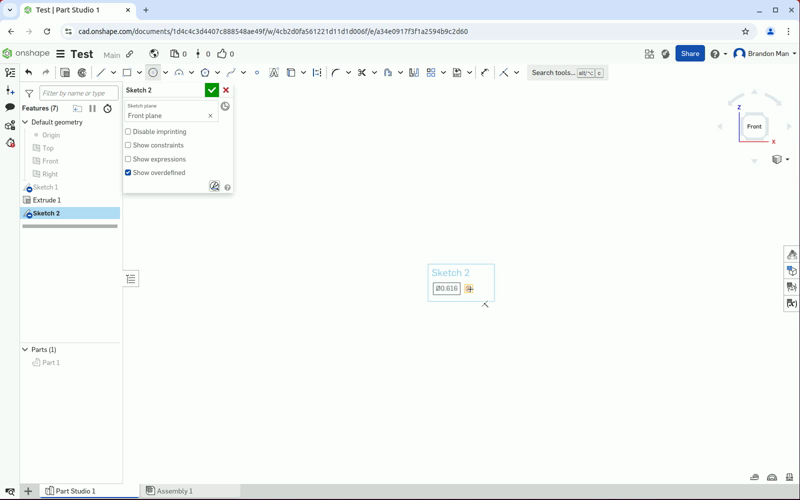
key(esc)
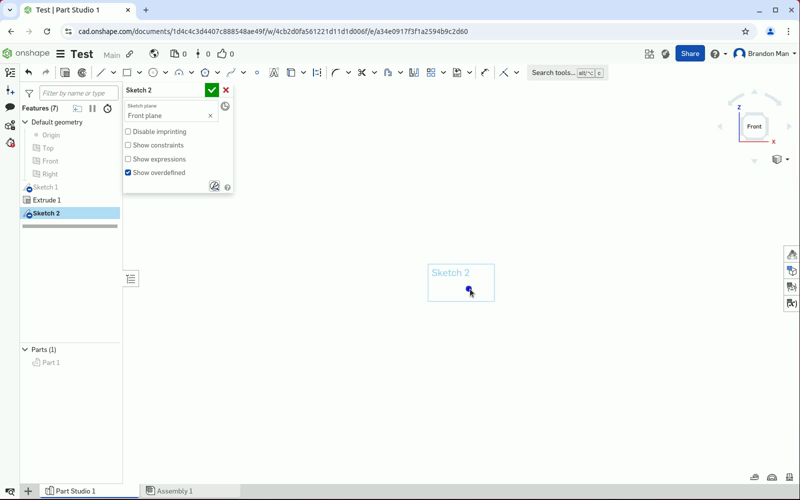
mouse_move(466, 288)
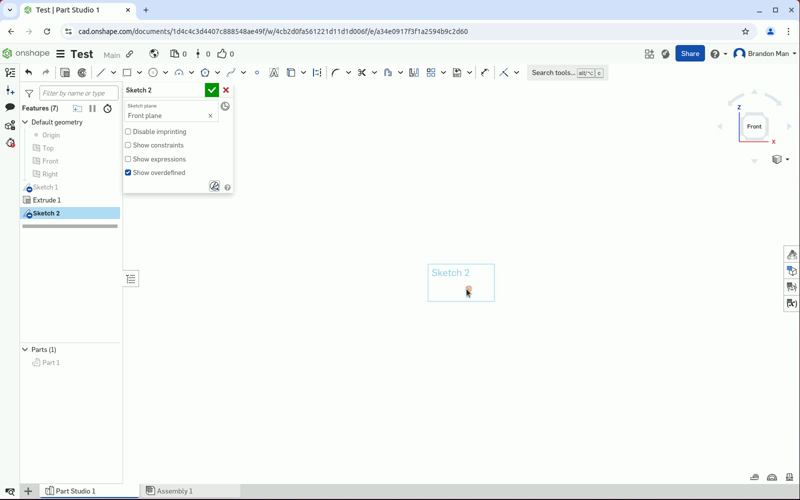
scroll(6)
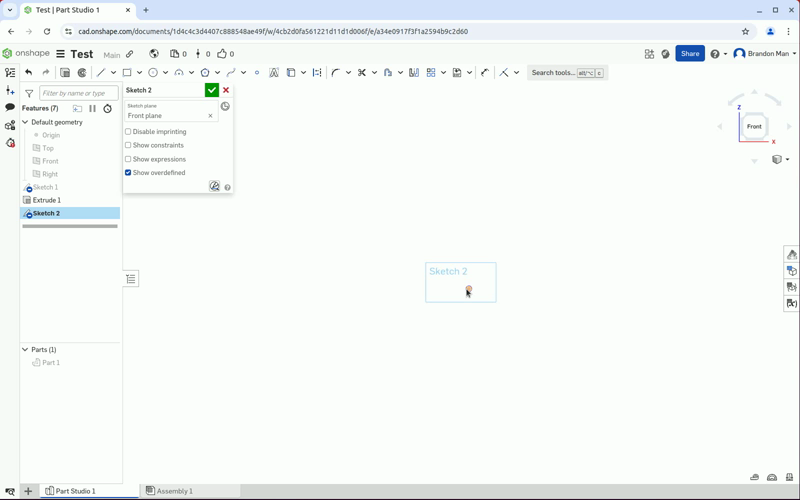
scroll(6)
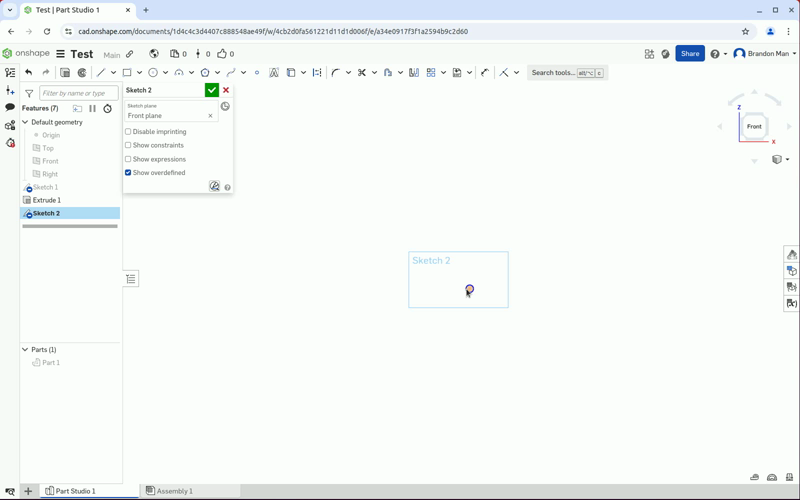
scroll(6)
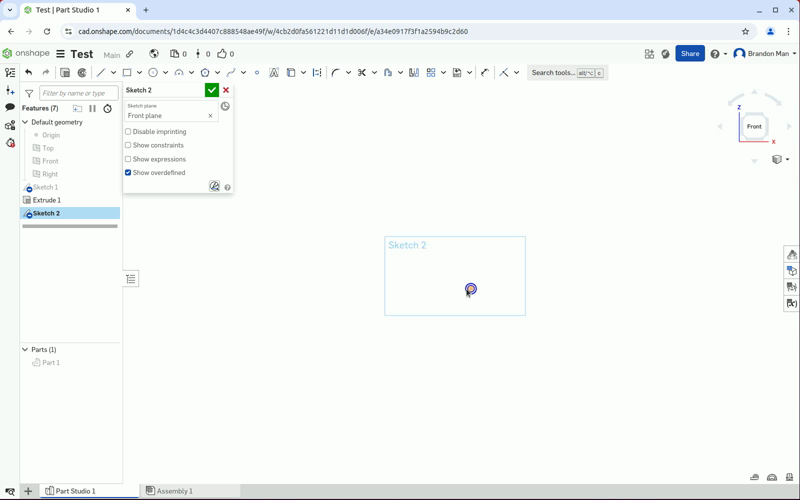
scroll(6)
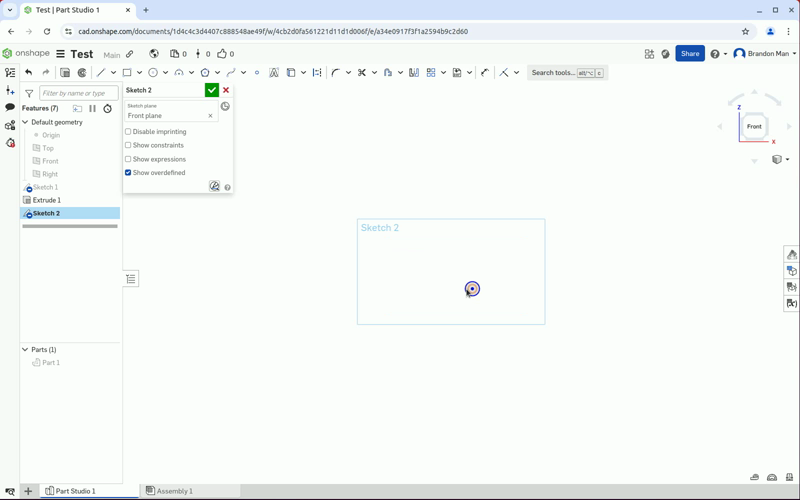
scroll(6)
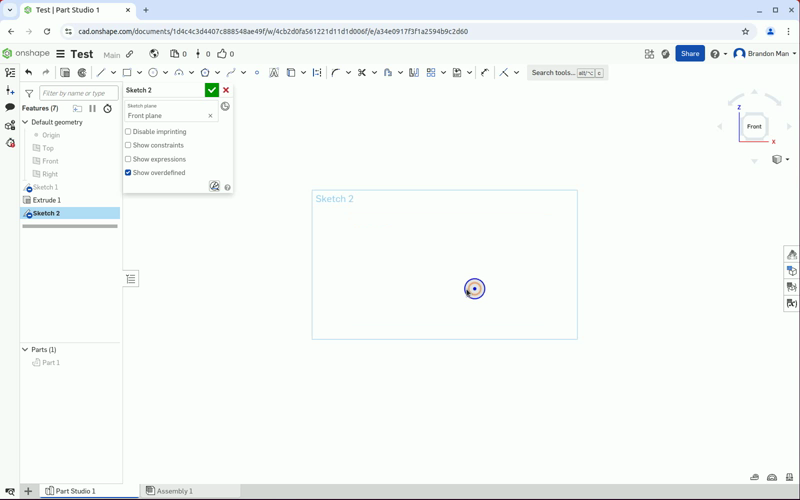
scroll(6)
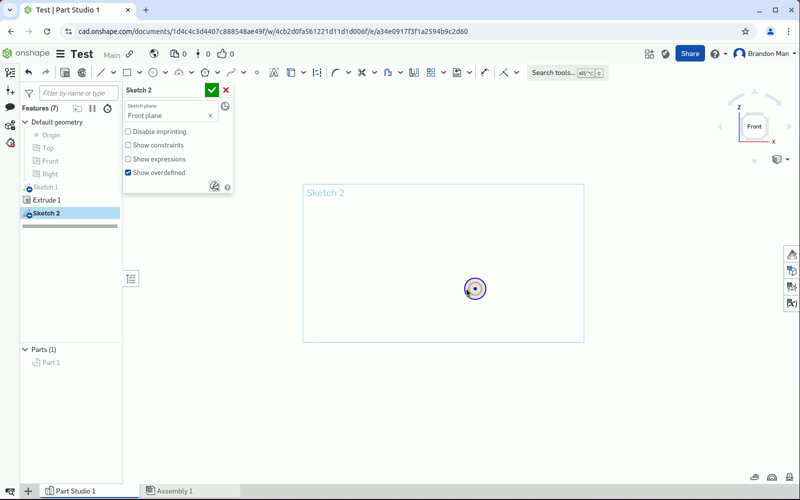
scroll(6)
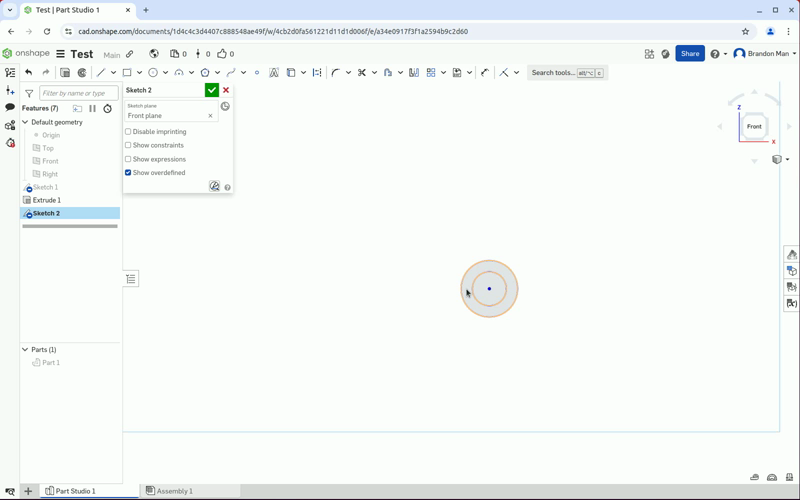
click(466, 288)
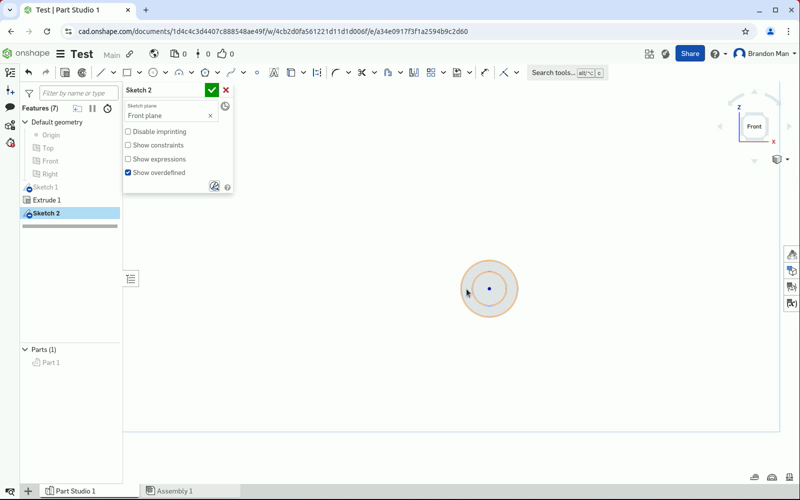
scroll(-6)
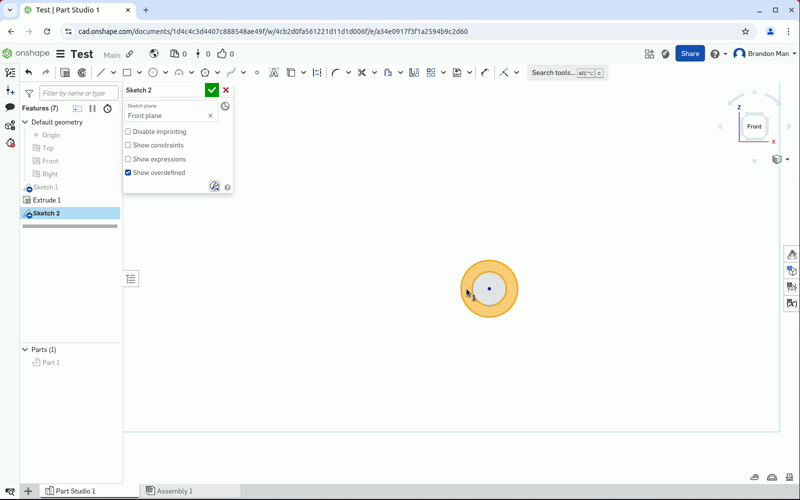
scroll(-6)
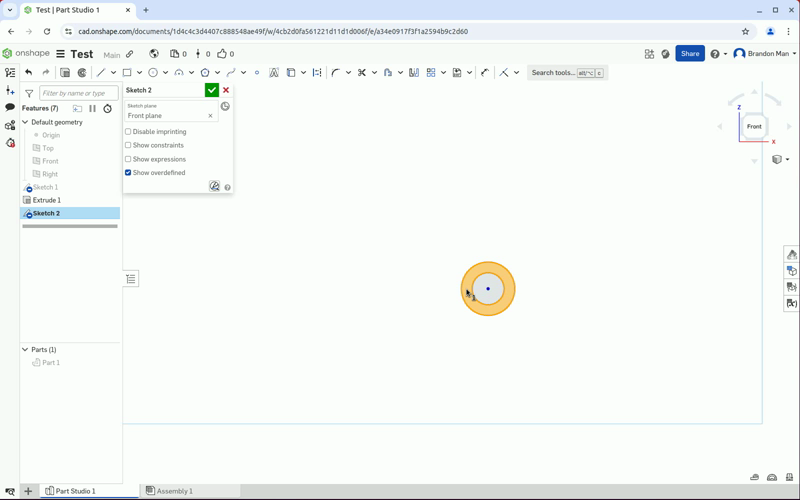
scroll(-6)
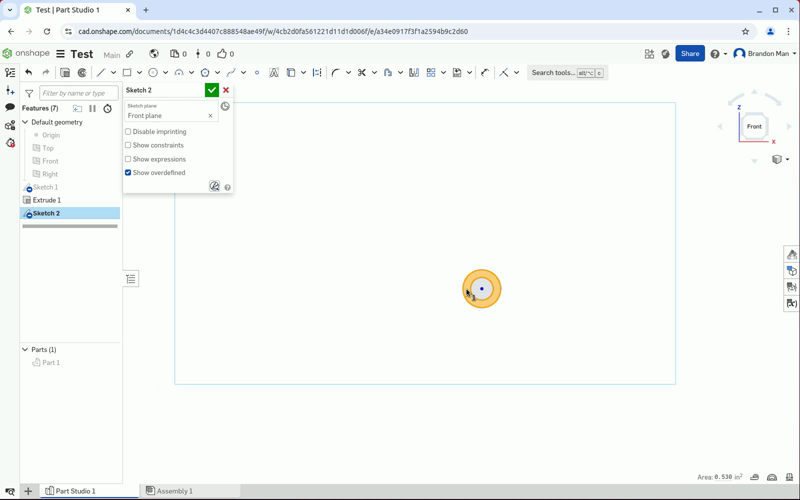
scroll(-6)
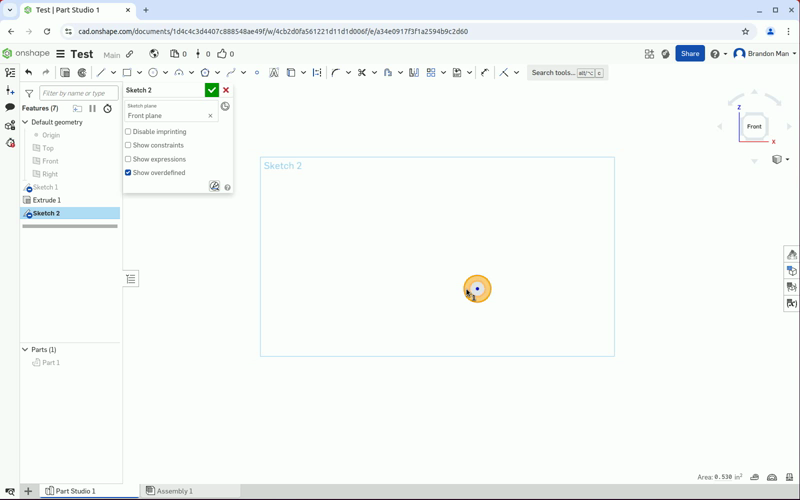
scroll(-6)
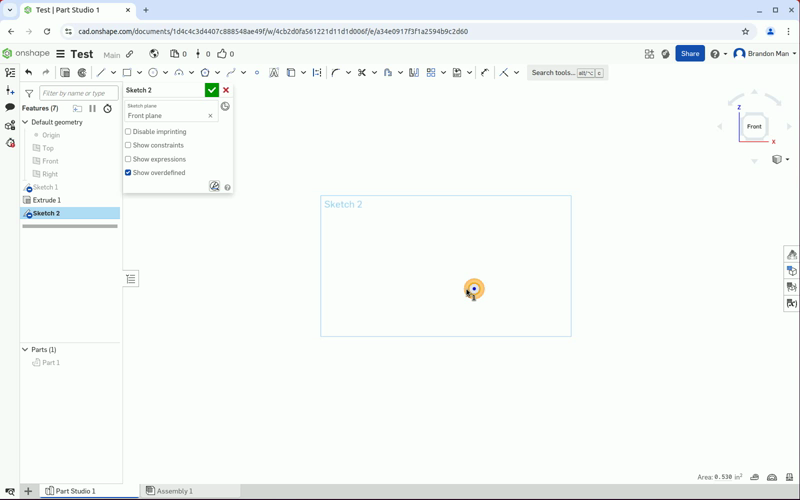
scroll(-6)
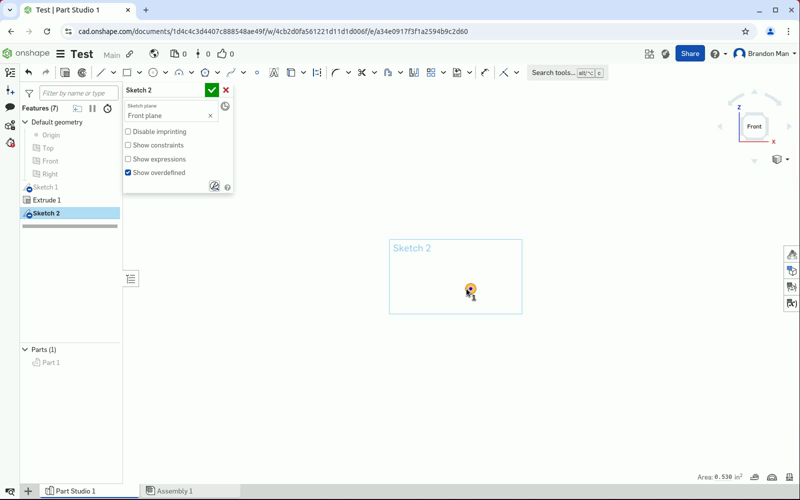
scroll(-6)
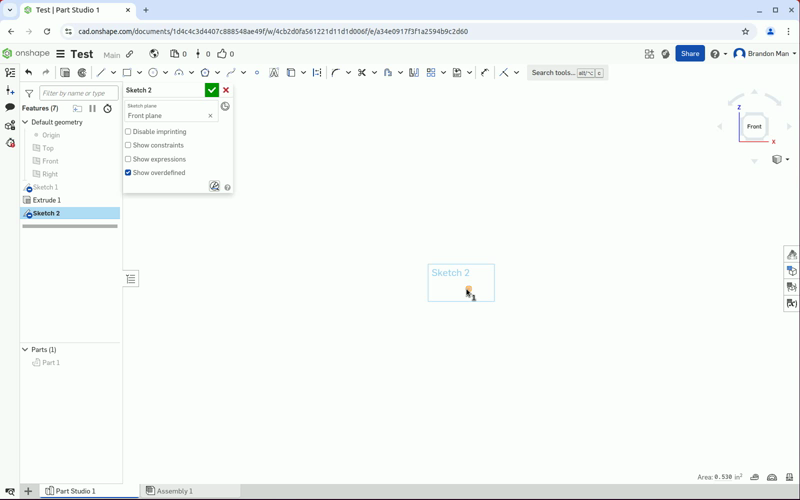
mouse_move(73, 352)
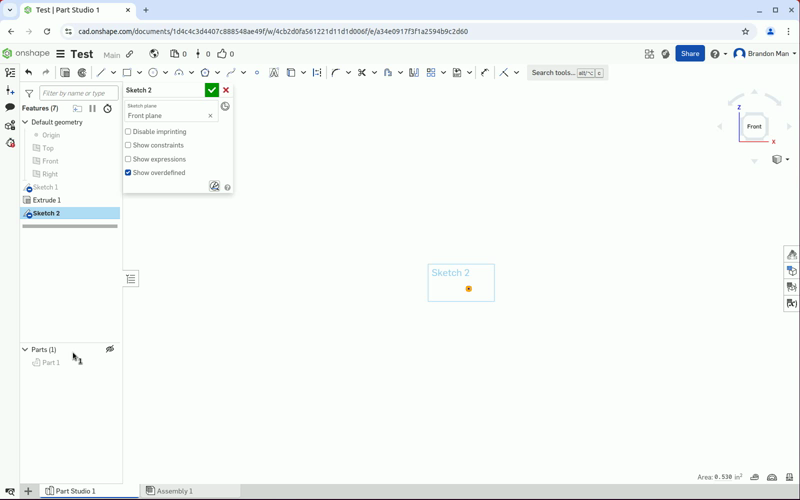
key(shift+y)
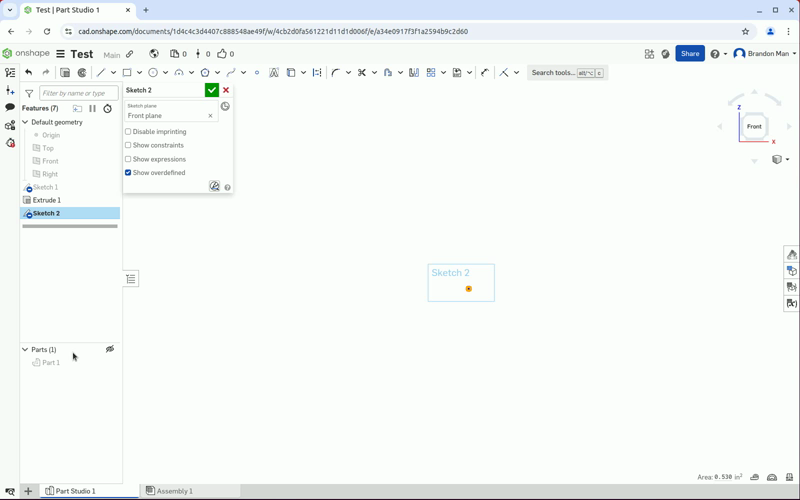
key(shift+e)
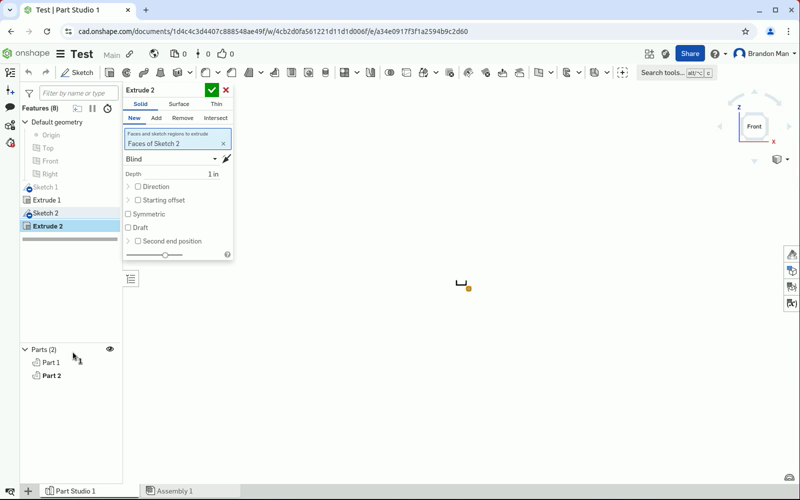
mouse_move(143, 106)
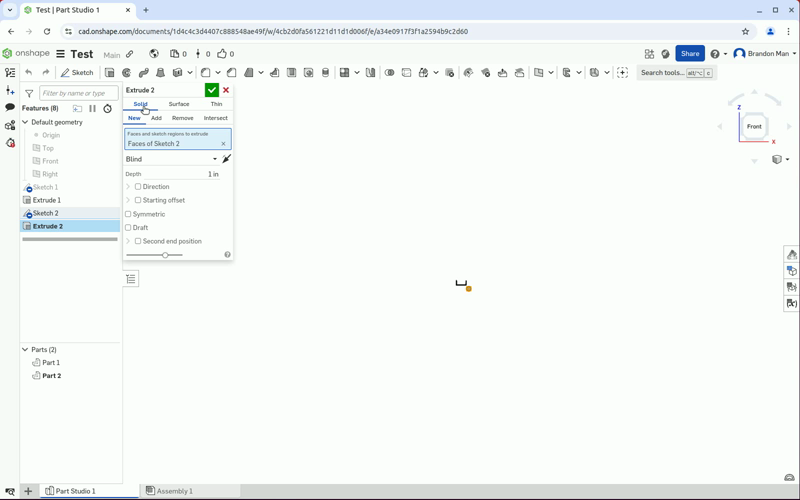
click(143, 106)
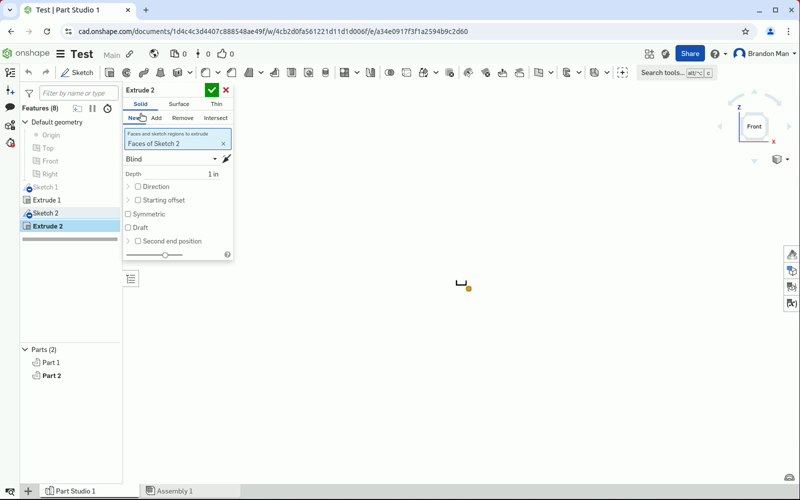
mouse_move(137, 120)
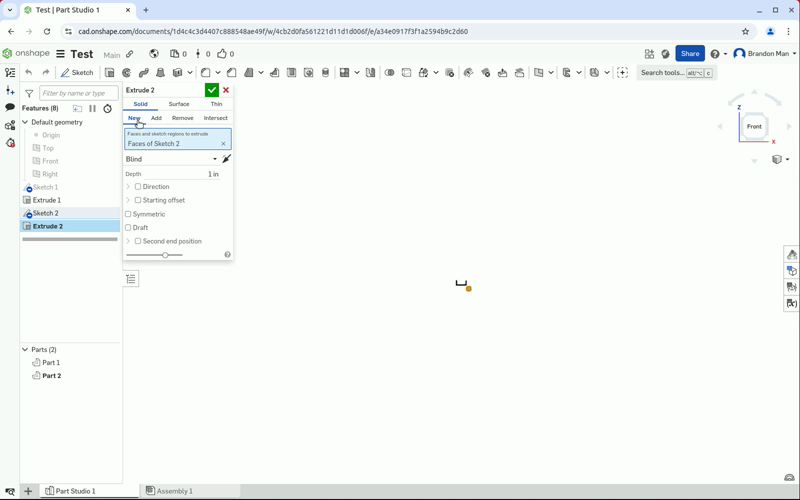
click(137, 120)
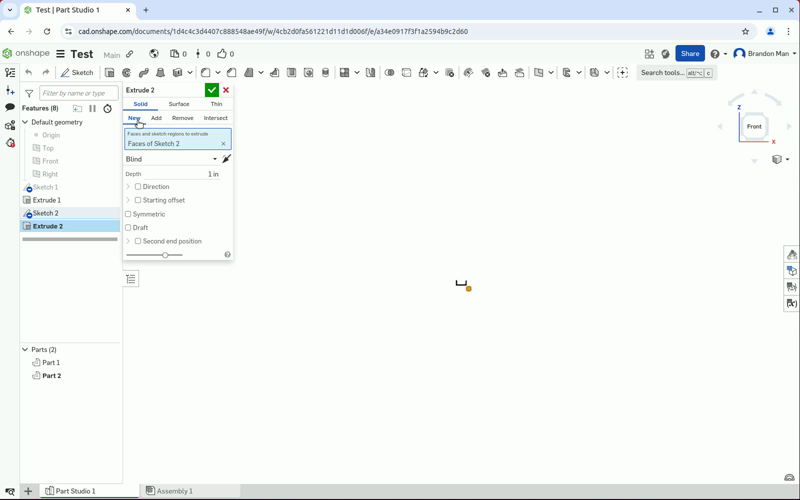
key(tab, 4)
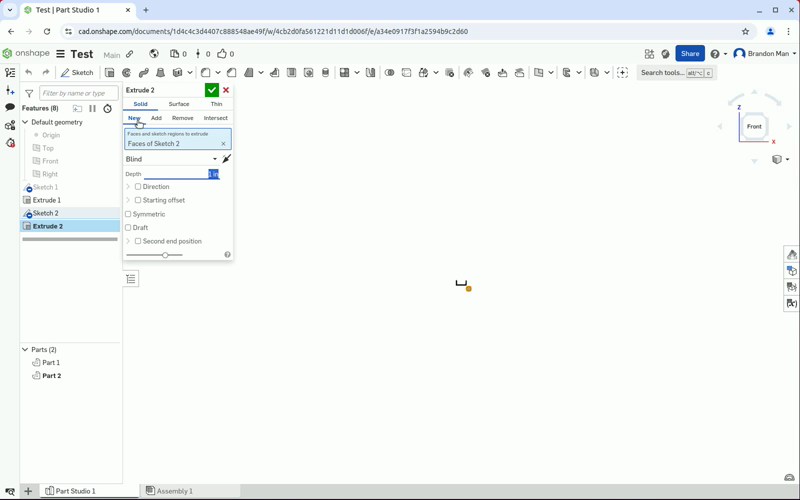
text(0.241)
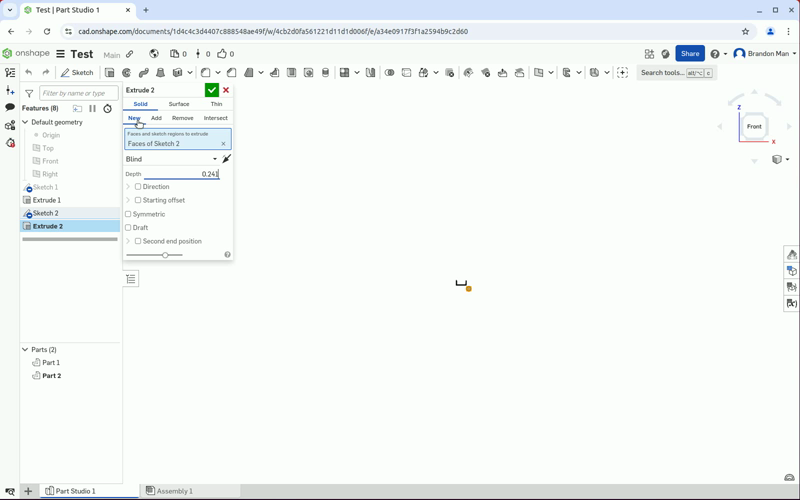
key(enter)
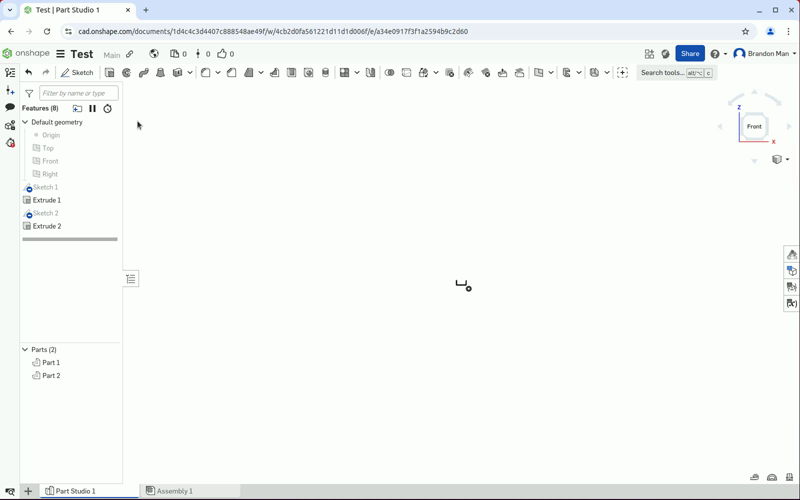
key(shift+h)
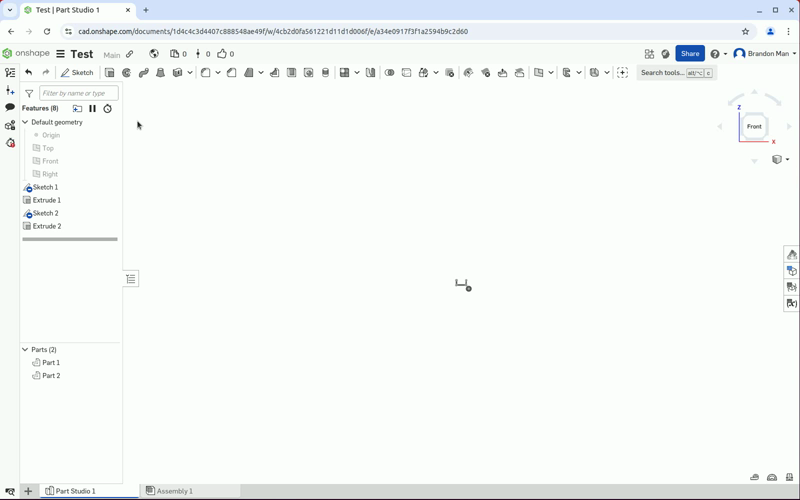
key(shift+h)
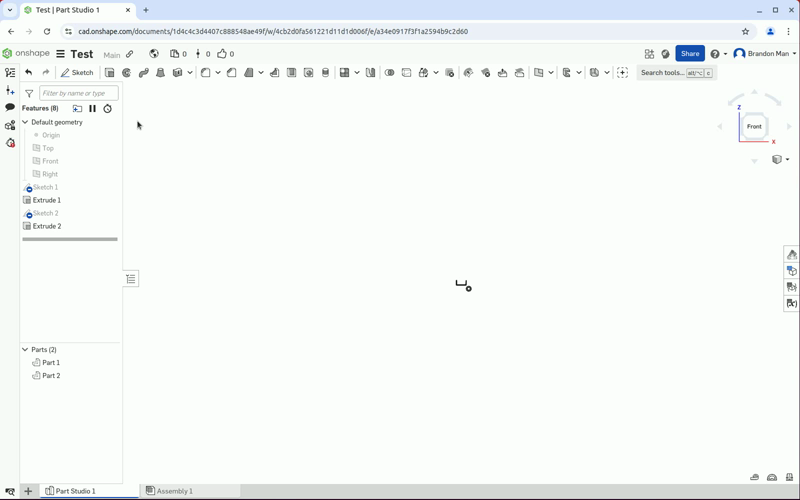
mouse_move(73, 189)
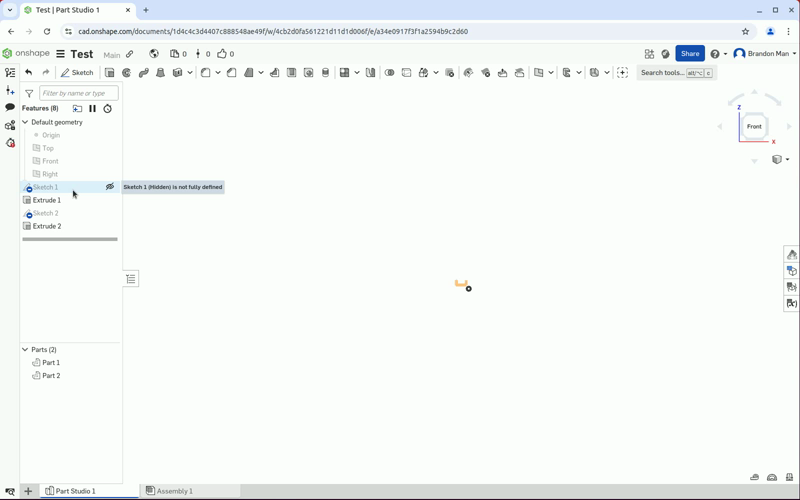
click(73, 189)
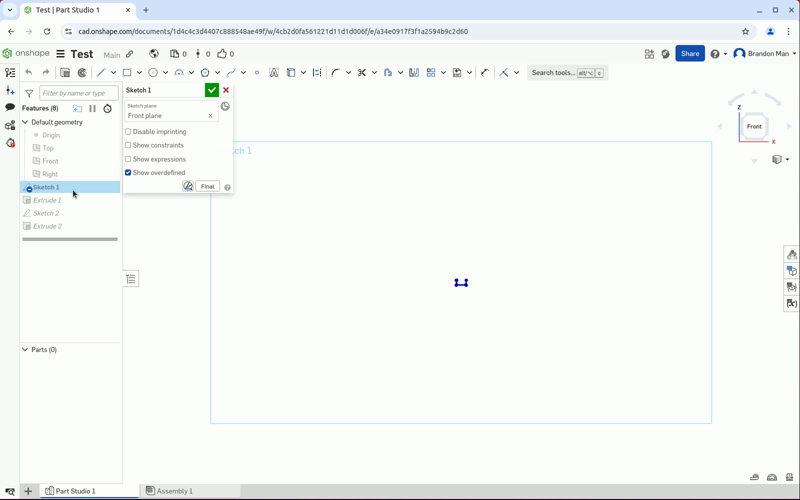
mouse_move(229, 92)
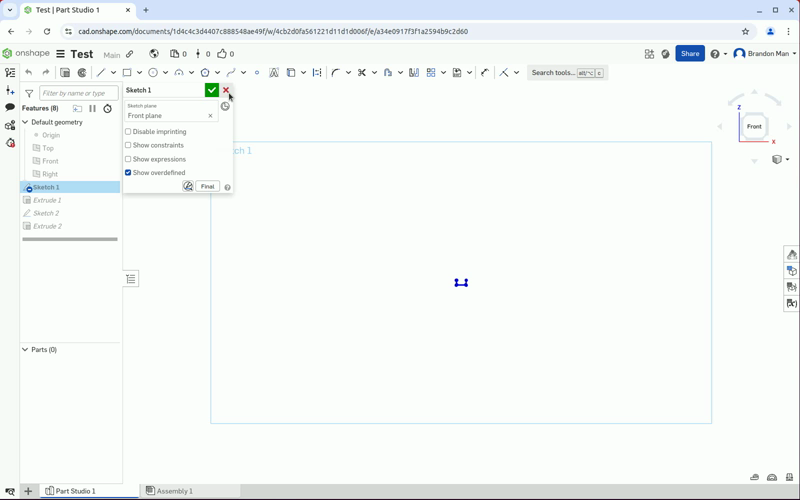
click(229, 92)
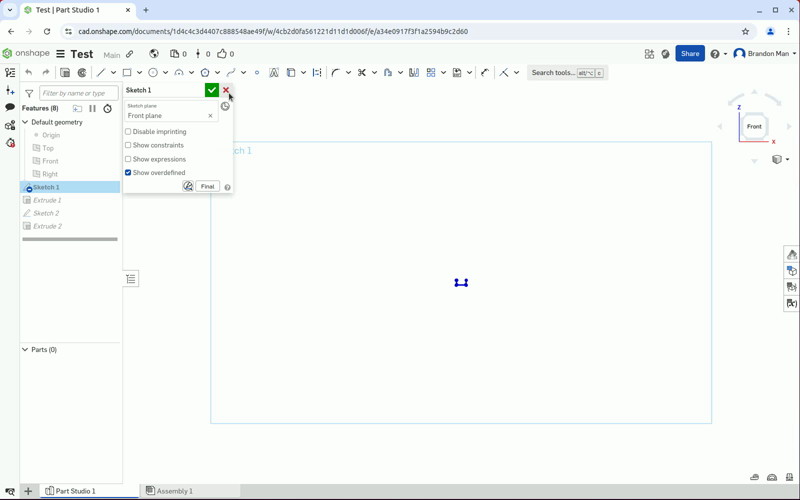
key(shift+s)
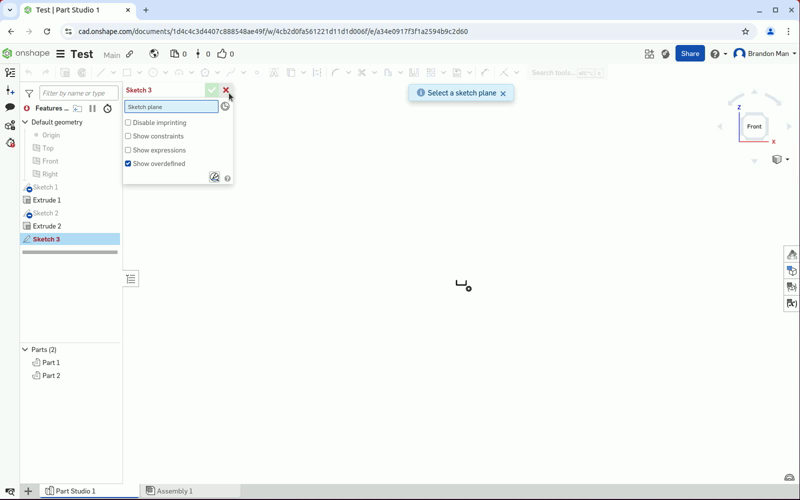
mouse_move(73, 163)
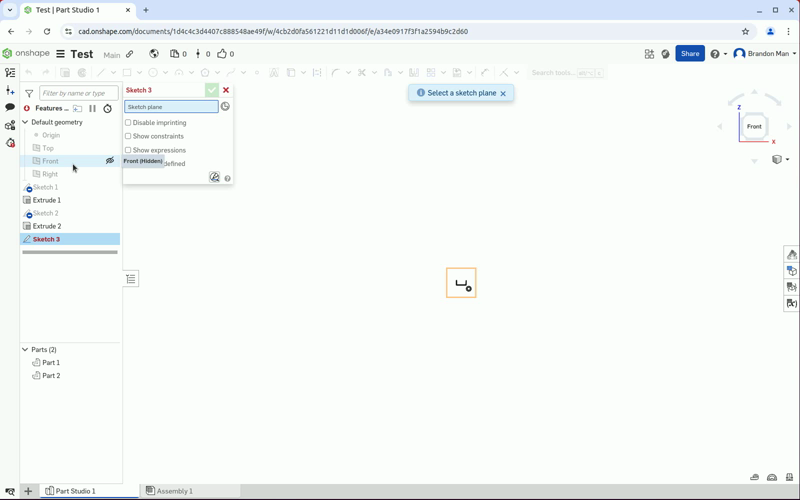
click(73, 163)
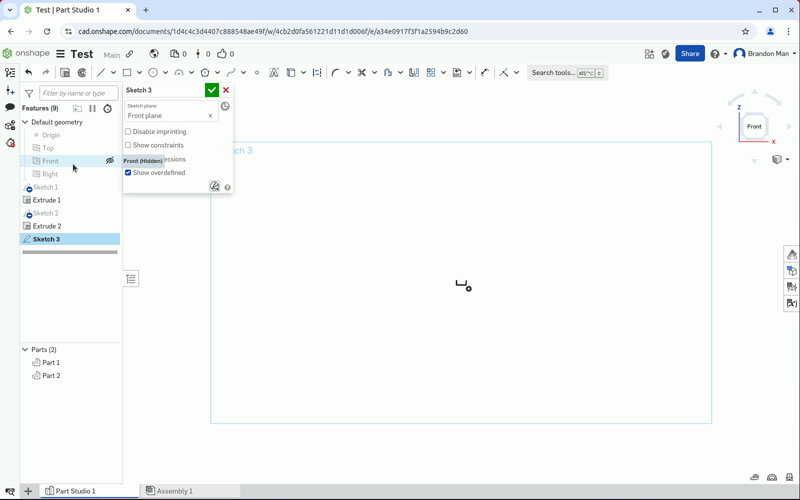
mouse_move(73, 352)
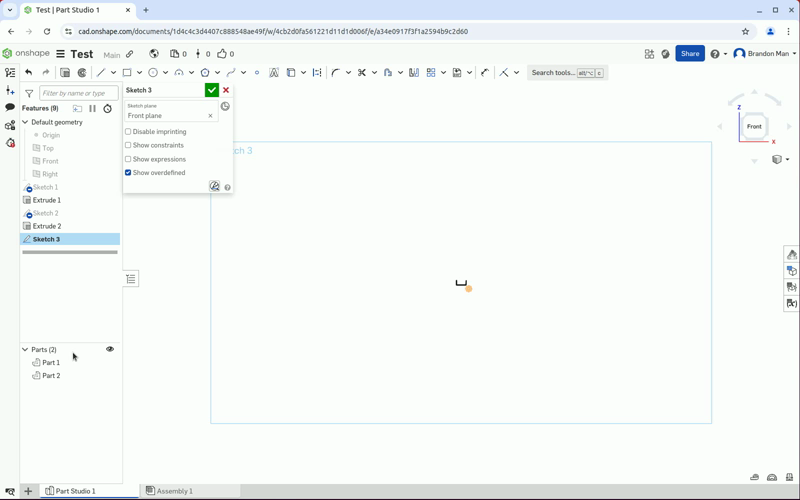
key(y)
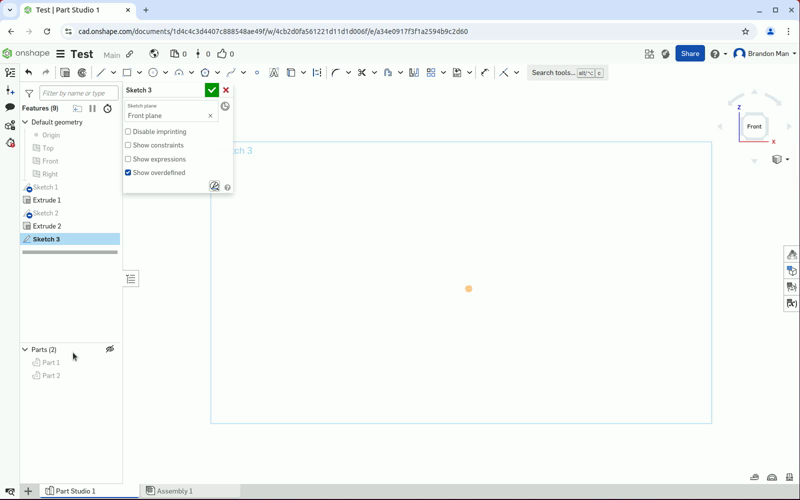
key(c)
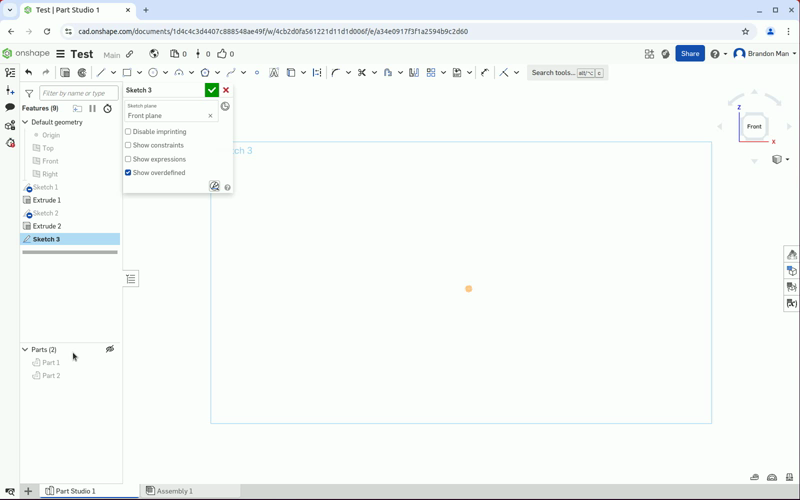
key_down(shift)
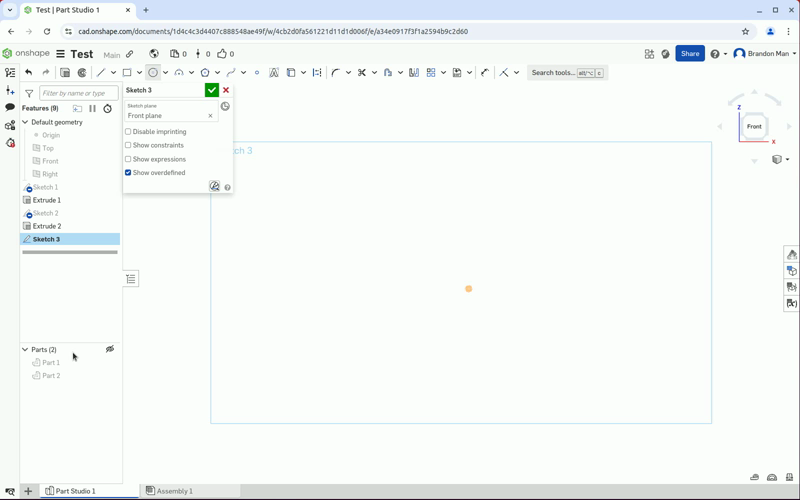
mouse_move(455, 288)
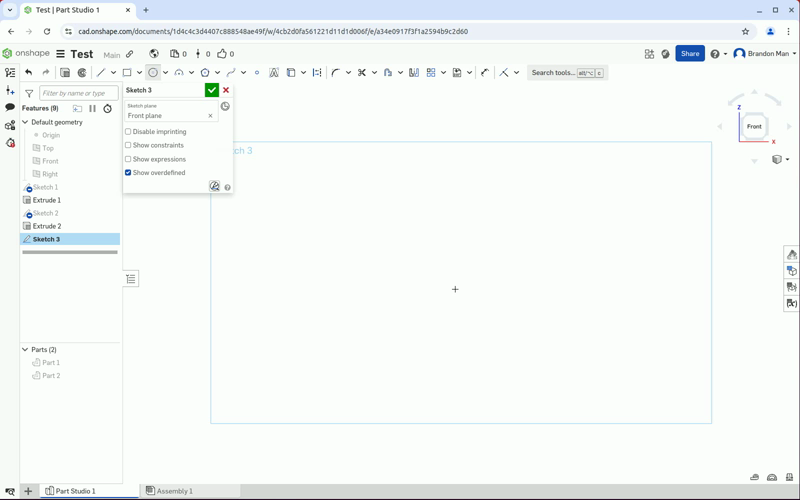
click(455, 288)
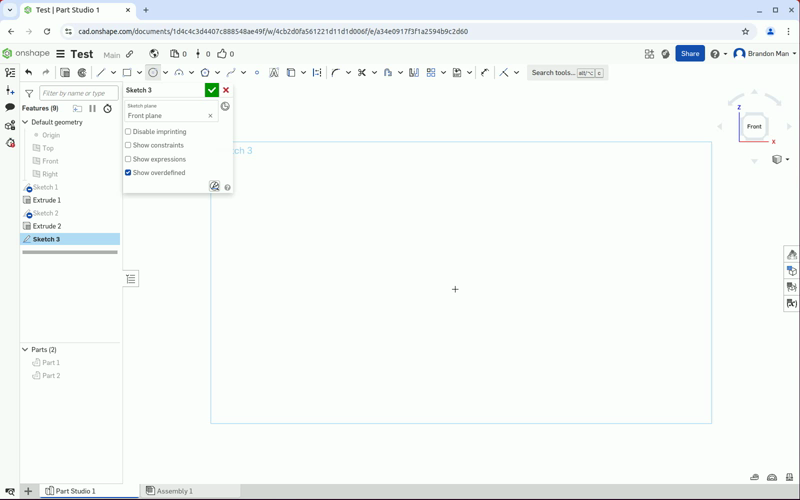
key_up(shift)
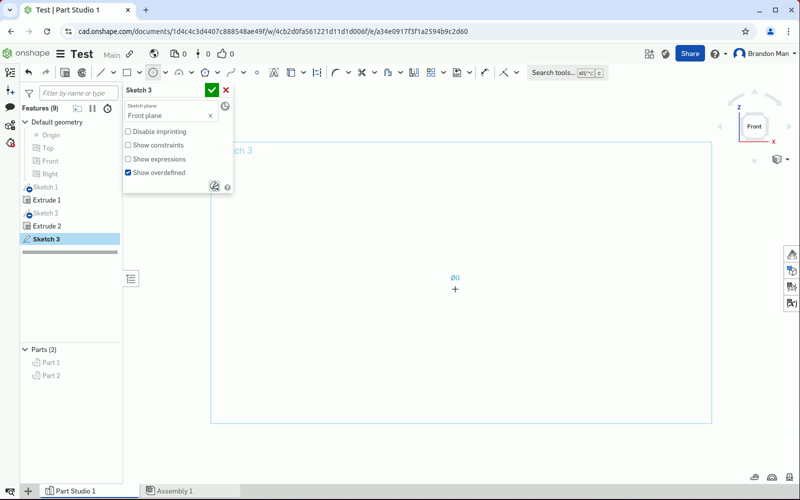
mouse_move(457, 288)
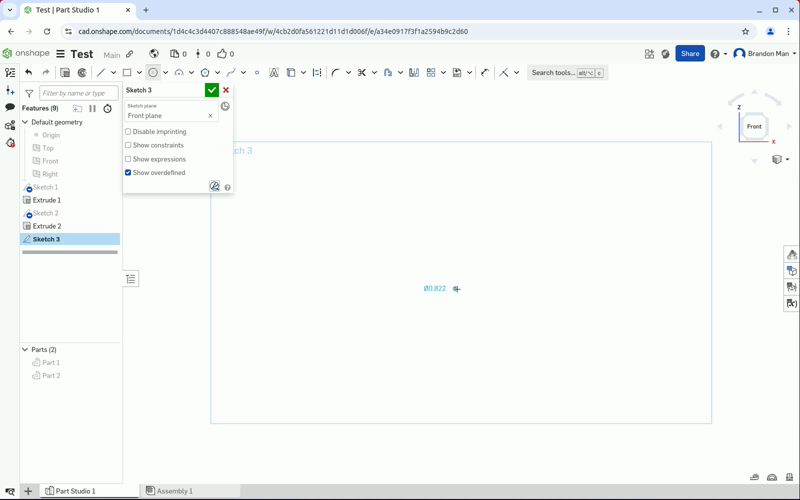
scroll(6)
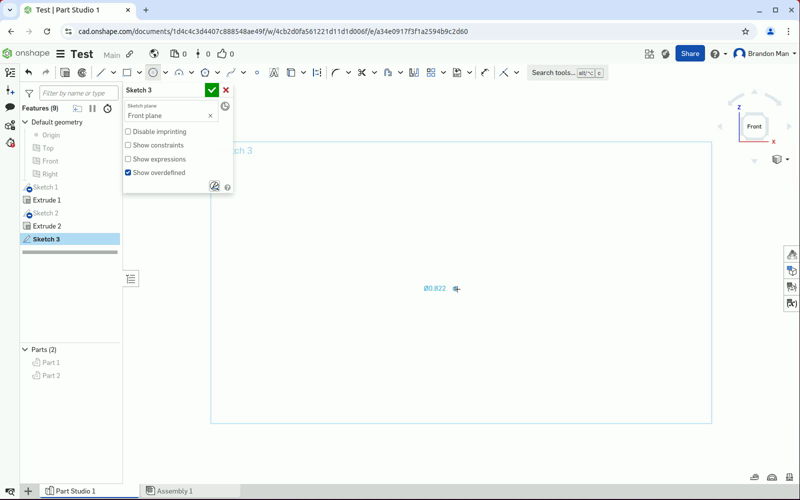
scroll(6)
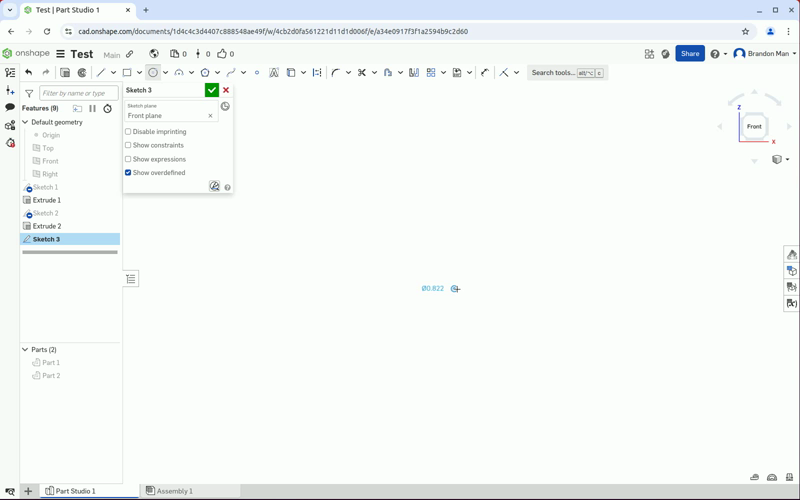
scroll(6)
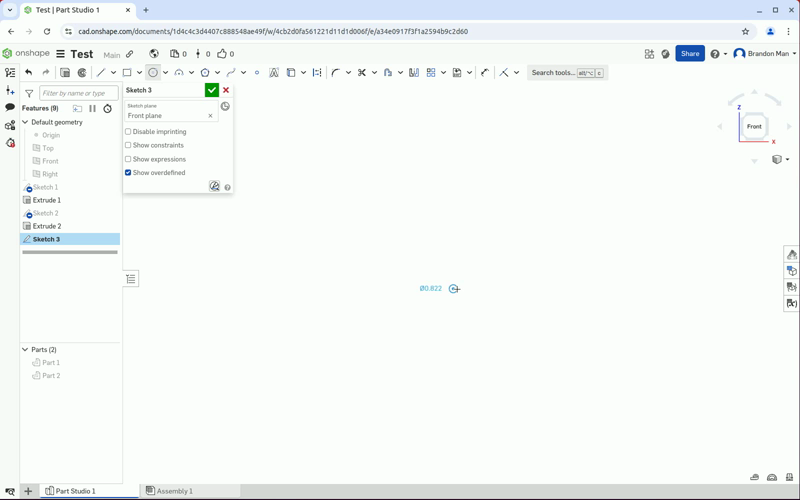
scroll(6)
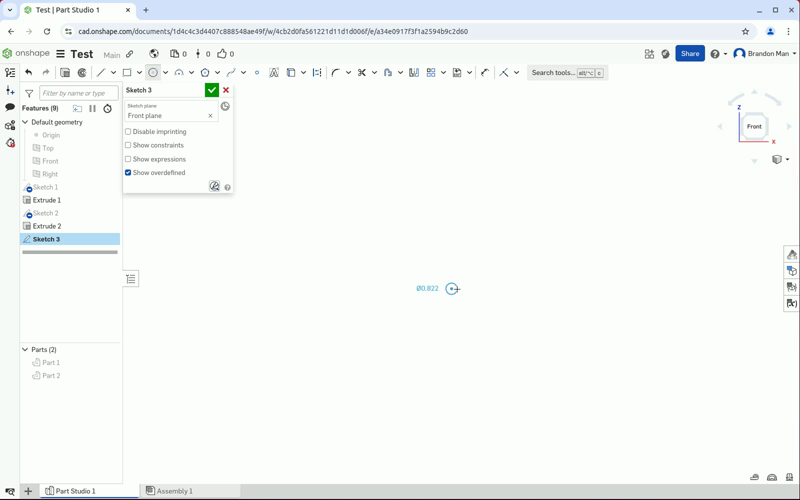
scroll(6)
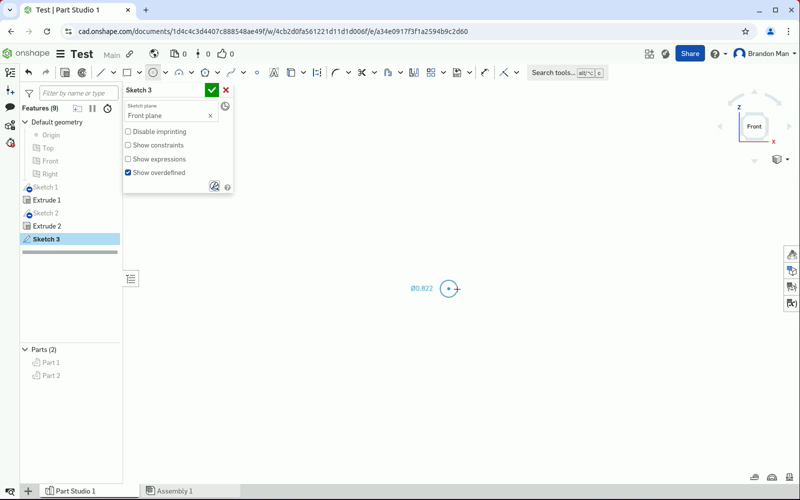
scroll(6)
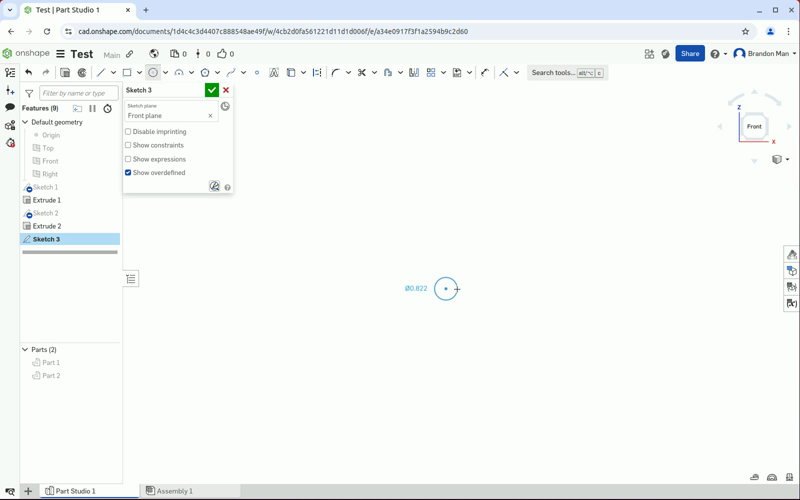
scroll(6)
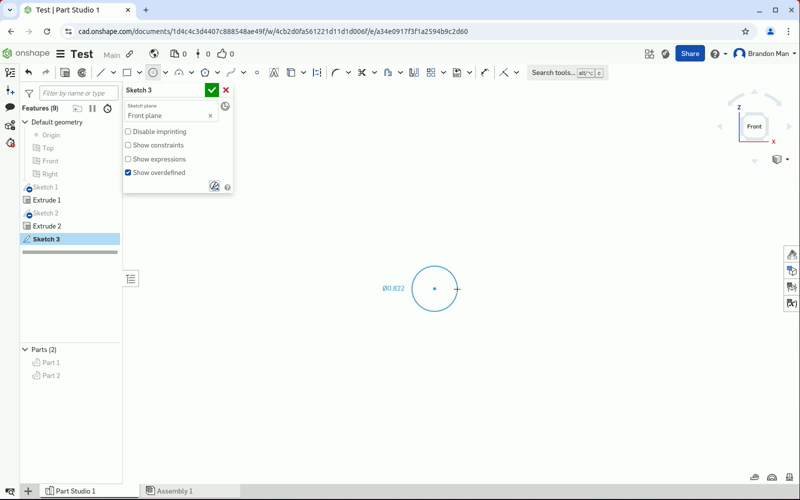
click(457, 288)
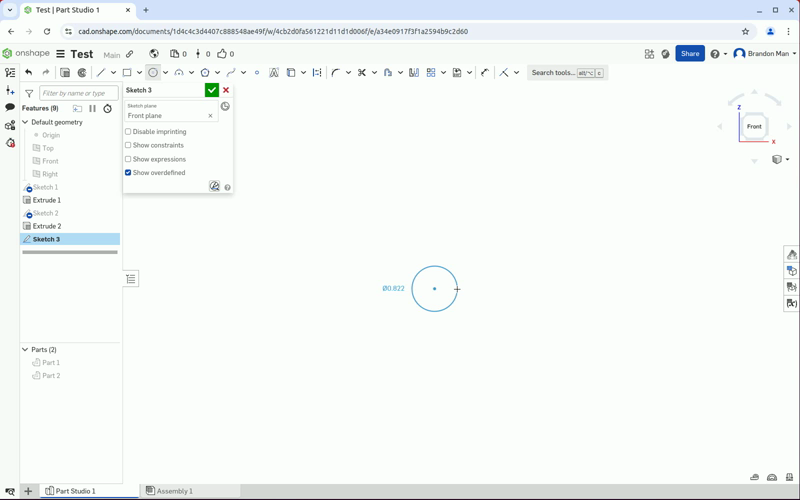
scroll(-6)
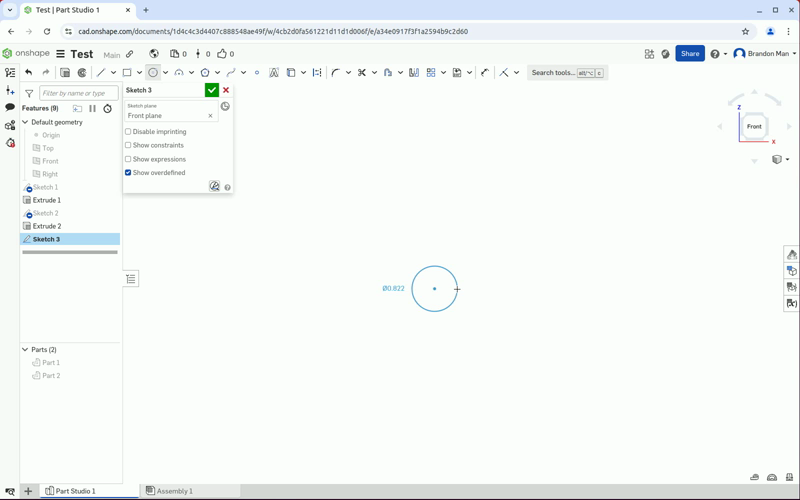
scroll(-6)
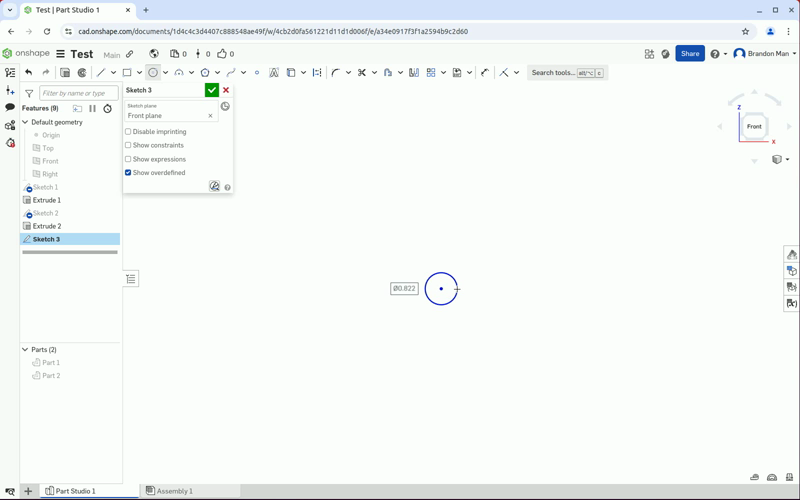
scroll(-6)
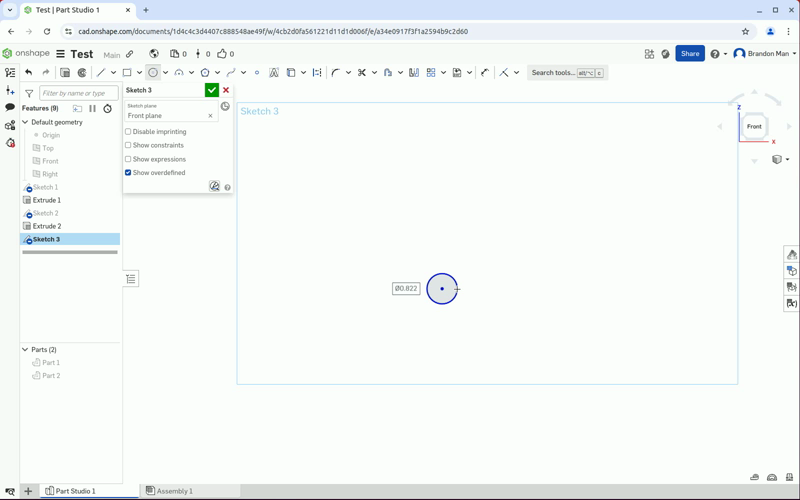
scroll(-6)
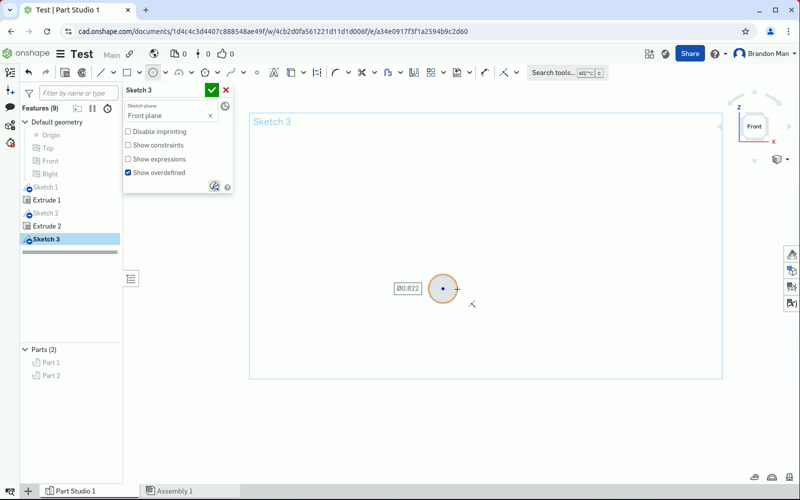
scroll(-6)
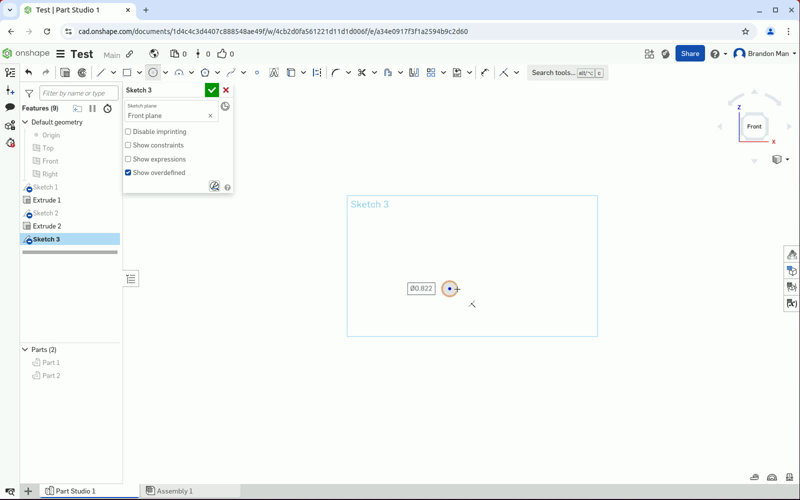
scroll(-6)
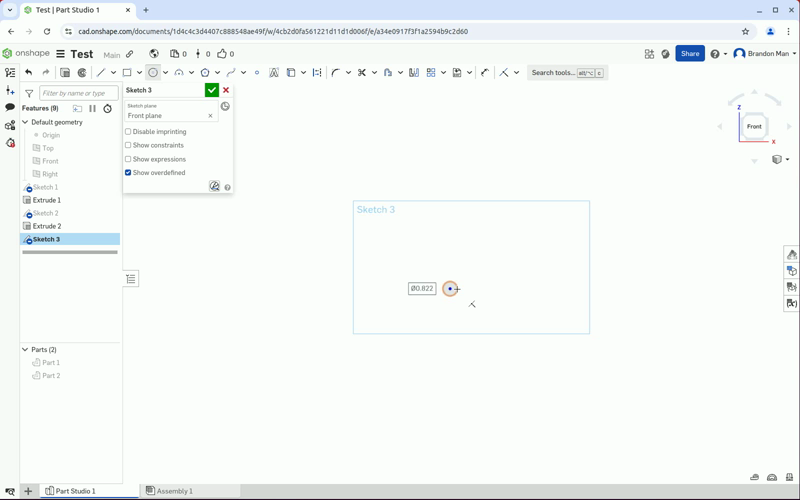
scroll(-6)
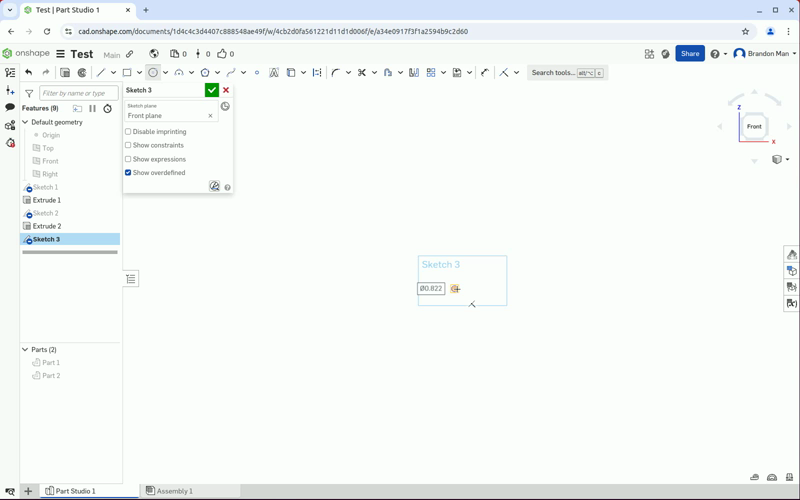
key(esc)
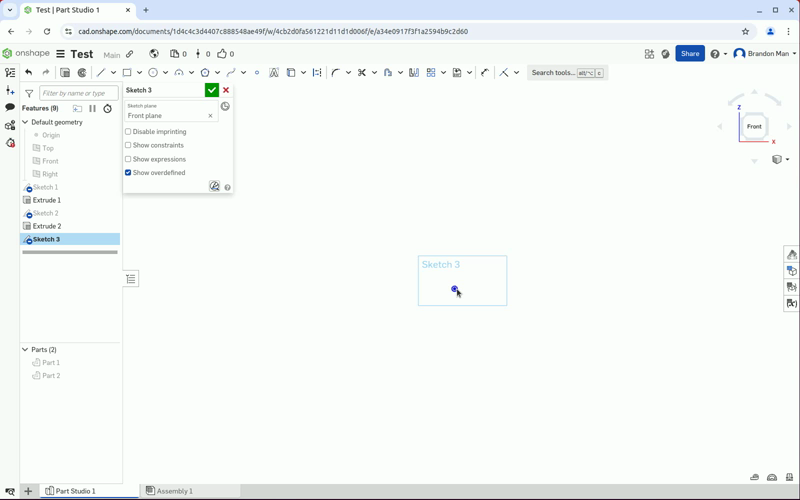
mouse_move(456, 290)
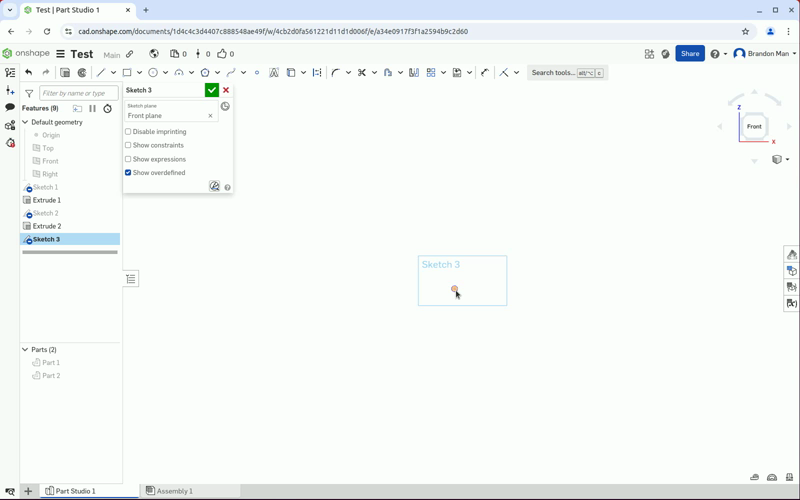
scroll(6)
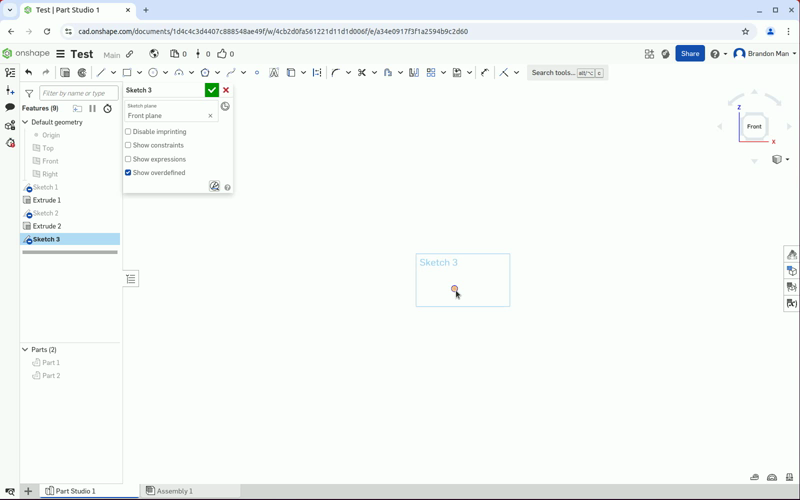
scroll(6)
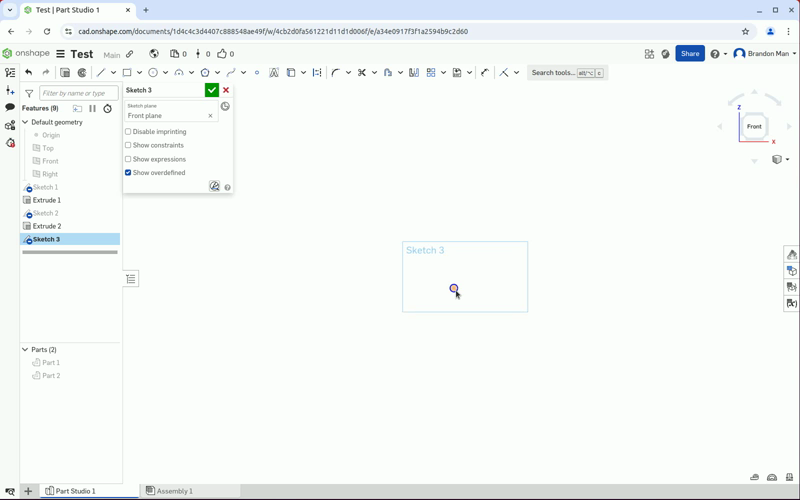
scroll(6)
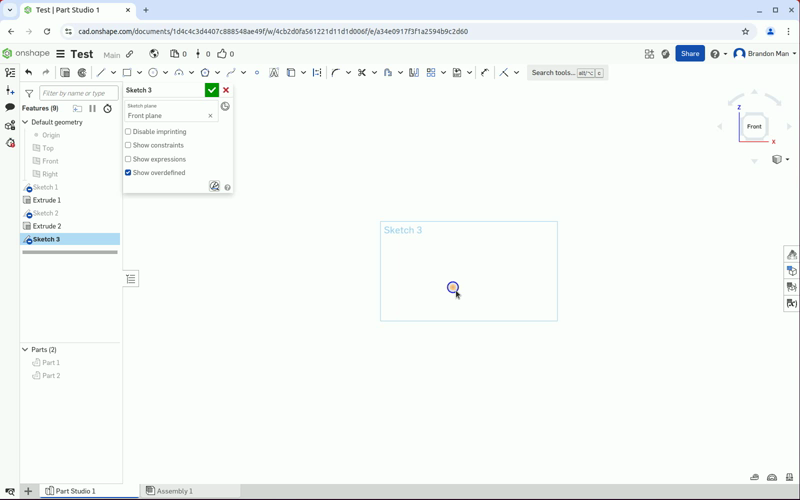
scroll(6)
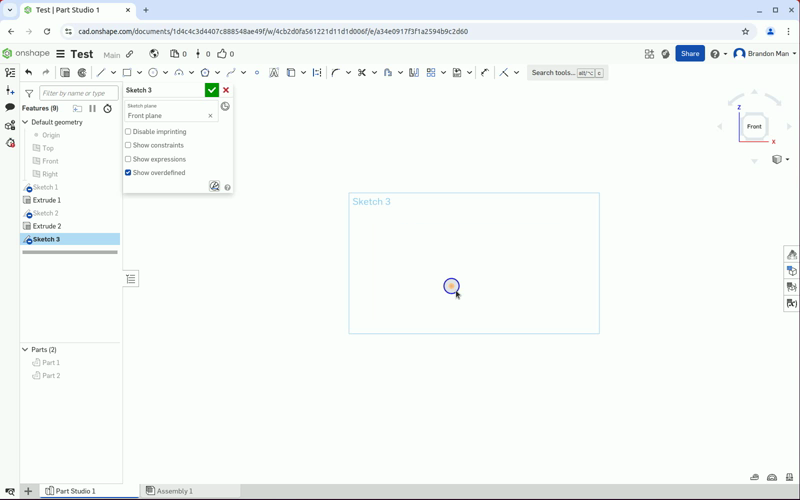
scroll(6)
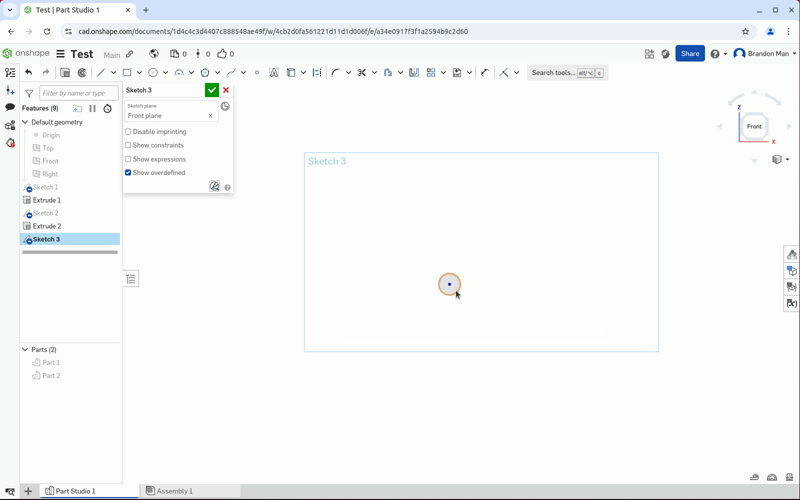
scroll(6)
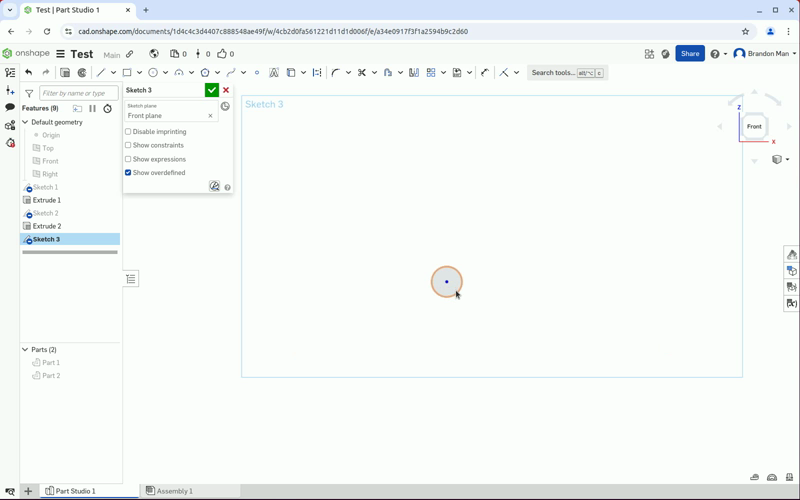
scroll(6)
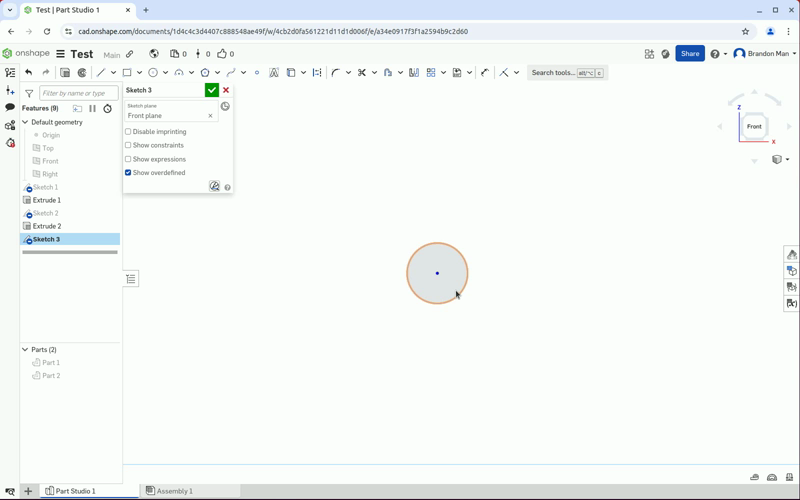
click(456, 290)
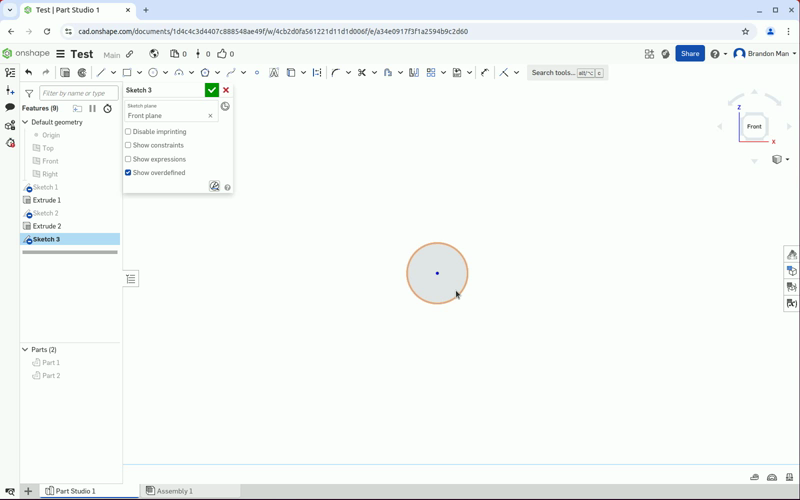
scroll(-6)
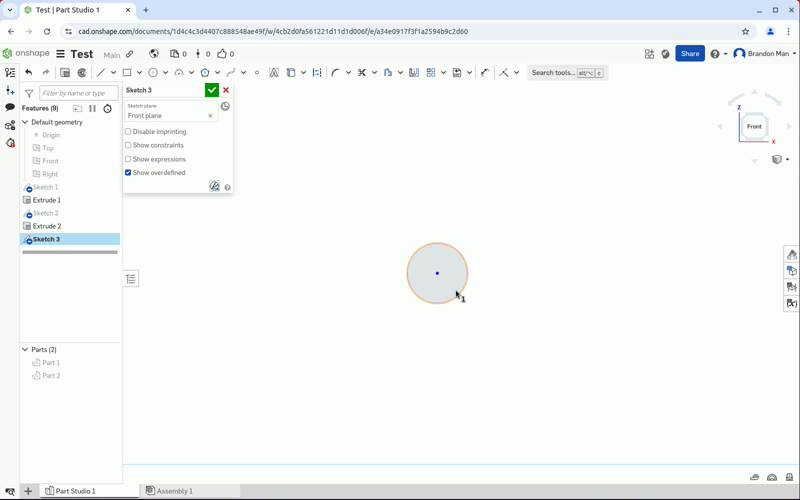
scroll(-6)
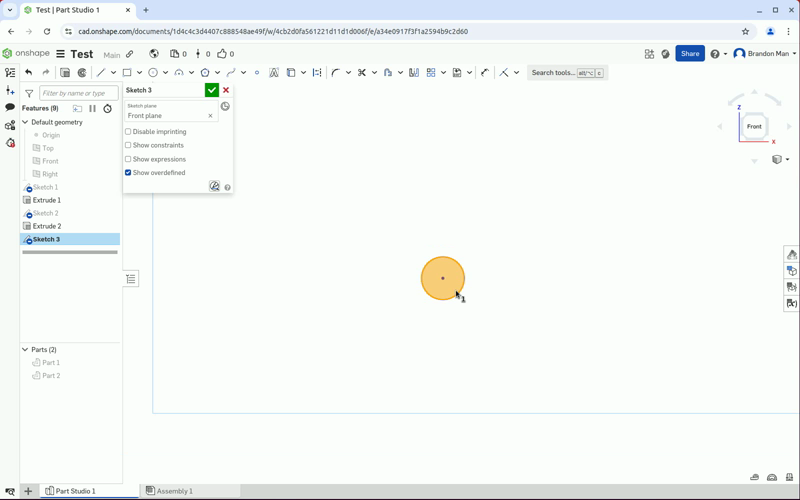
scroll(-6)
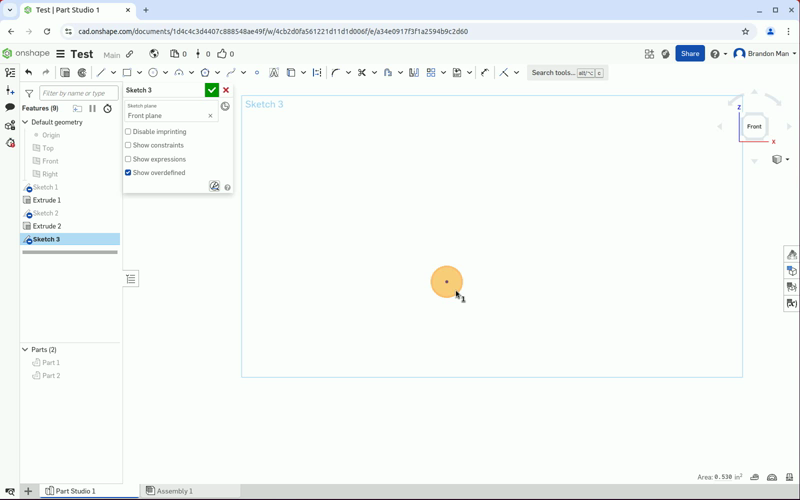
scroll(-6)
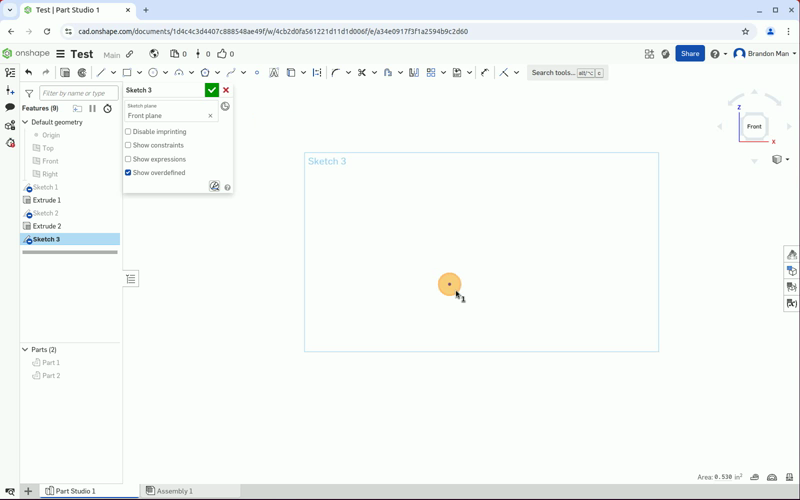
scroll(-6)
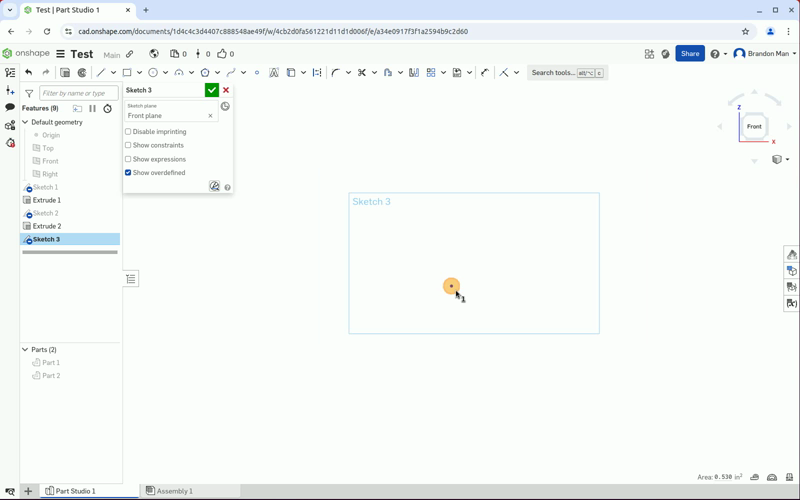
scroll(-6)
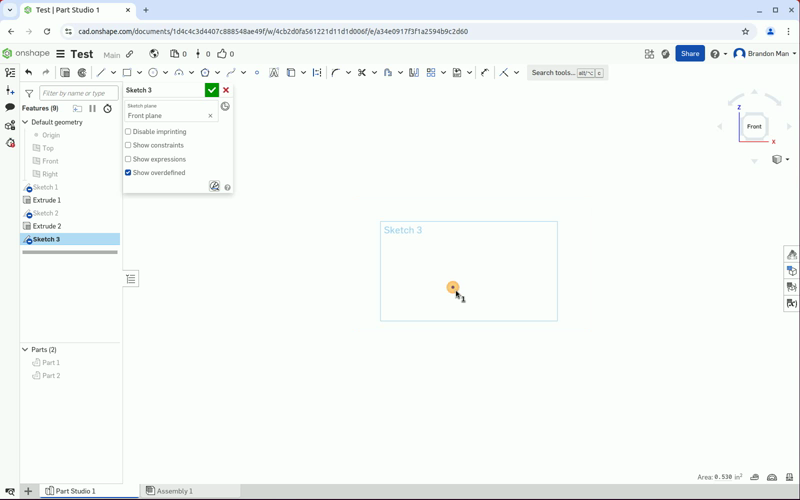
scroll(-6)
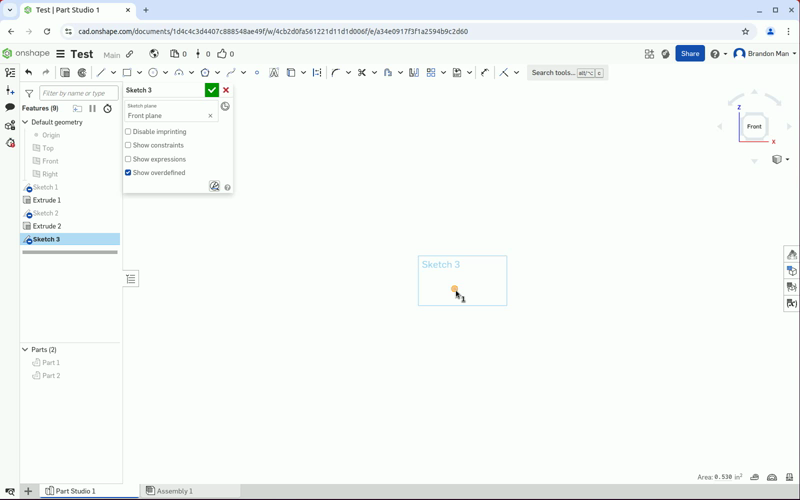
mouse_move(73, 352)
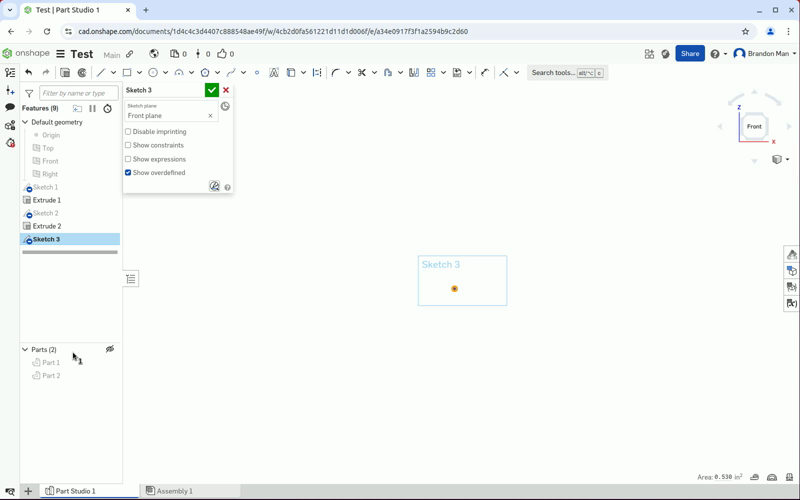
key(shift+y)
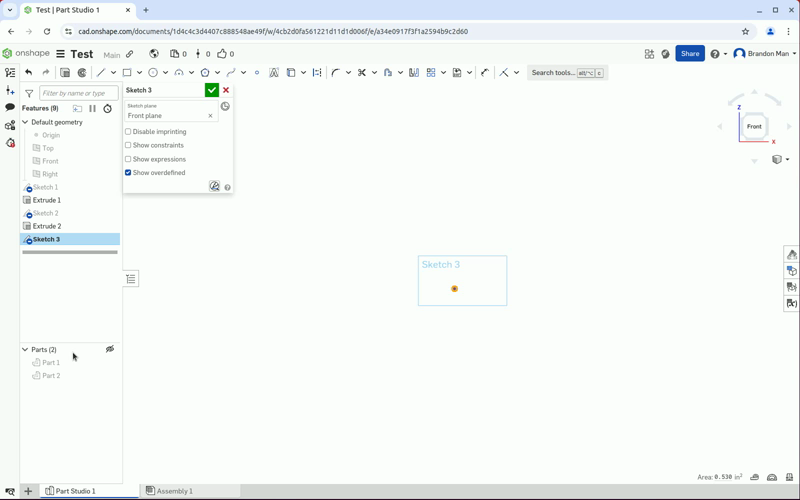
key(shift+e)
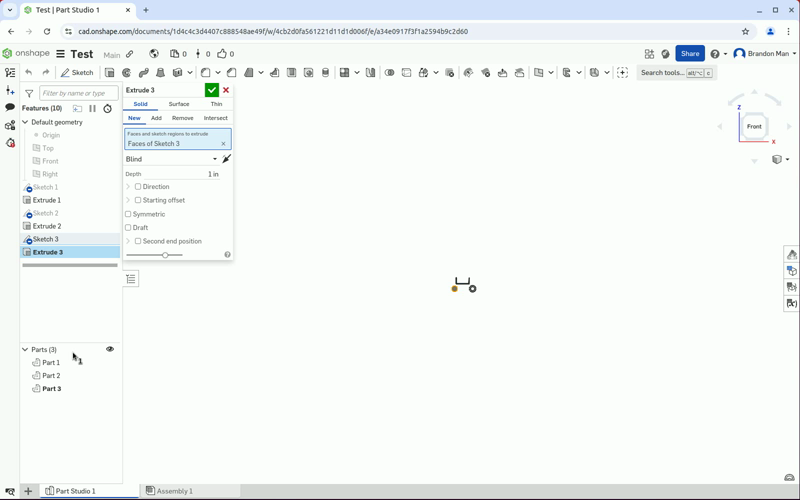
mouse_move(143, 106)
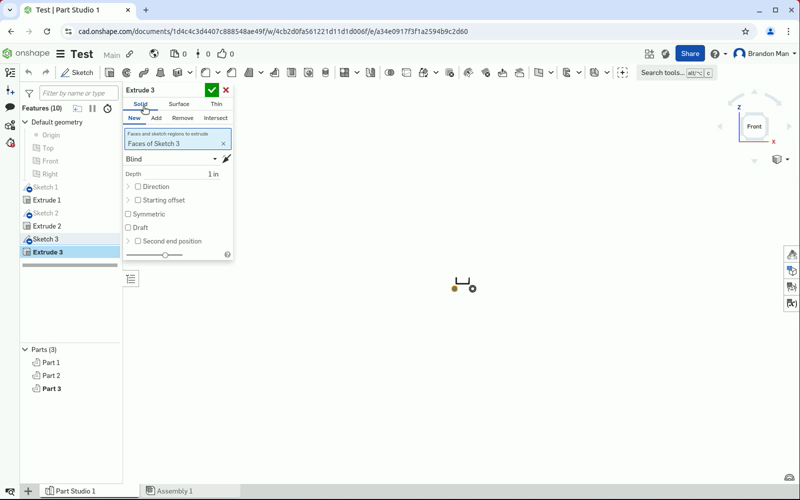
click(143, 106)
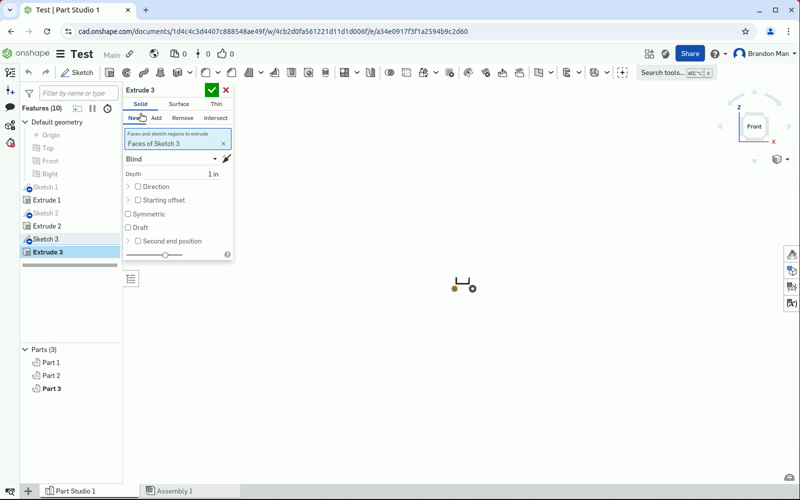
mouse_move(137, 120)
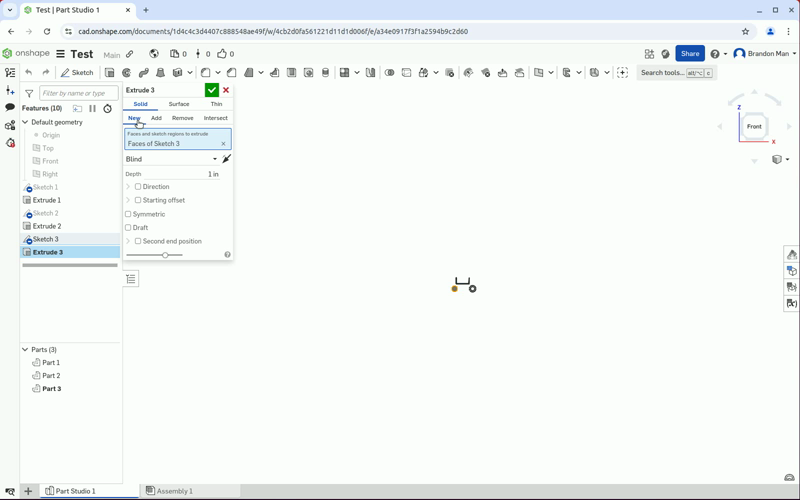
click(137, 120)
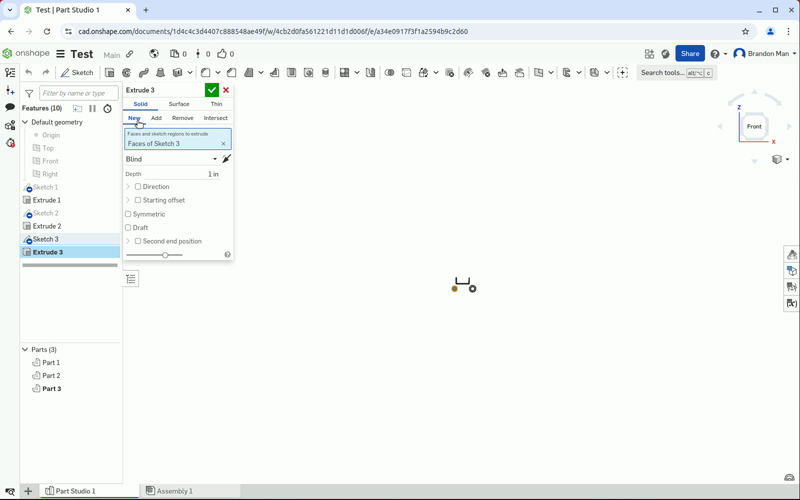
key(tab, 4)
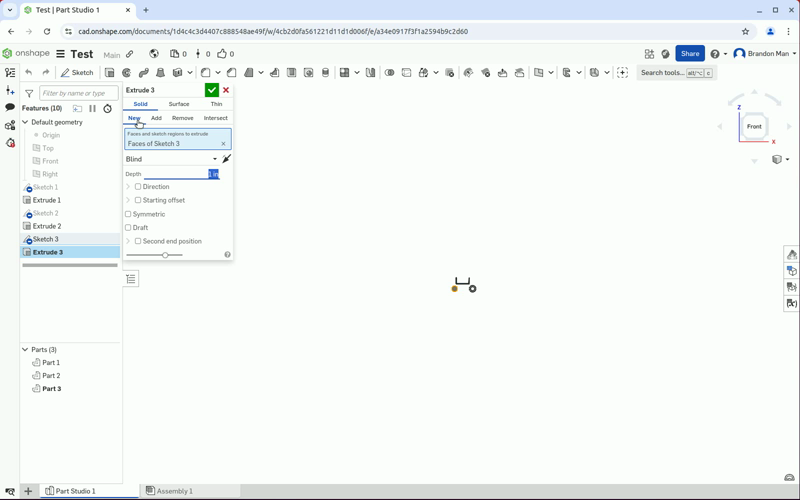
text(-0.241)
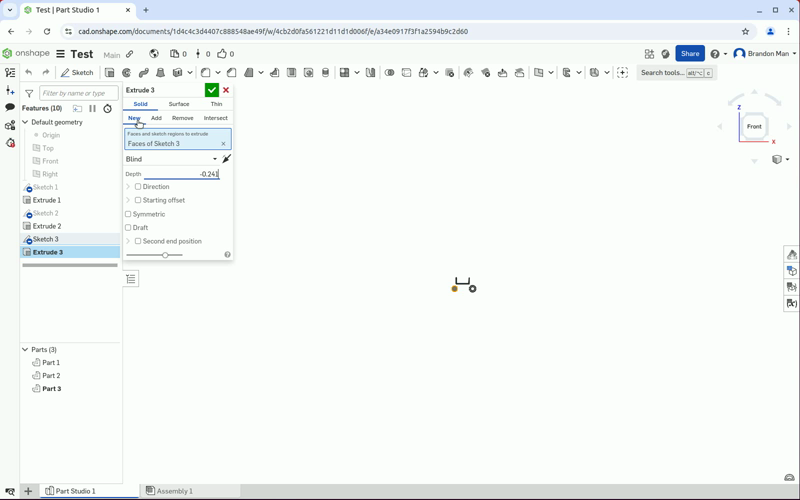
key(enter)
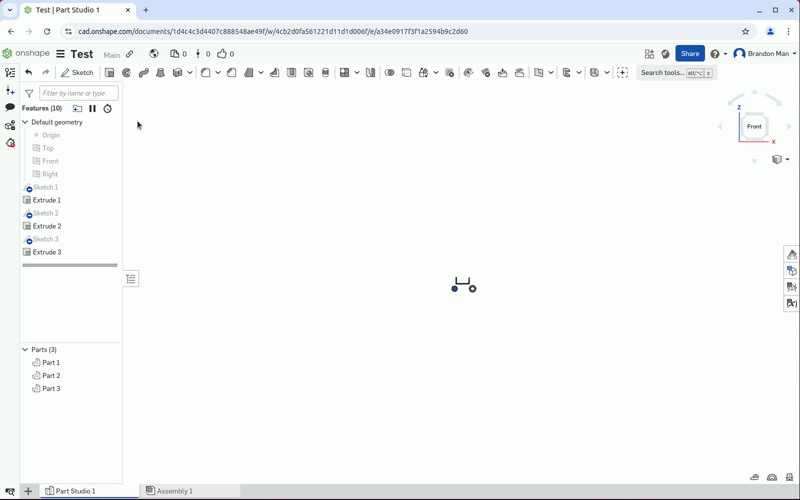
key(shift+h)
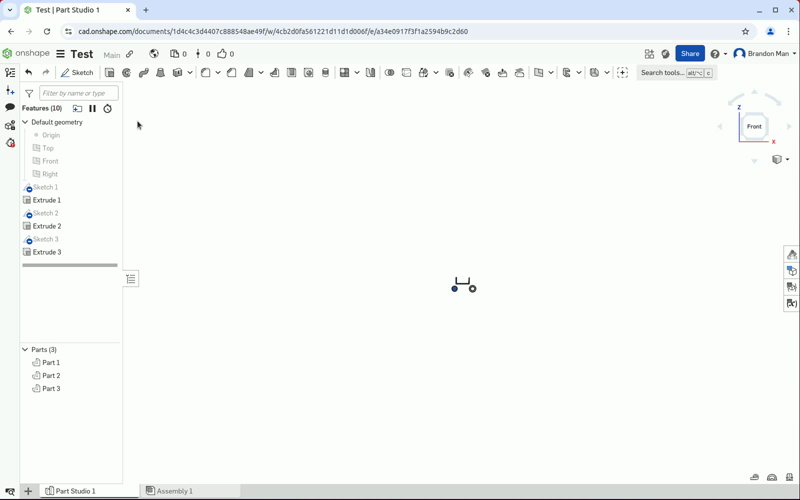
key(shift+h)
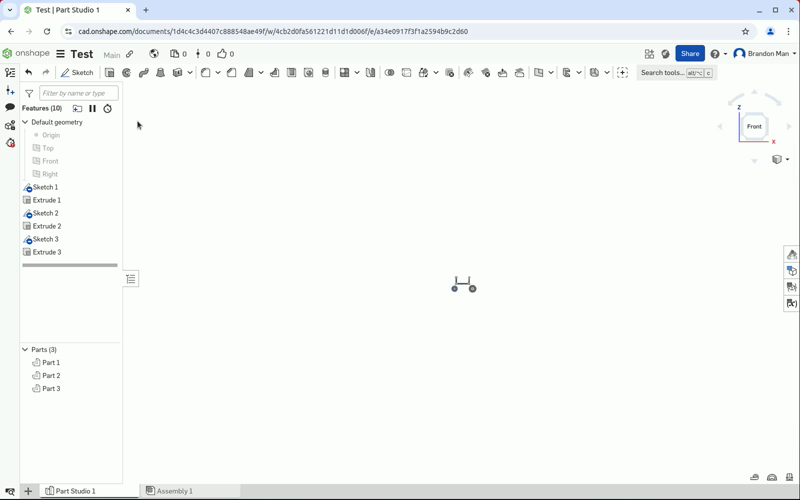
key(shift+7)
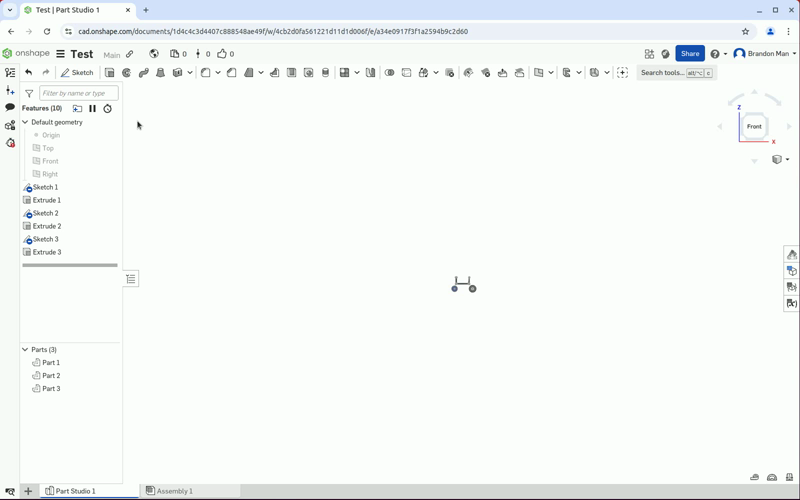
key(left, 2)
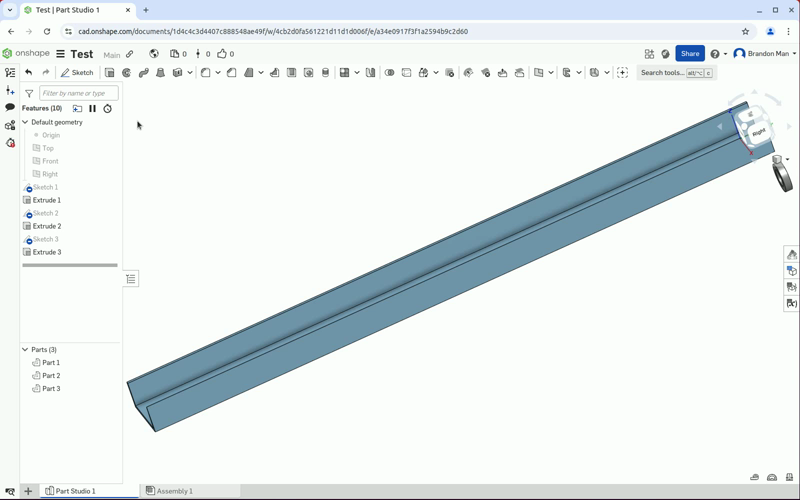
key(down, 2)
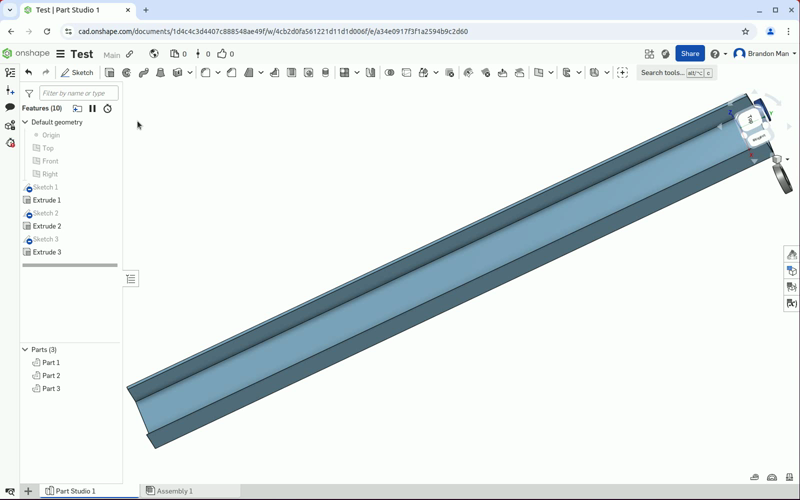
key(up, 2)
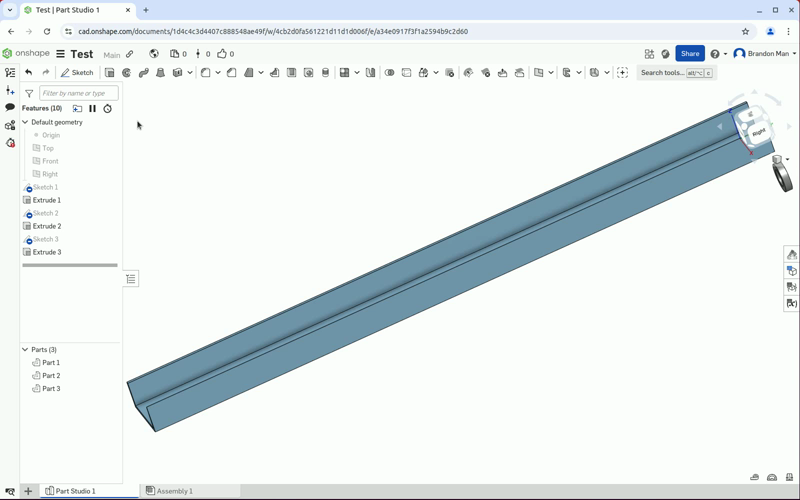
key(right, 2)
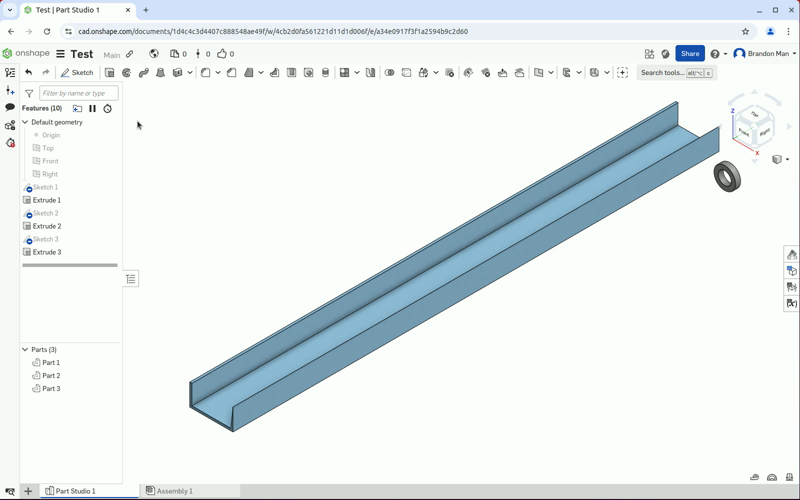
mouse_move(73, 189)
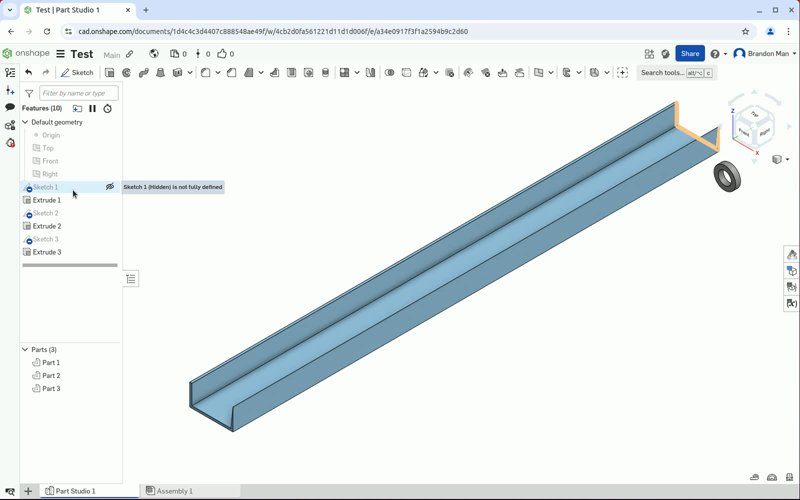
click(73, 189)